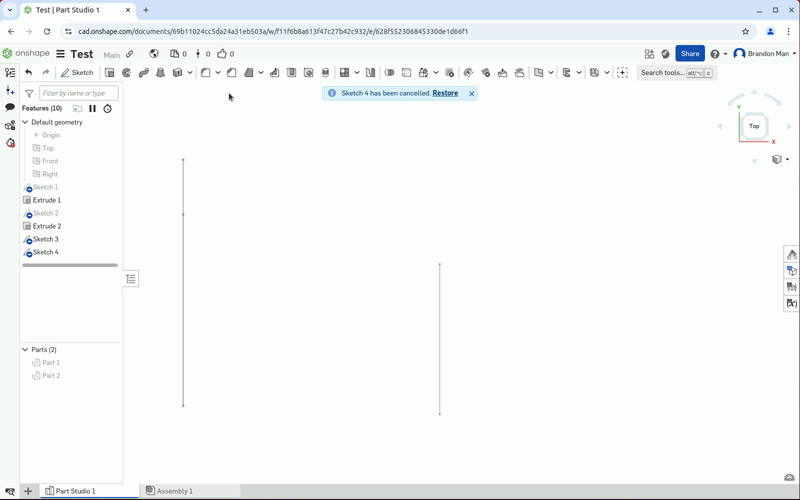
key(shift+h)
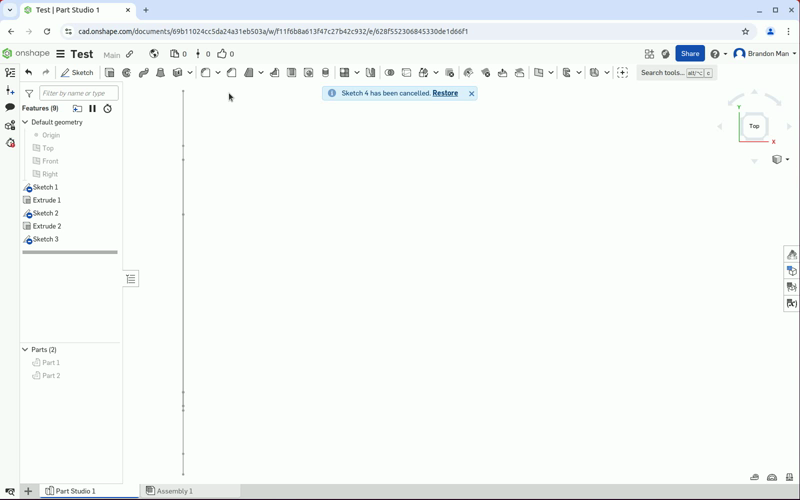
mouse_move(73, 352)
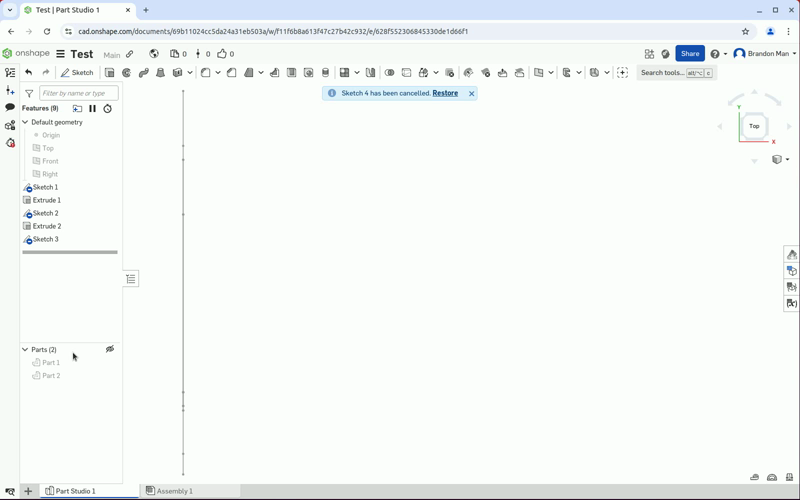
key(y)
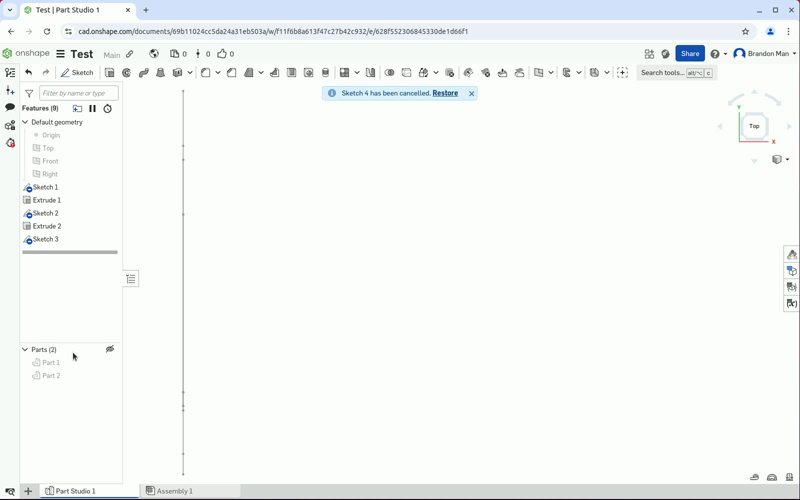
key(shift+p)
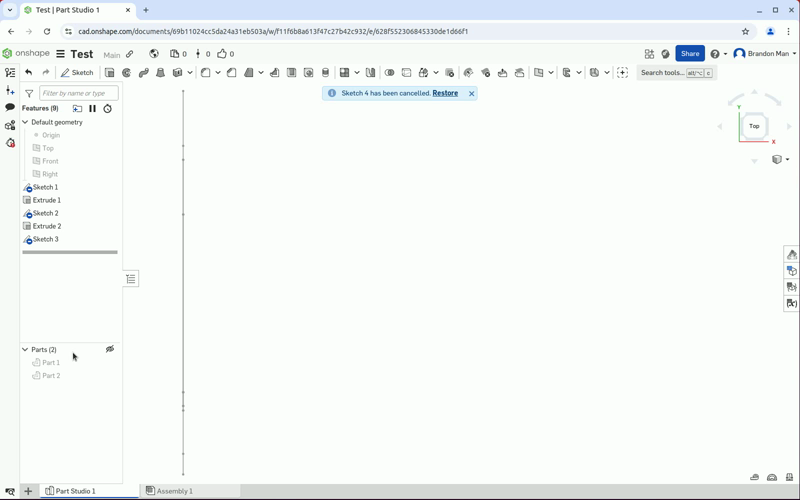
key(space)
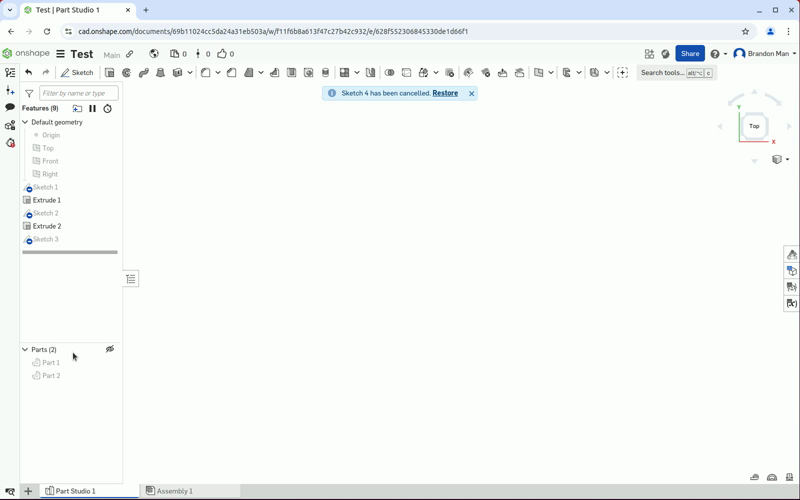
key_down(shift)
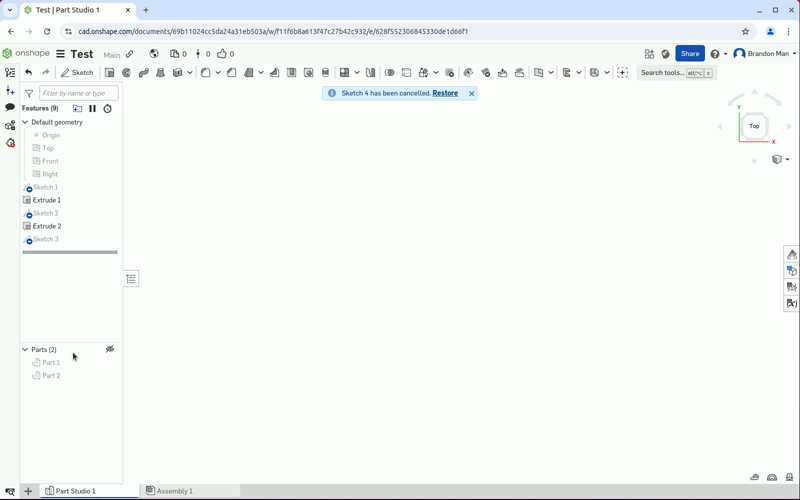
key(up)
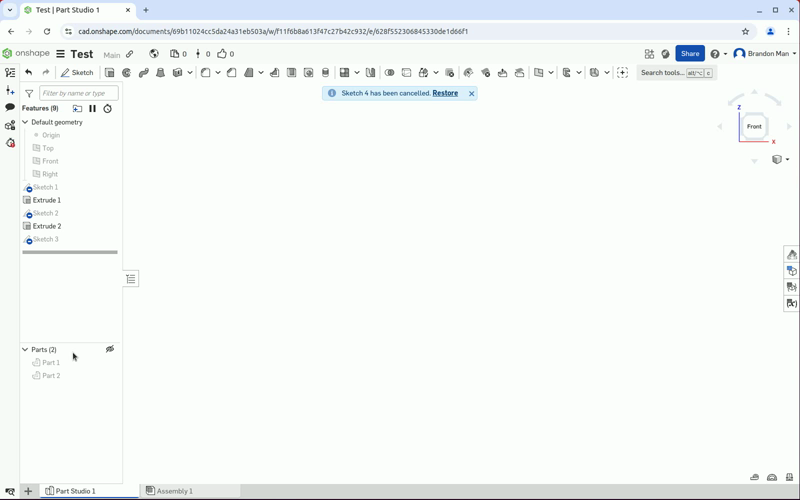
key_up(shift)
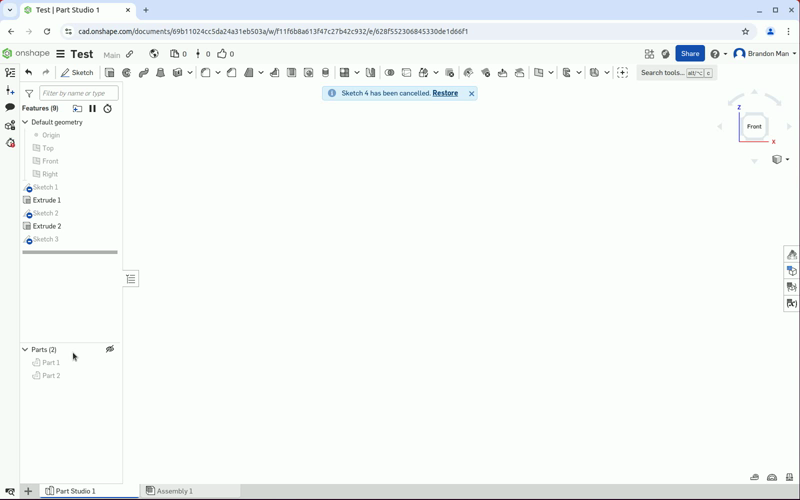
key(space)
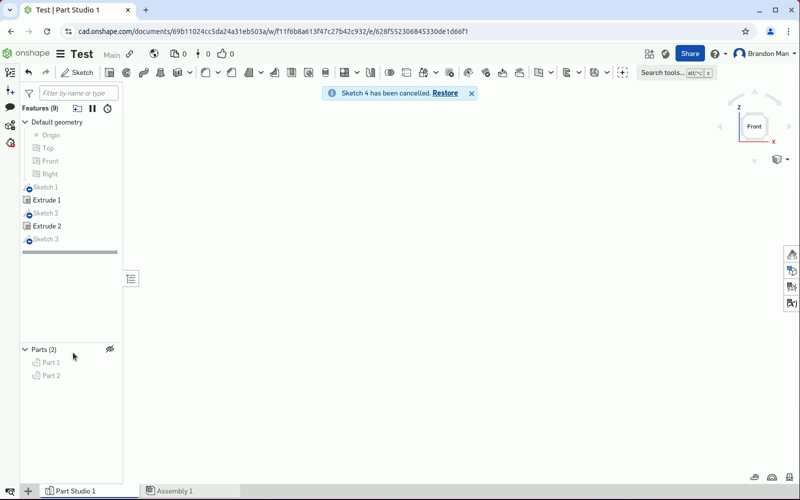
key_down(shift)
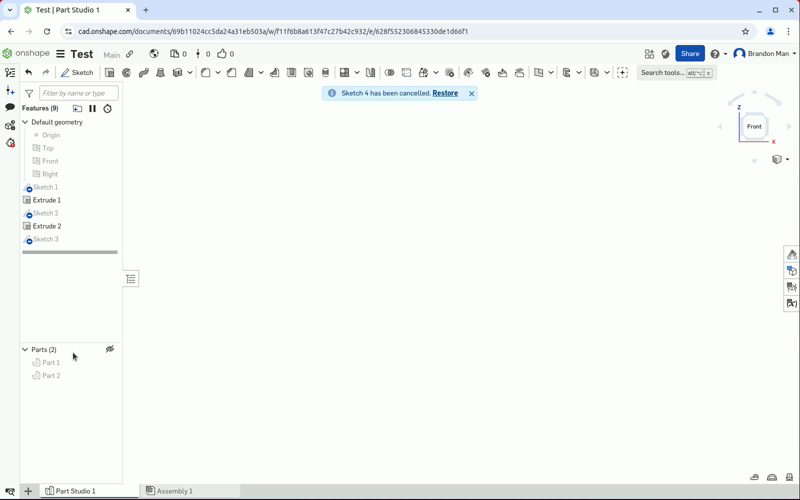
key(left)
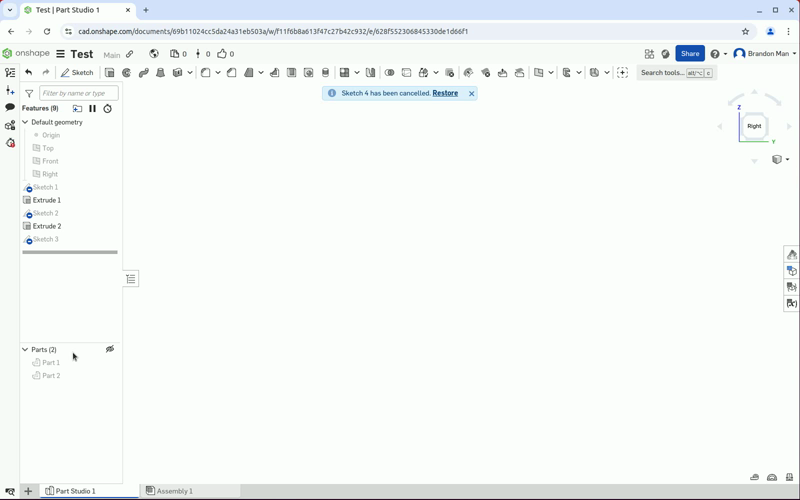
key_up(shift)
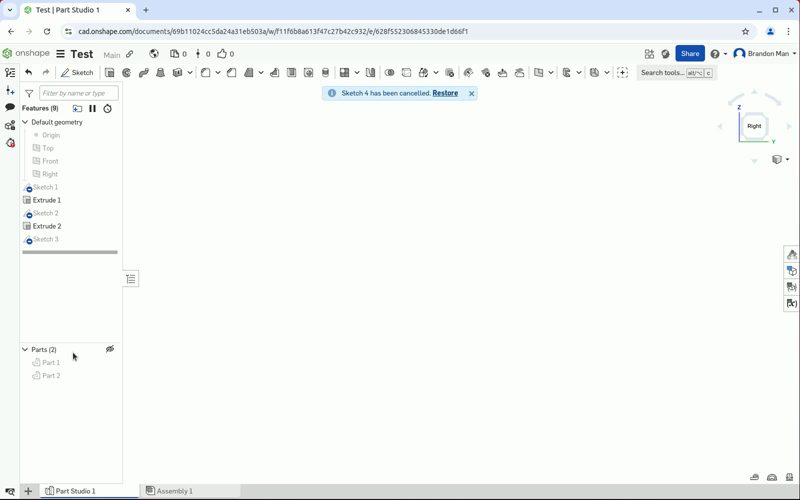
mouse_move(73, 352)
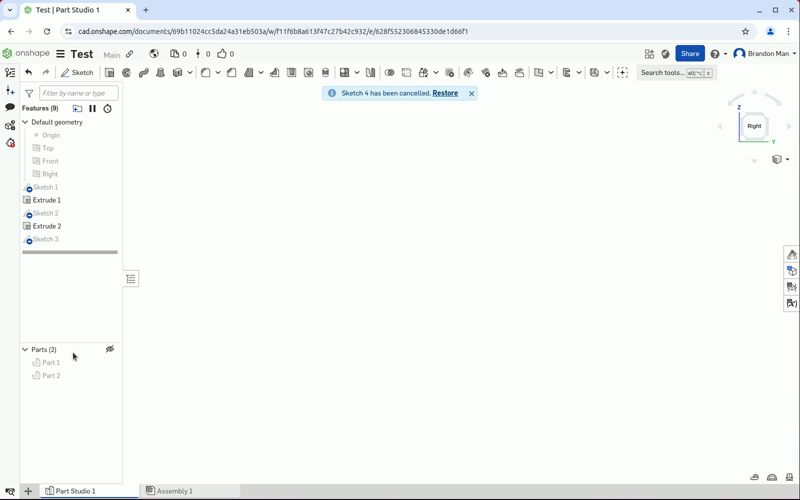
key(shift+y)
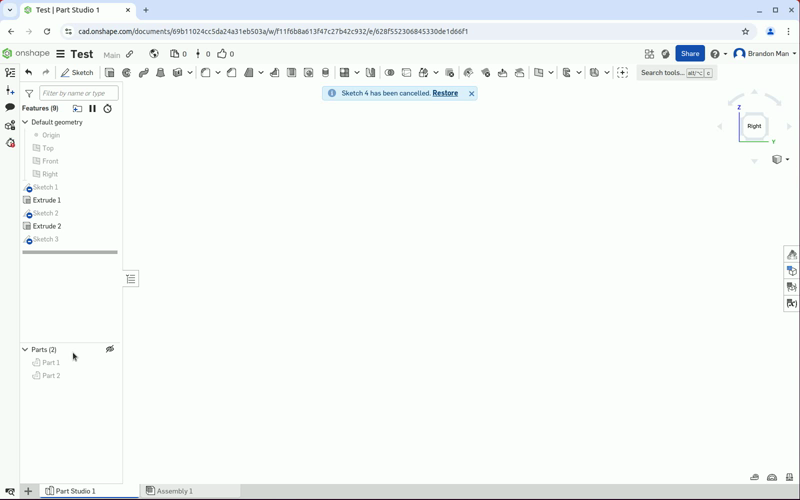
key(shift+s)
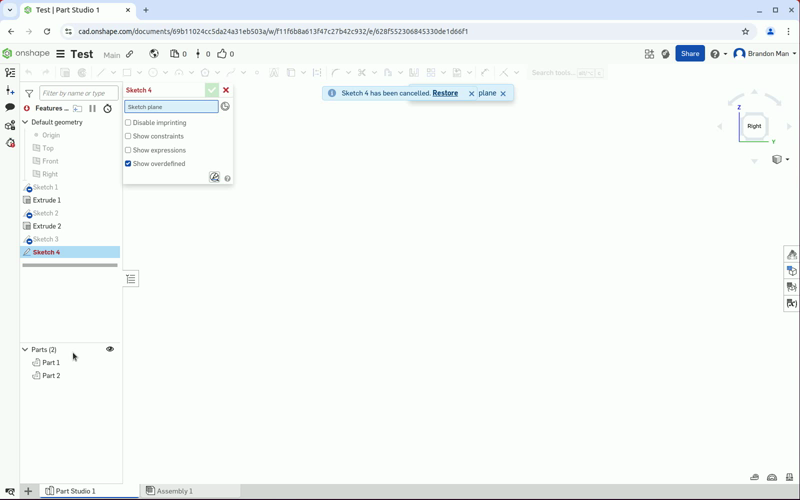
mouse_move(73, 176)
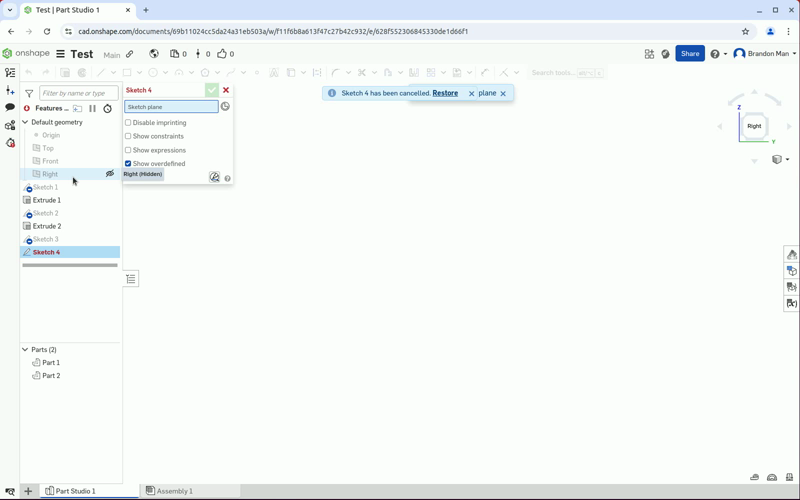
click(73, 176)
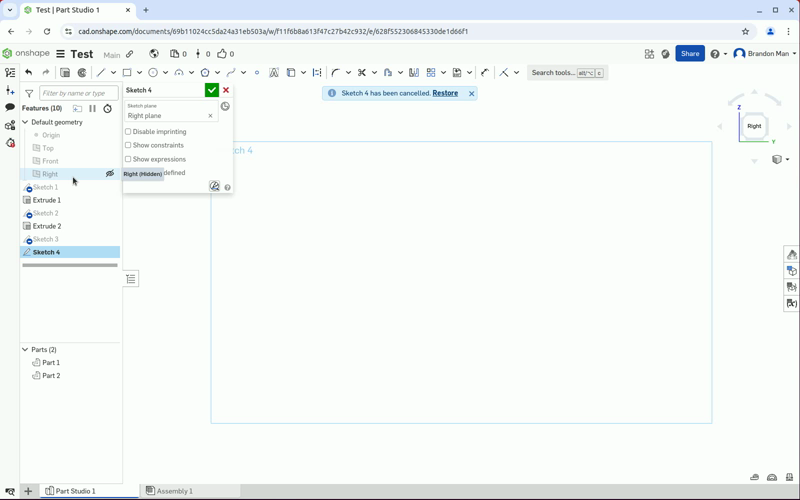
mouse_move(73, 352)
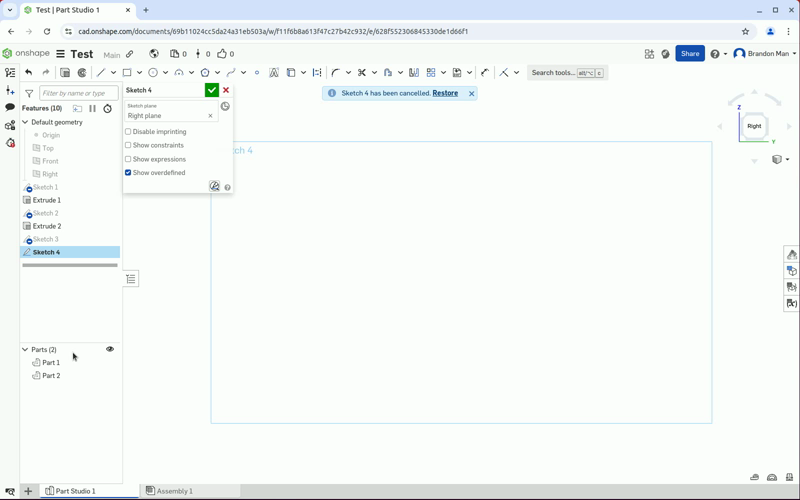
key(y)
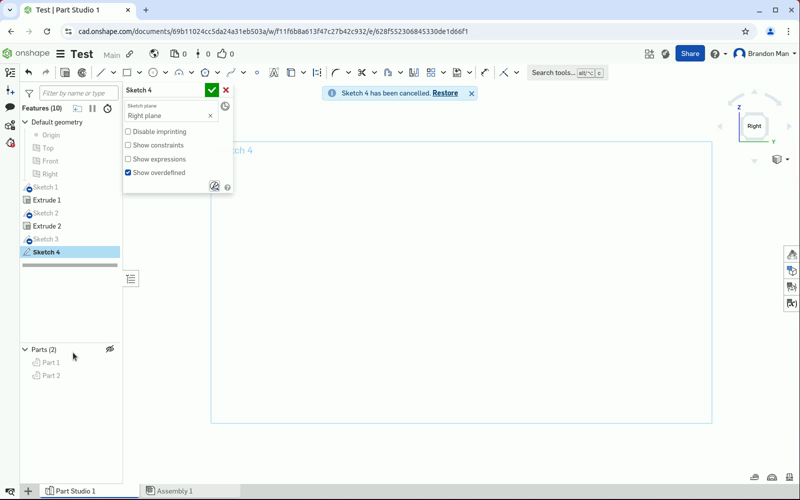
key(c)
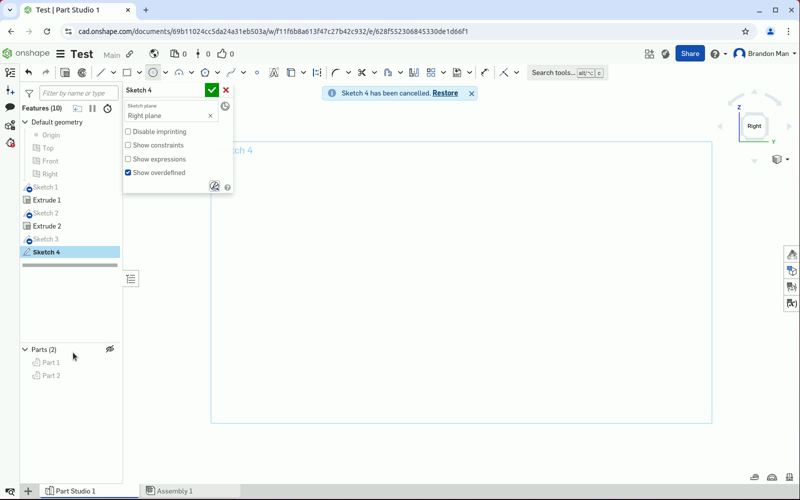
key_down(shift)
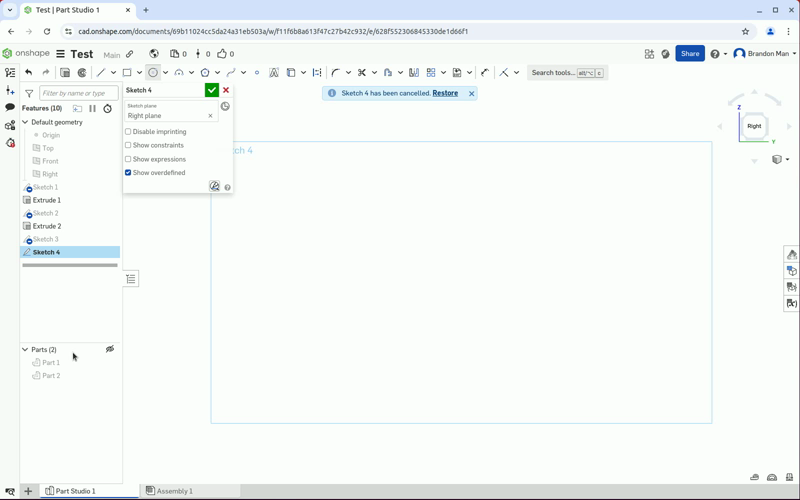
mouse_move(461, 282)
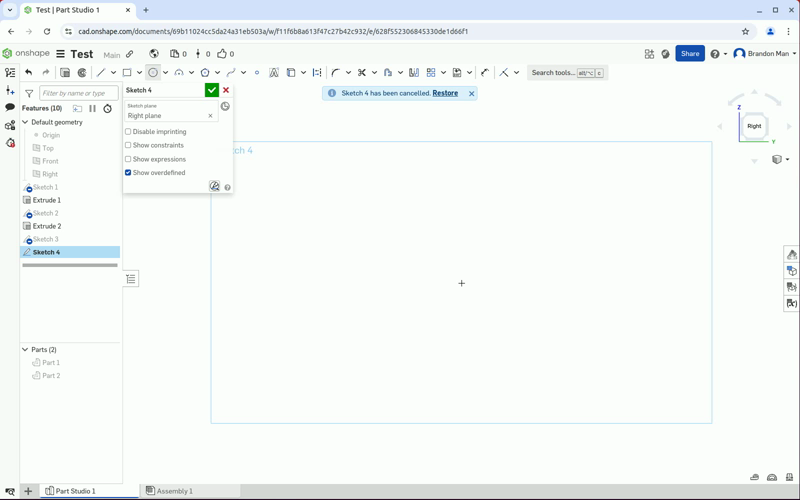
click(461, 282)
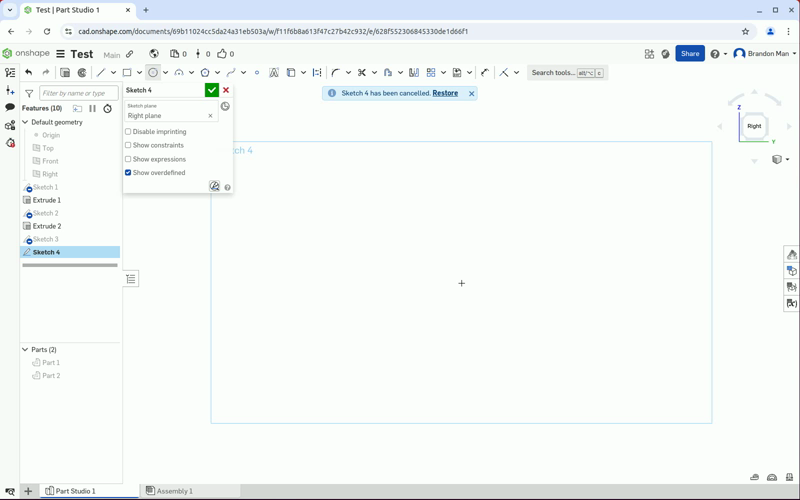
key_up(shift)
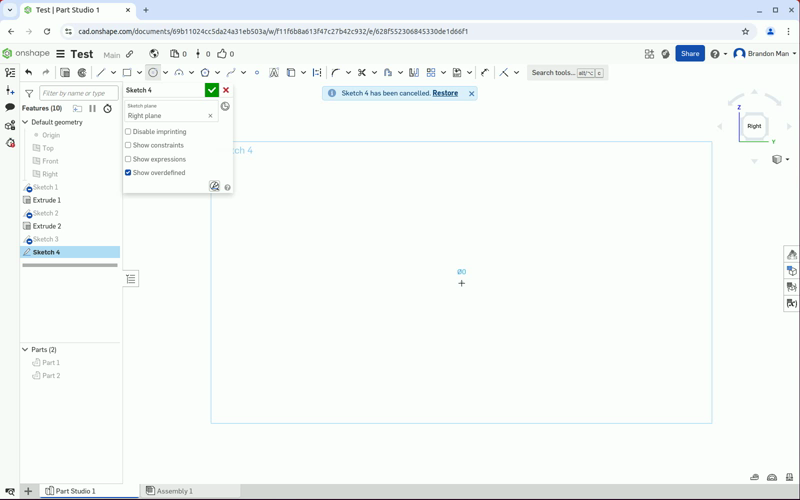
mouse_move(487, 282)
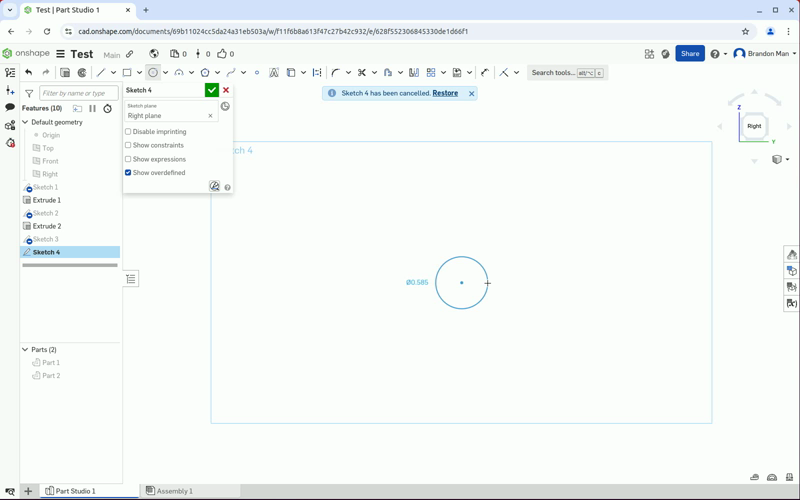
click(487, 282)
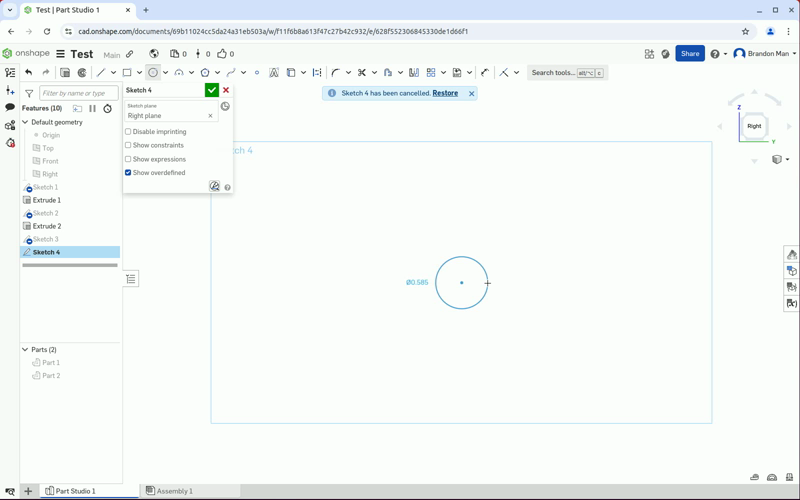
key(esc)
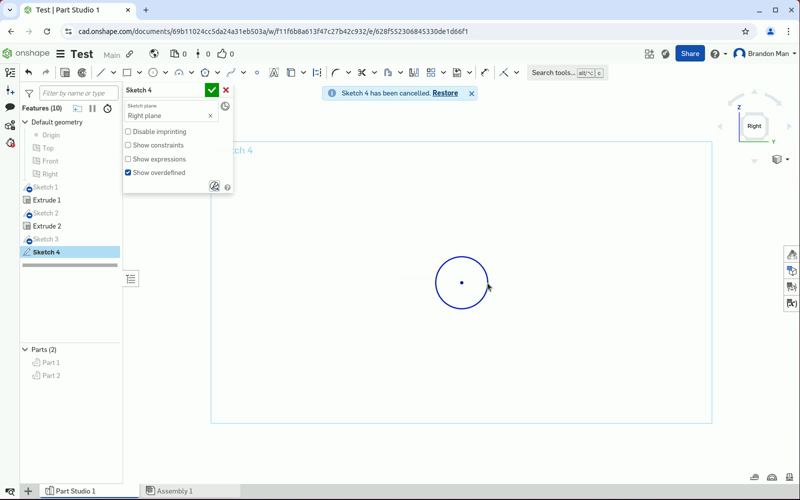
key(c)
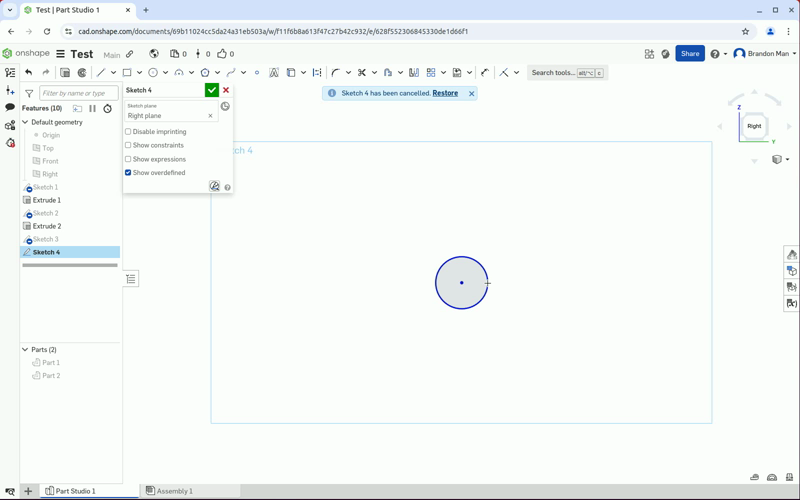
key_down(shift)
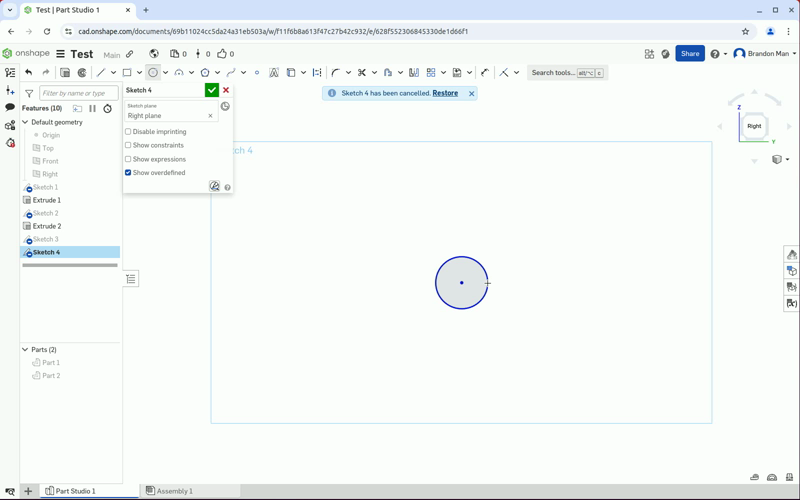
mouse_move(461, 282)
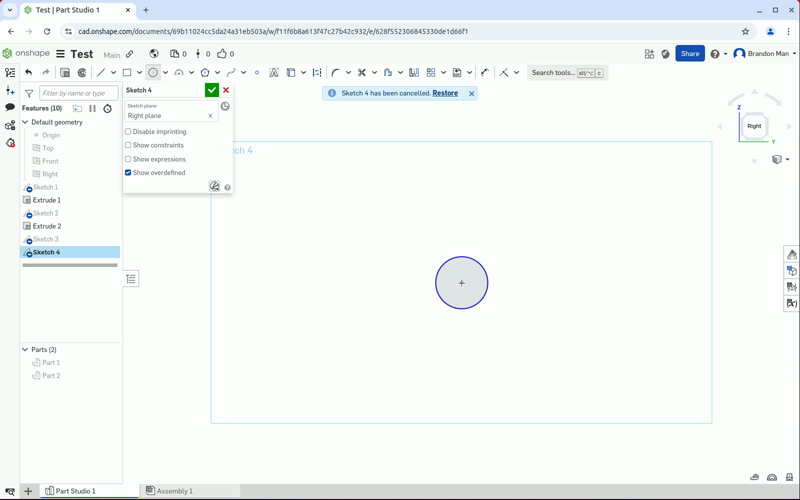
click(461, 282)
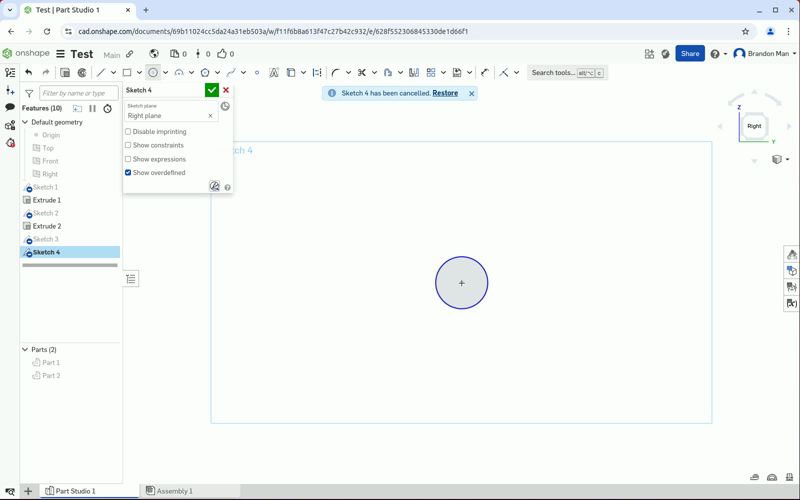
key_up(shift)
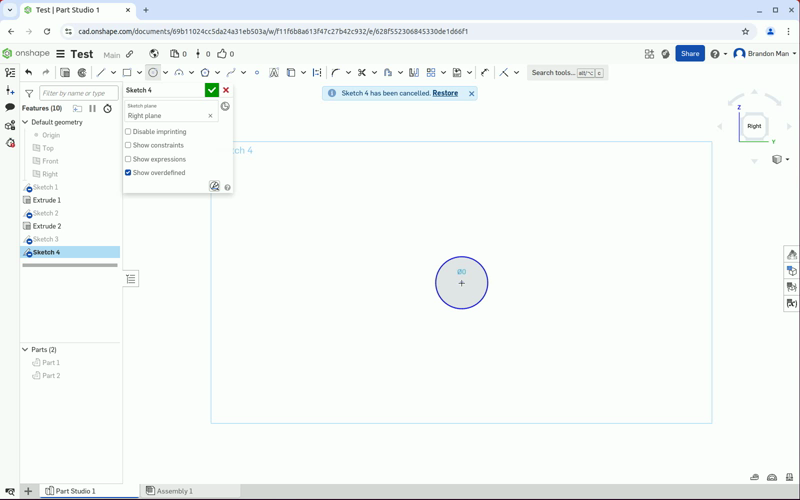
mouse_move(469, 282)
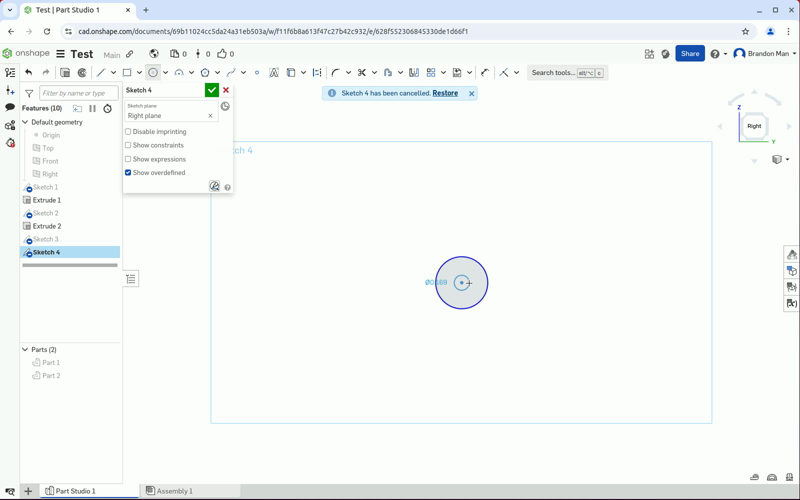
click(469, 282)
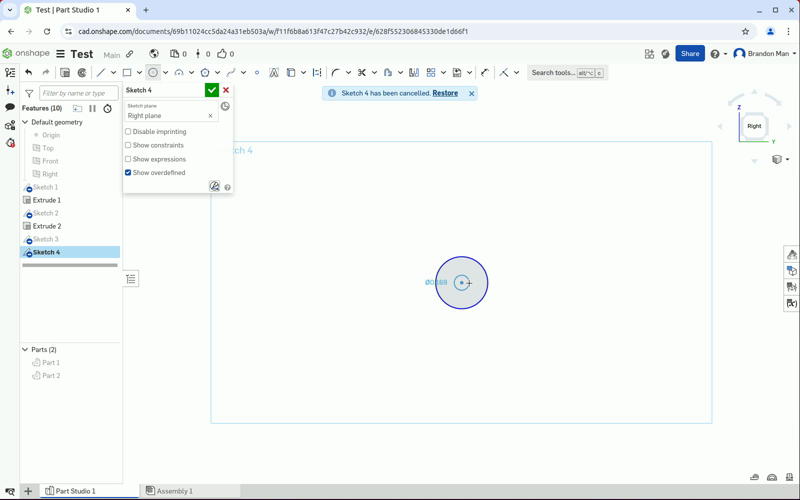
key(esc)
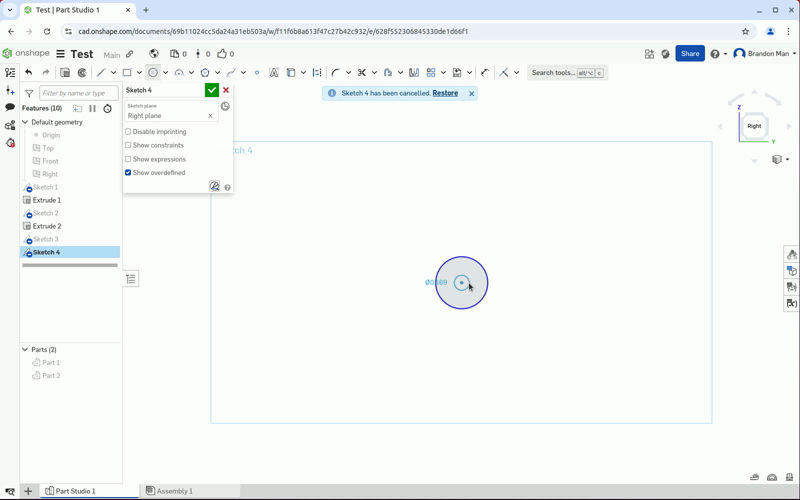
mouse_move(447, 298)
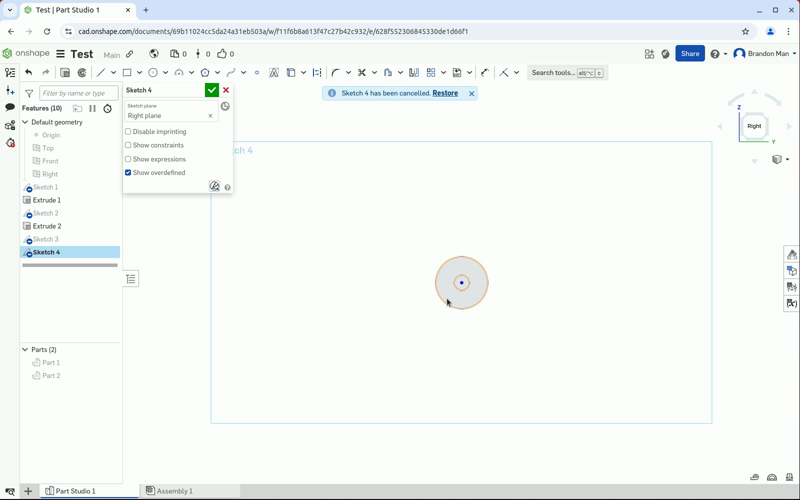
click(447, 298)
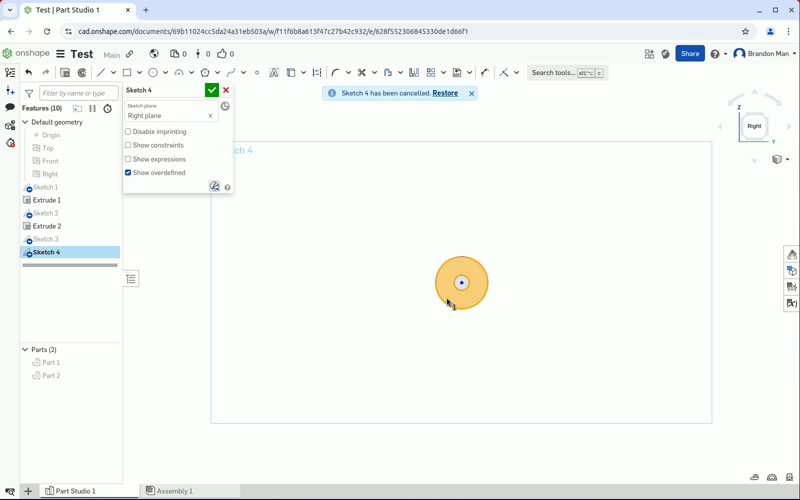
mouse_move(73, 352)
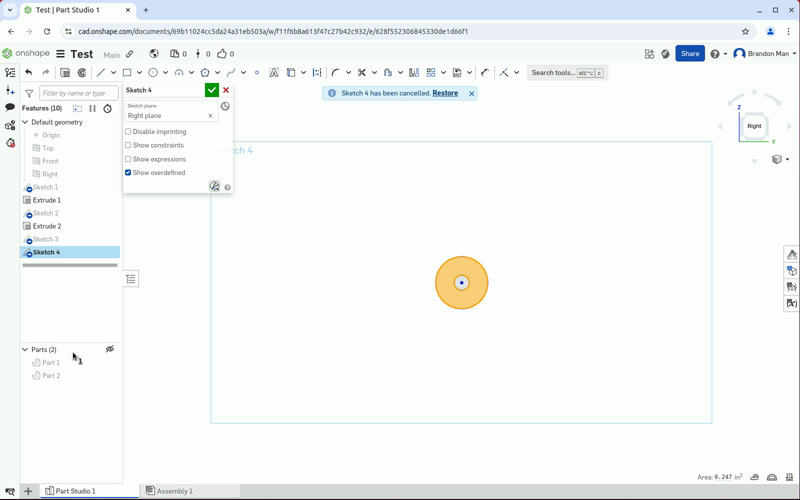
key(shift+y)
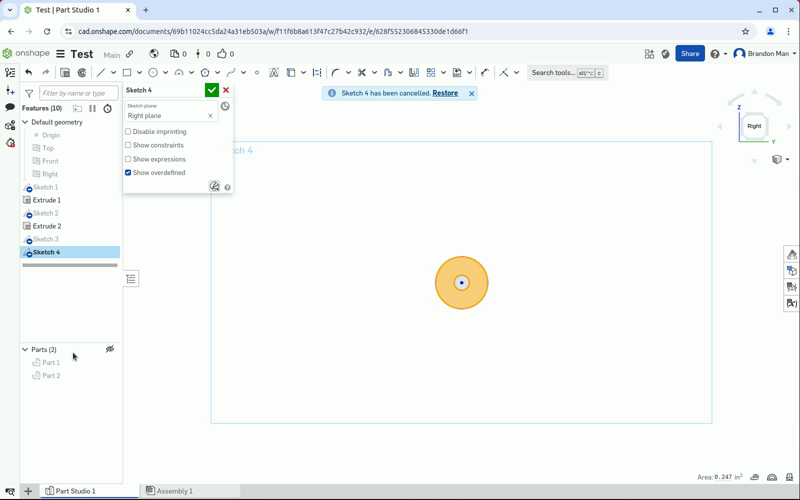
key(shift+e)
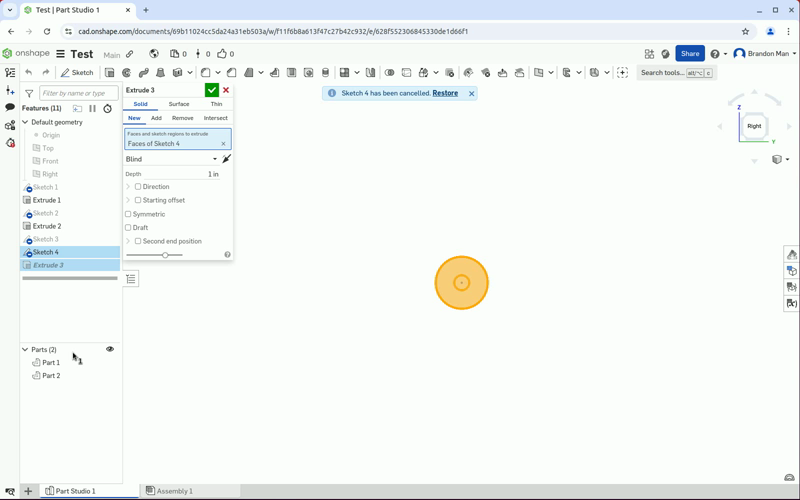
mouse_move(143, 106)
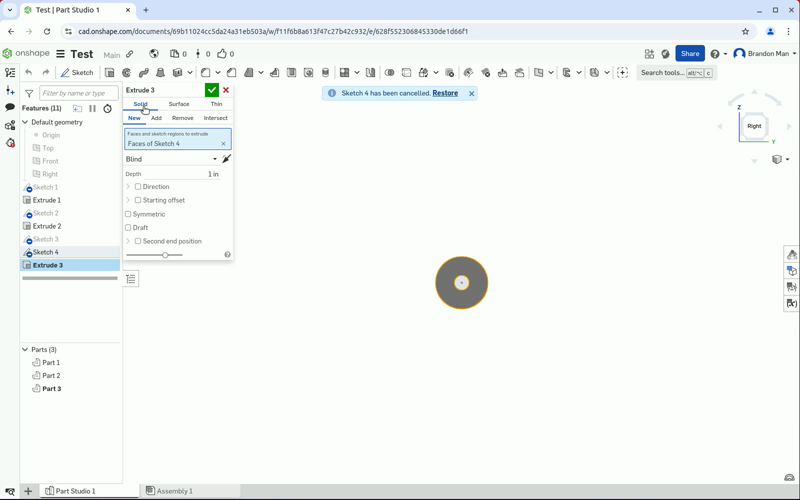
click(143, 106)
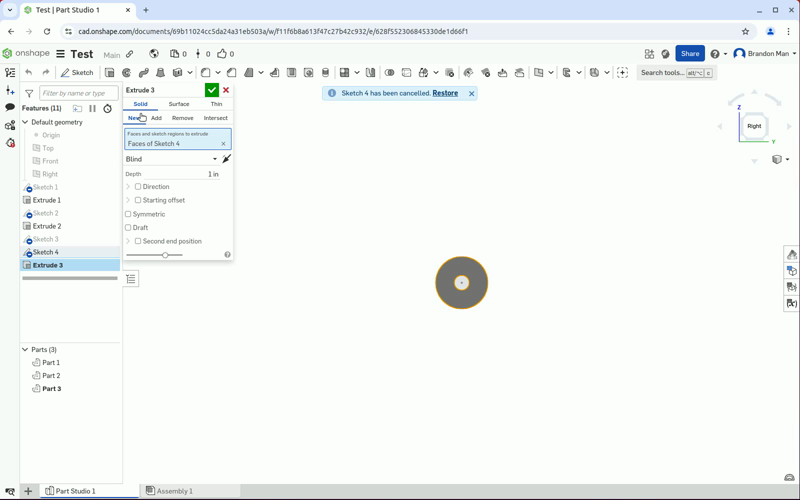
mouse_move(137, 120)
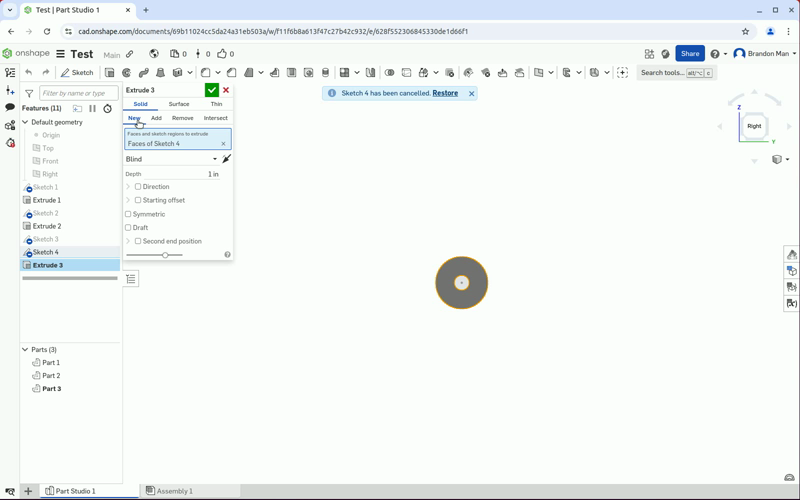
click(137, 120)
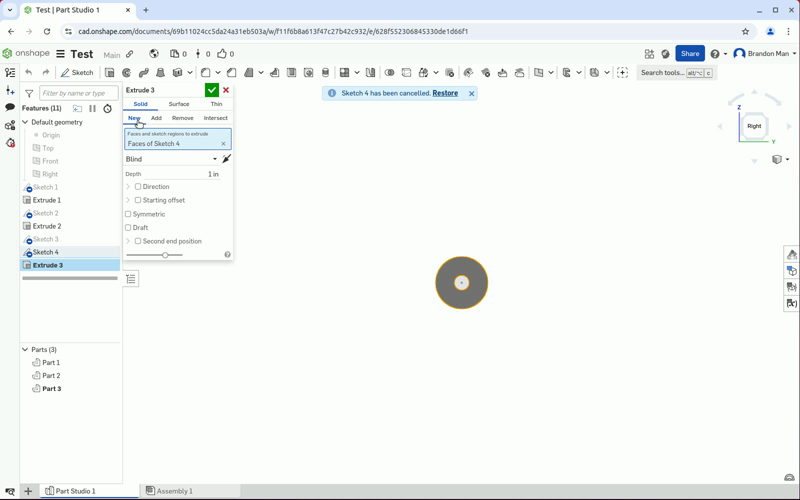
key(tab, 4)
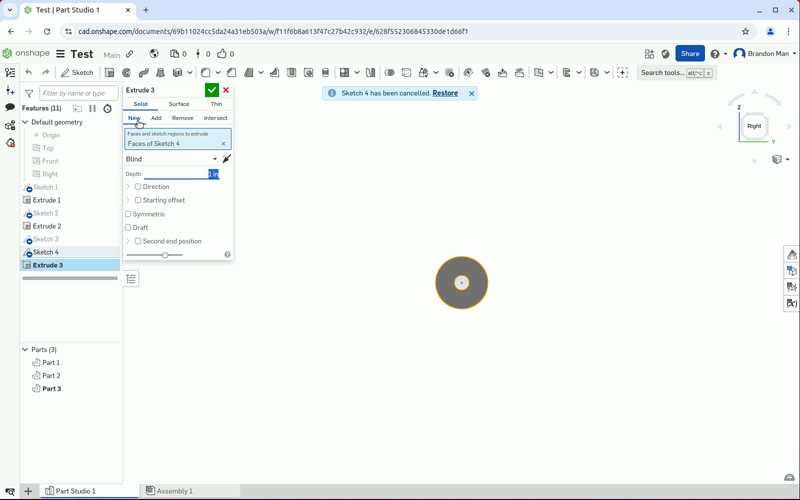
text(0.079)
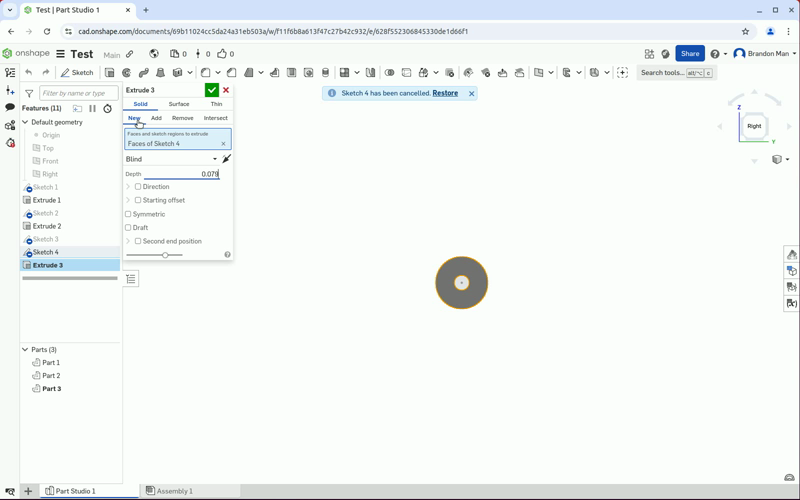
key(enter)
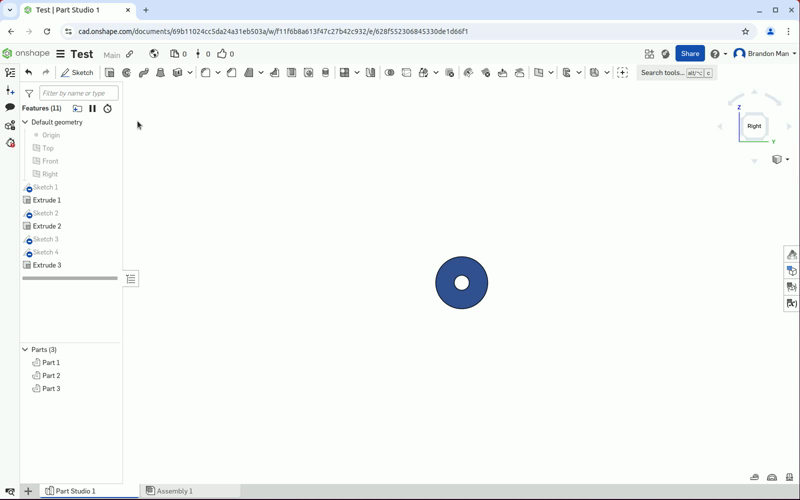
key(shift+h)
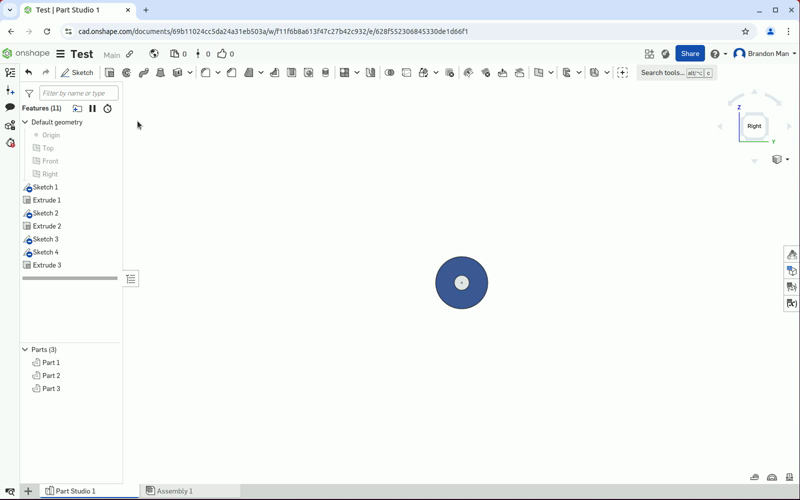
key(shift+h)
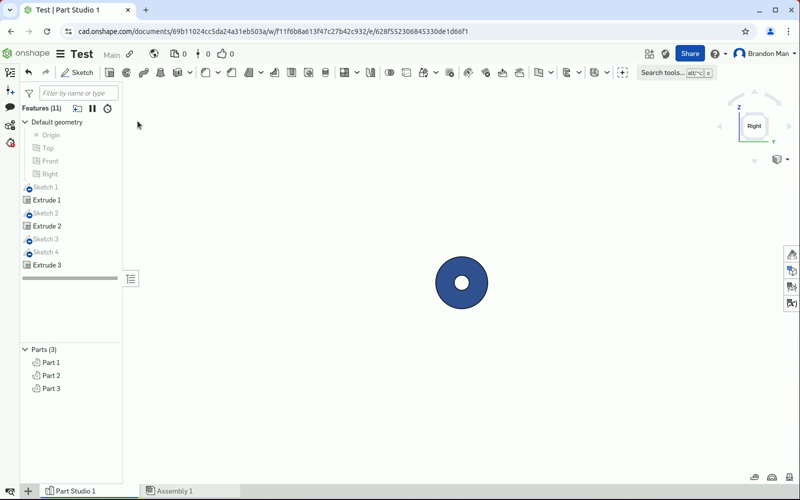
mouse_move(73, 189)
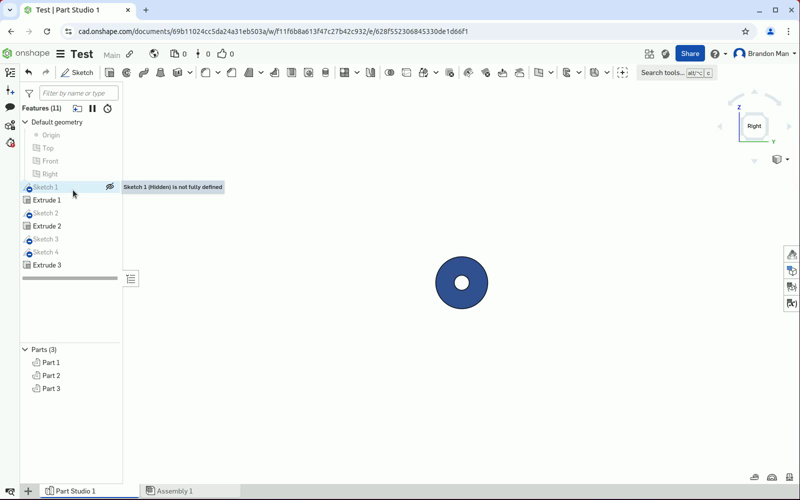
click(73, 189)
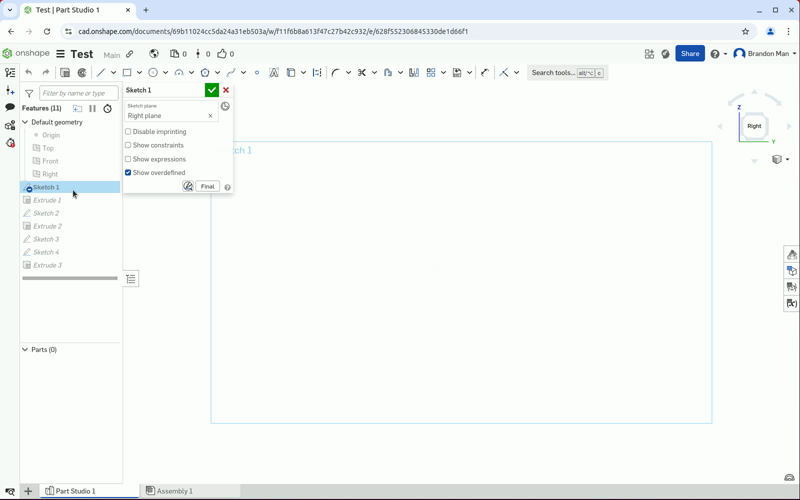
mouse_move(229, 92)
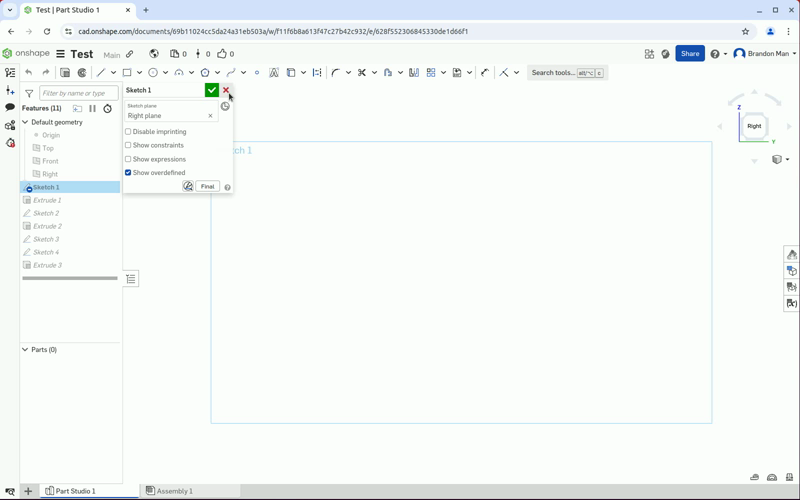
click(229, 92)
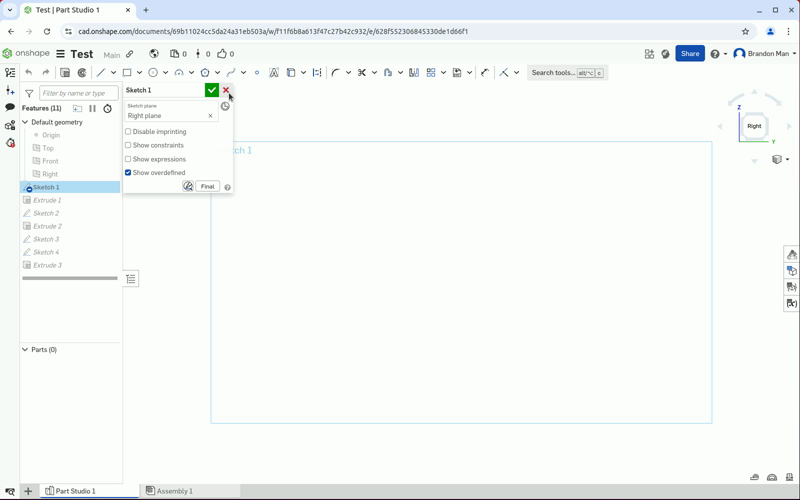
key(shift+s)
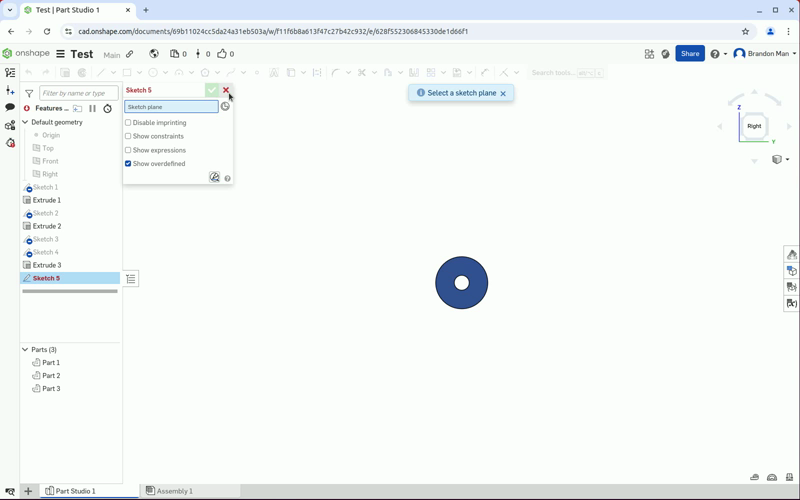
mouse_move(73, 176)
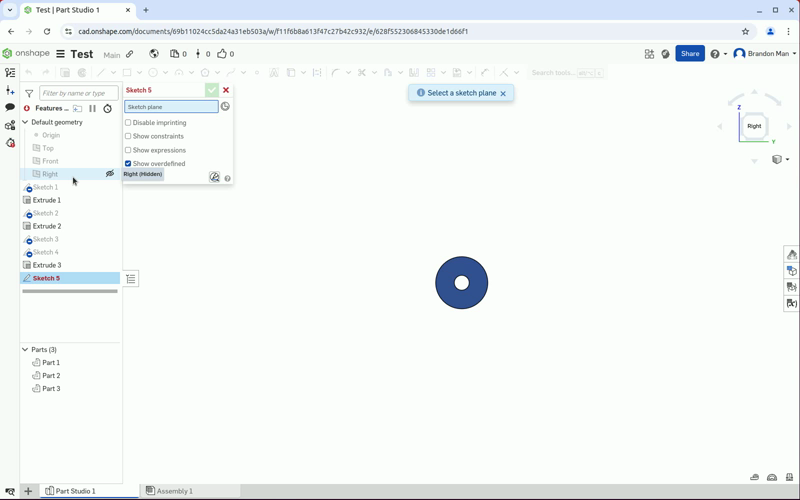
click(73, 176)
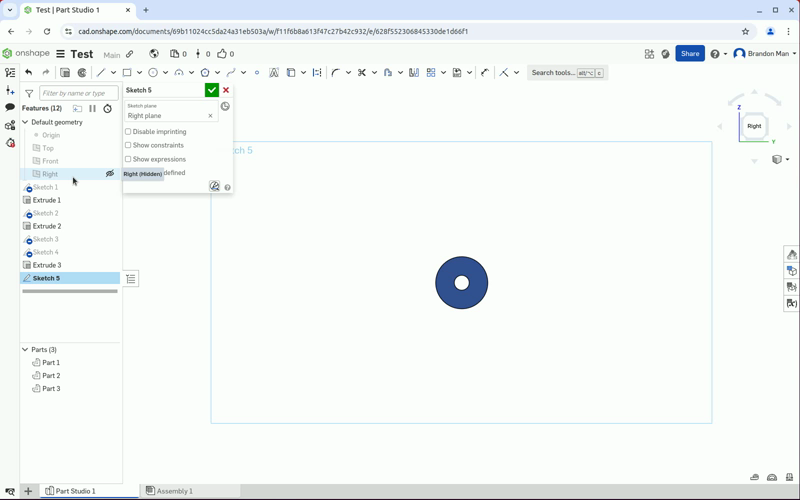
mouse_move(73, 352)
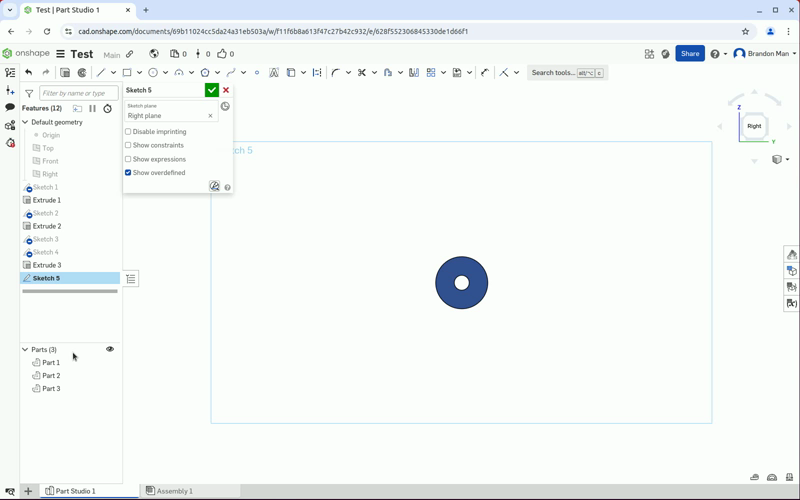
key(y)
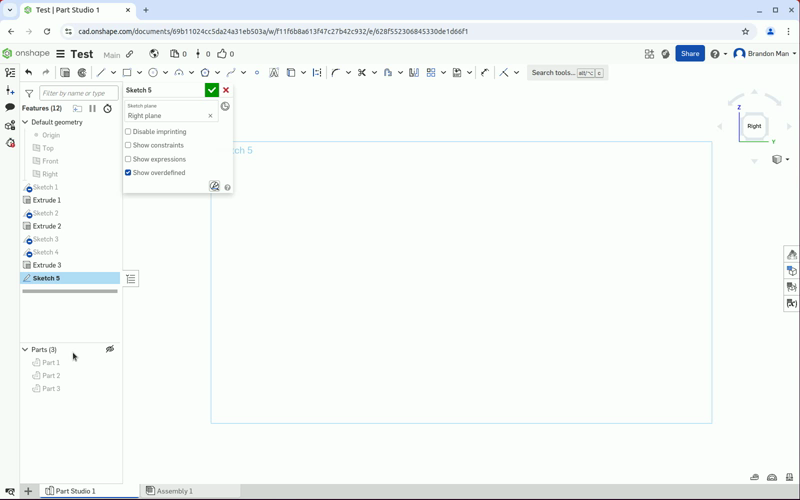
key(l)
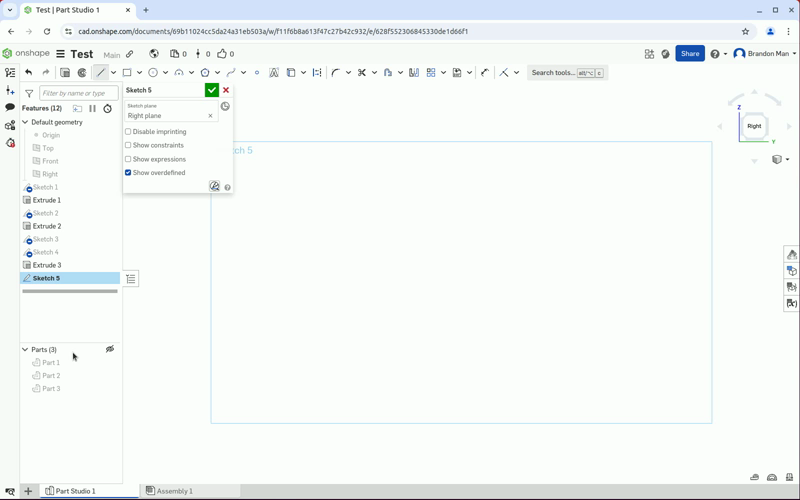
key_down(shift)
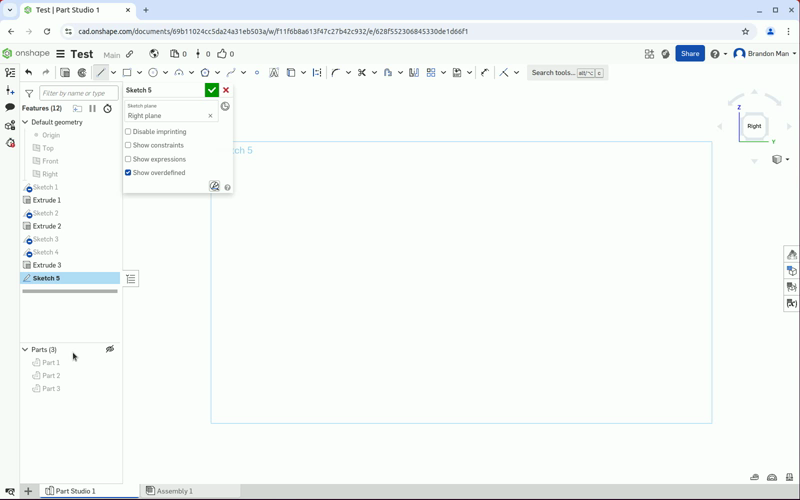
mouse_move(432, 311)
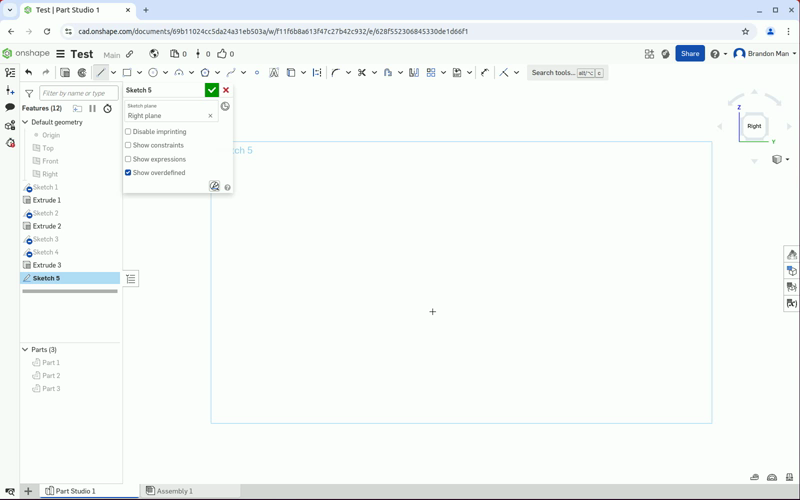
click(432, 311)
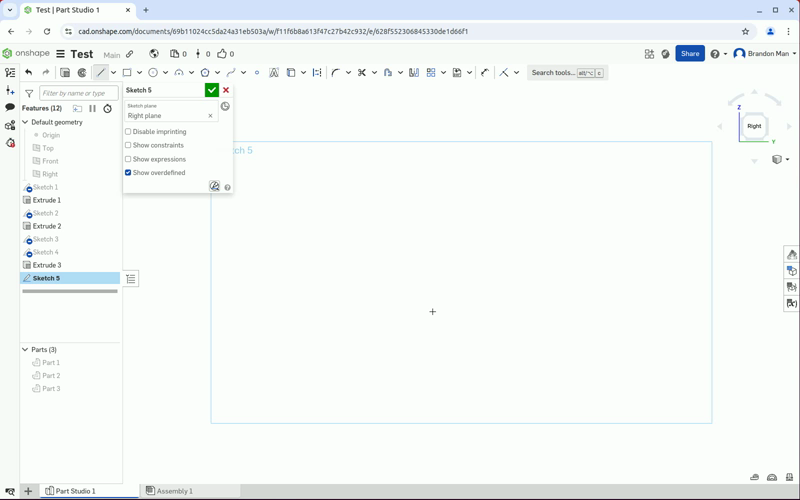
key_up(shift)
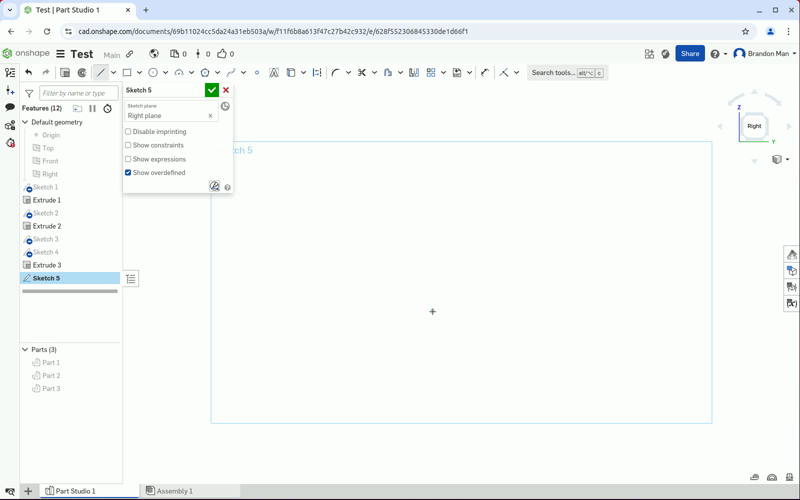
key_down(shift)
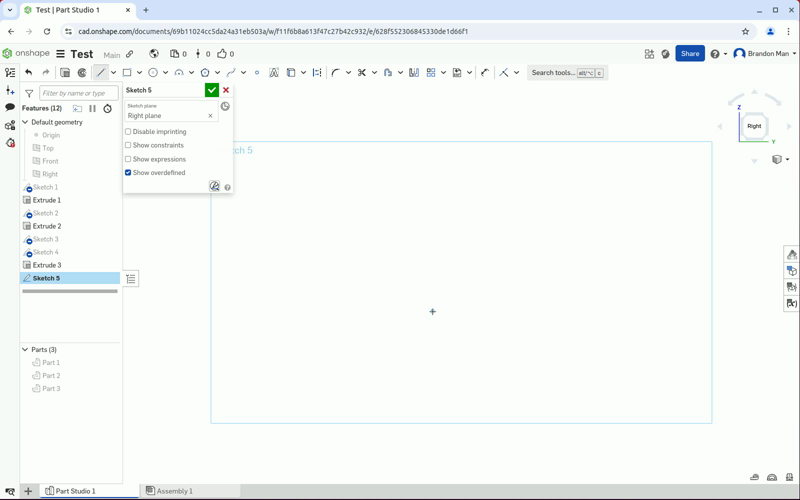
mouse_move(462, 311)
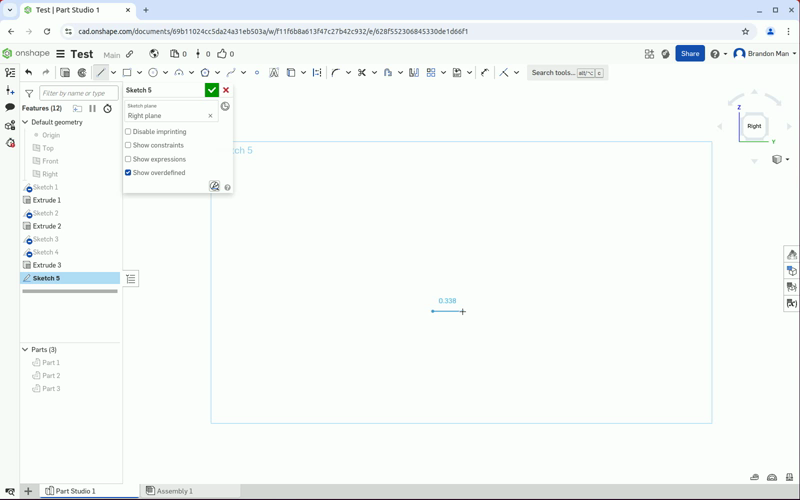
mouse_move(489, 311)
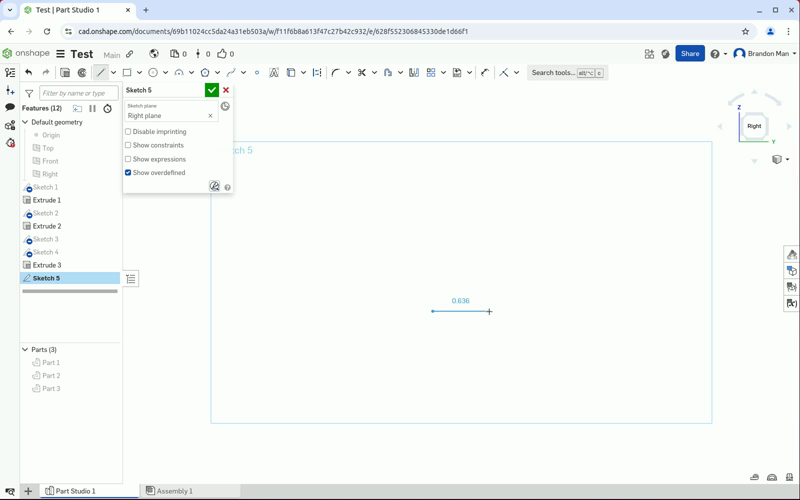
click(489, 311)
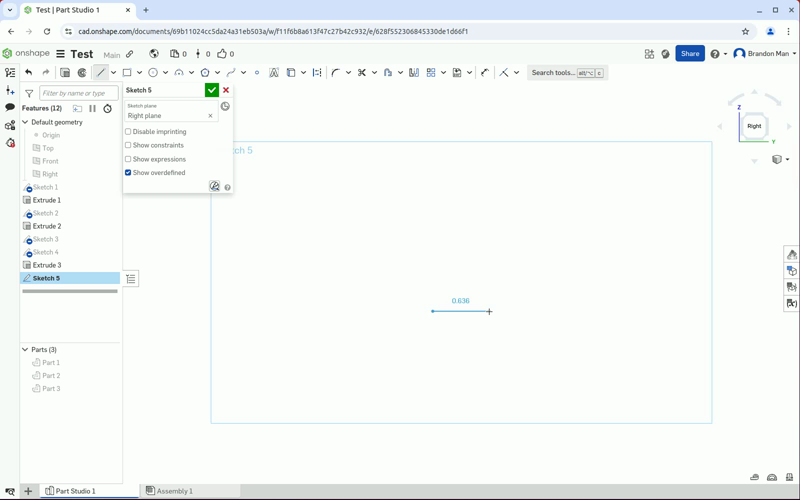
key_up(shift)
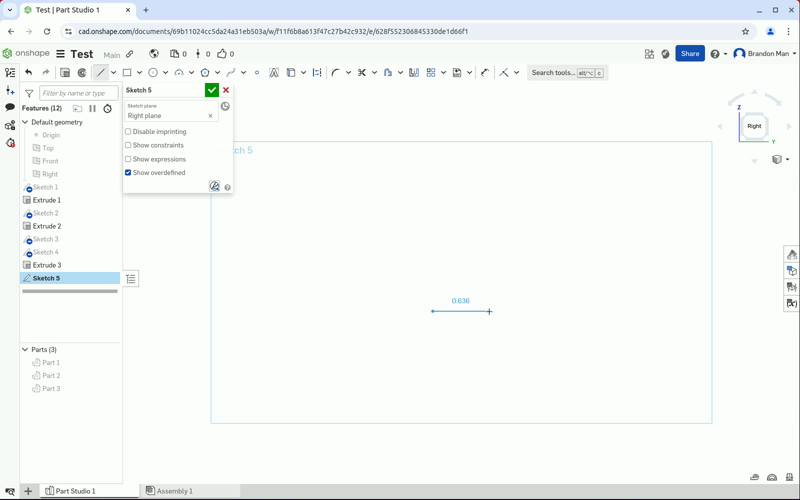
key_down(shift)
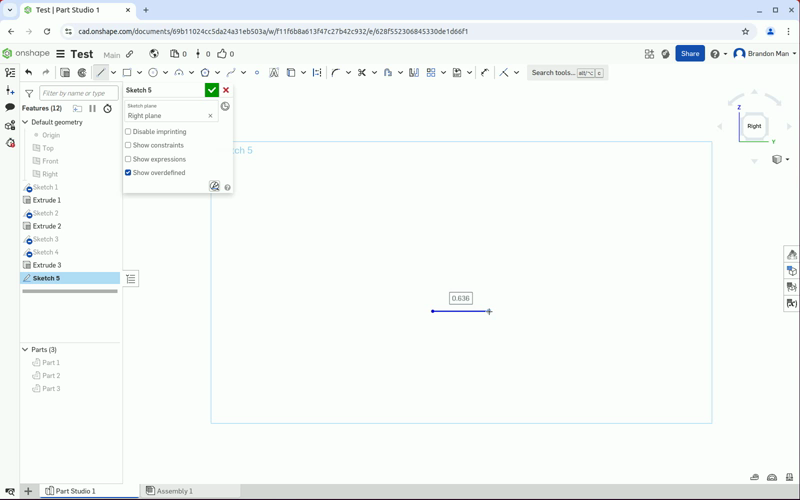
mouse_move(519, 311)
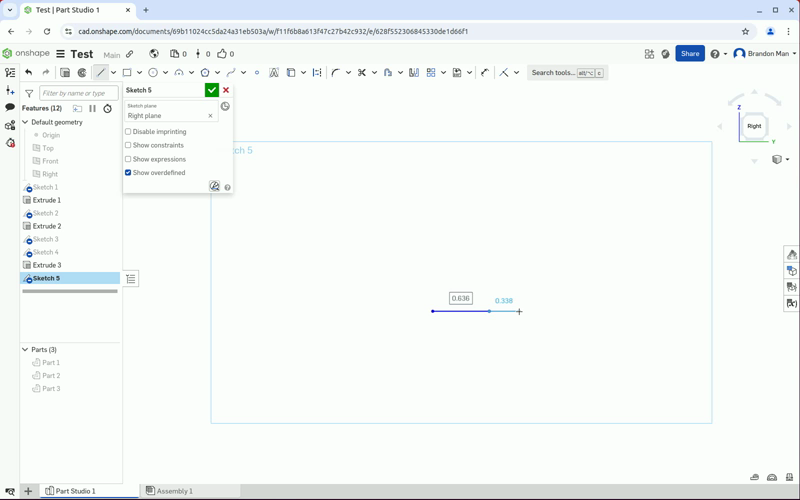
mouse_move(489, 254)
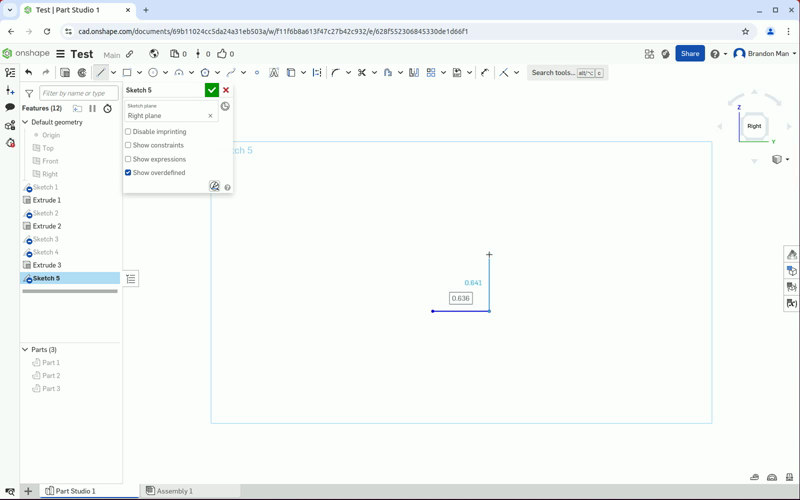
click(489, 254)
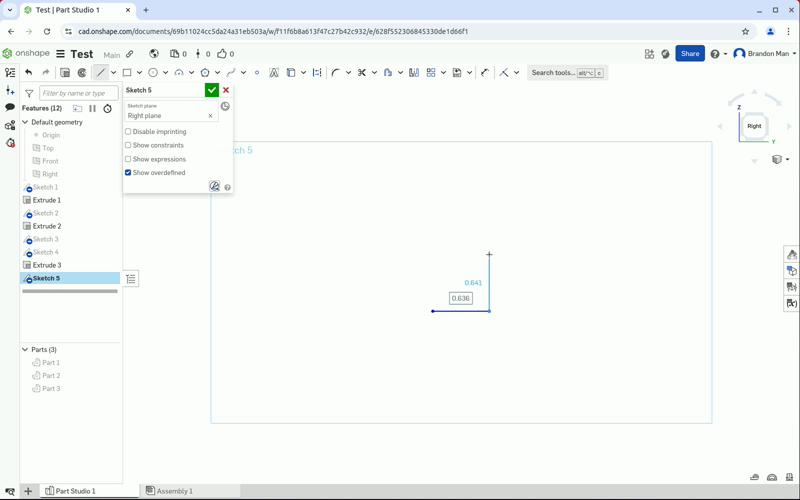
key_up(shift)
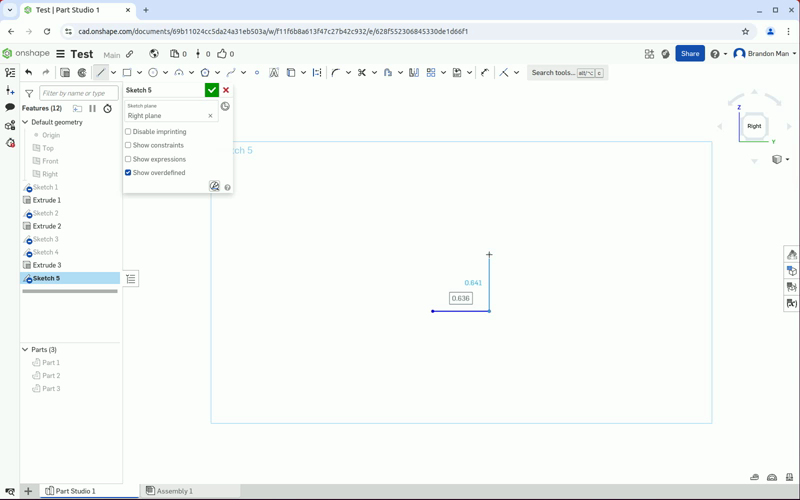
key_down(shift)
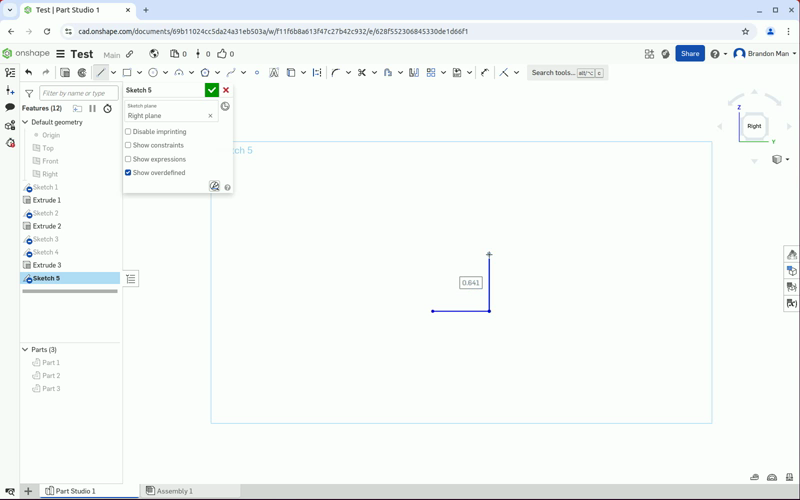
mouse_move(519, 254)
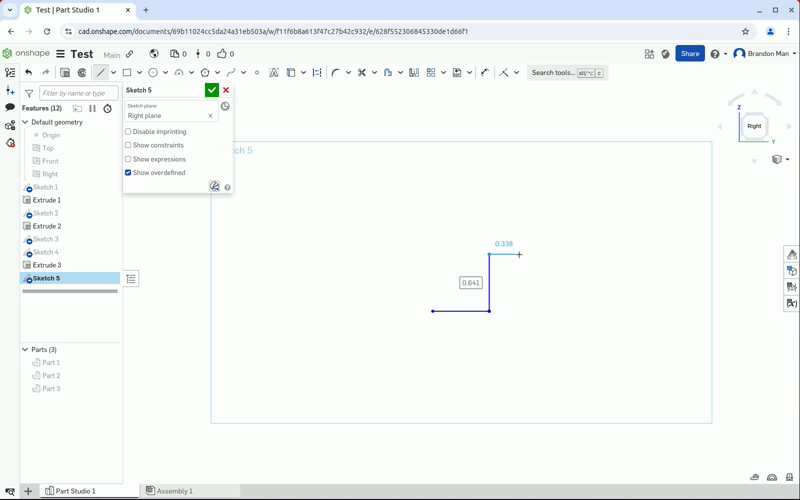
mouse_move(432, 254)
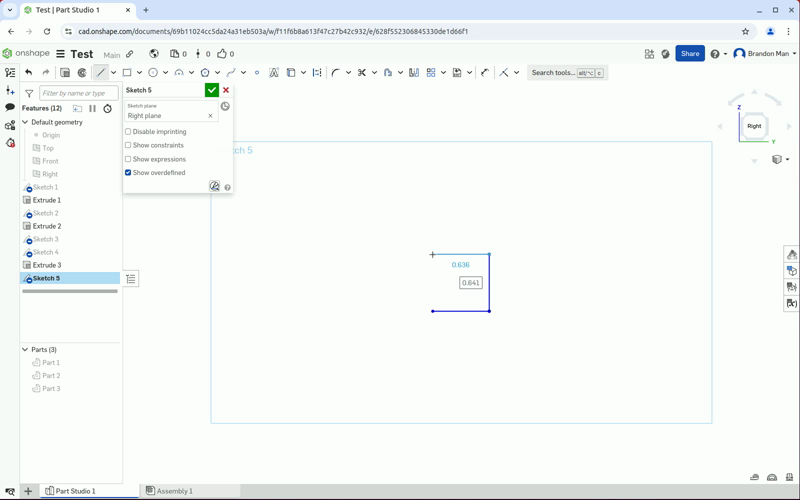
click(432, 254)
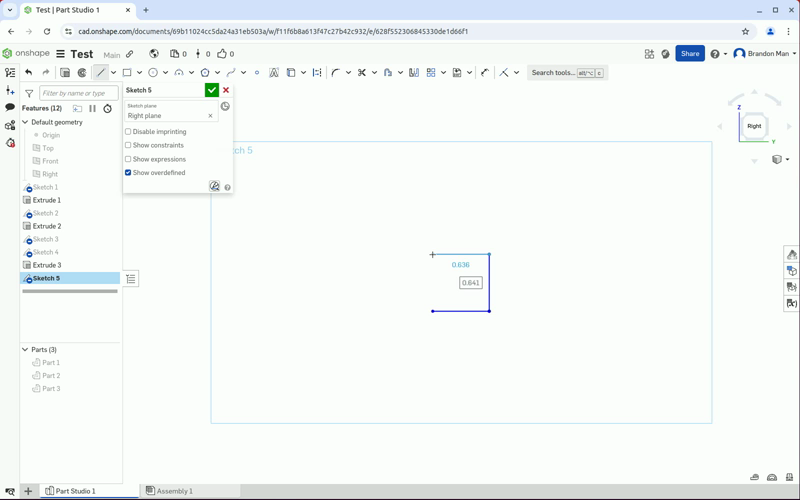
key_up(shift)
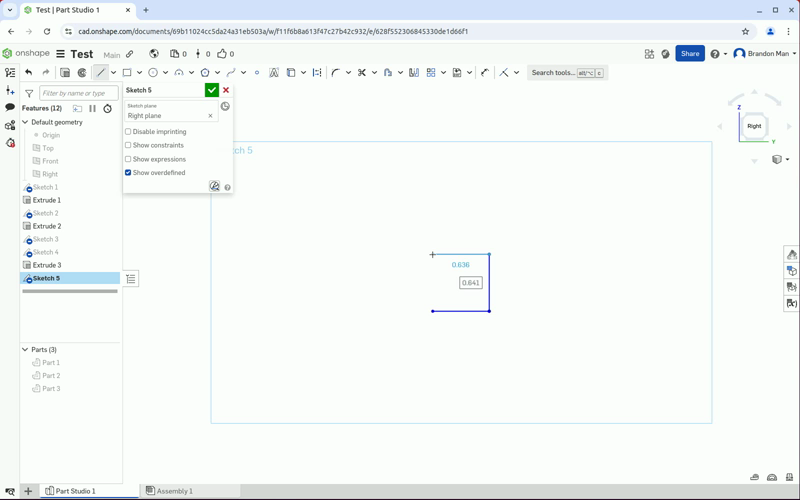
mouse_move(462, 254)
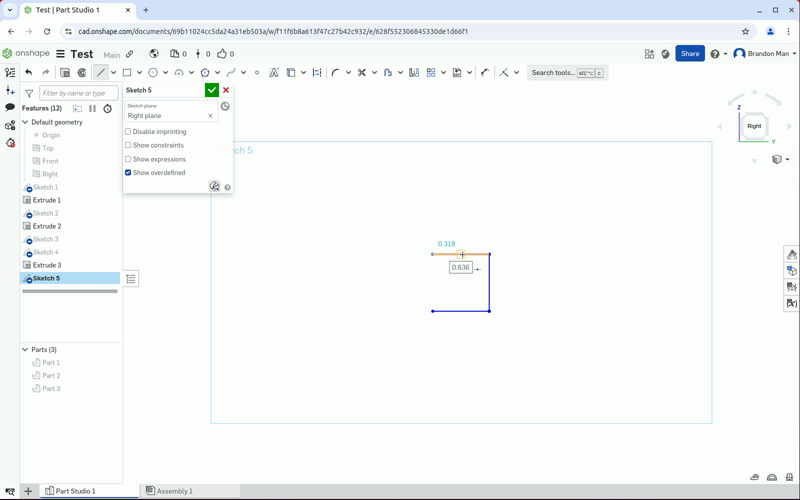
key_down(shift)
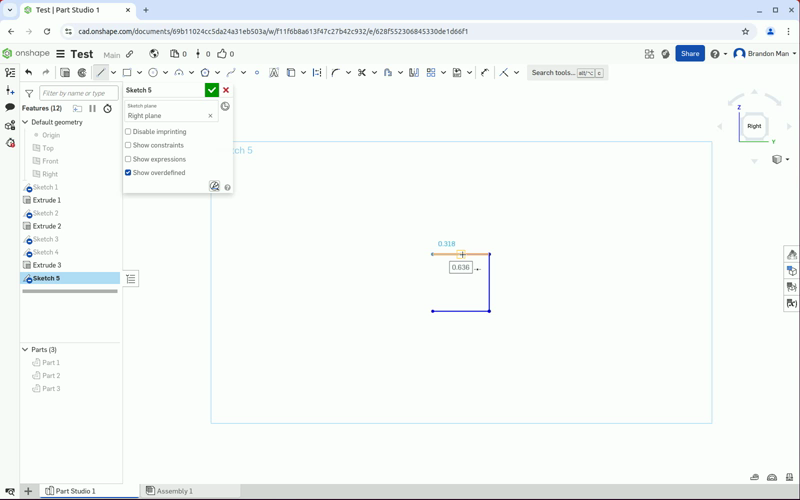
mouse_move(432, 311)
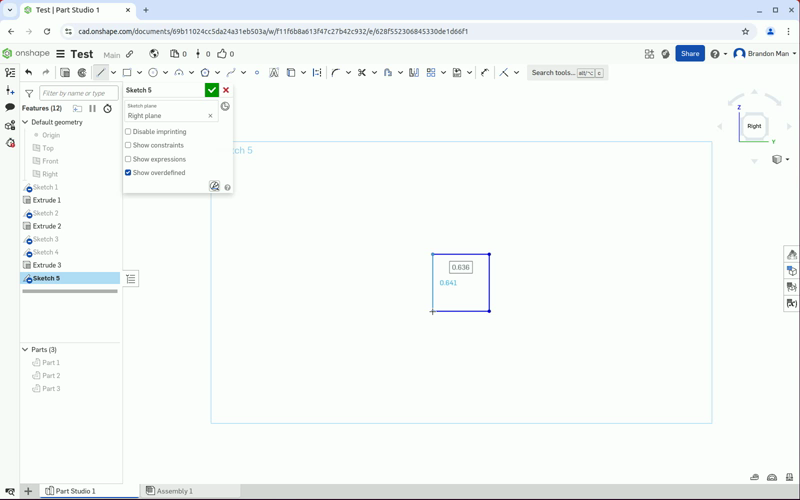
key_up(shift)
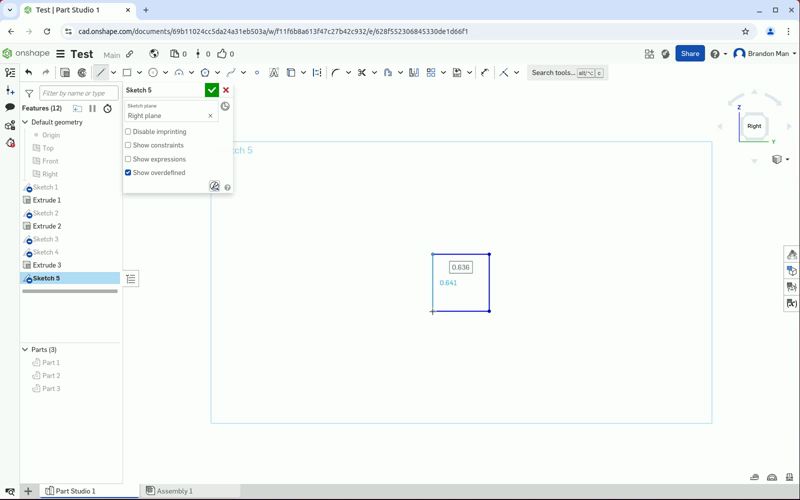
click(432, 311)
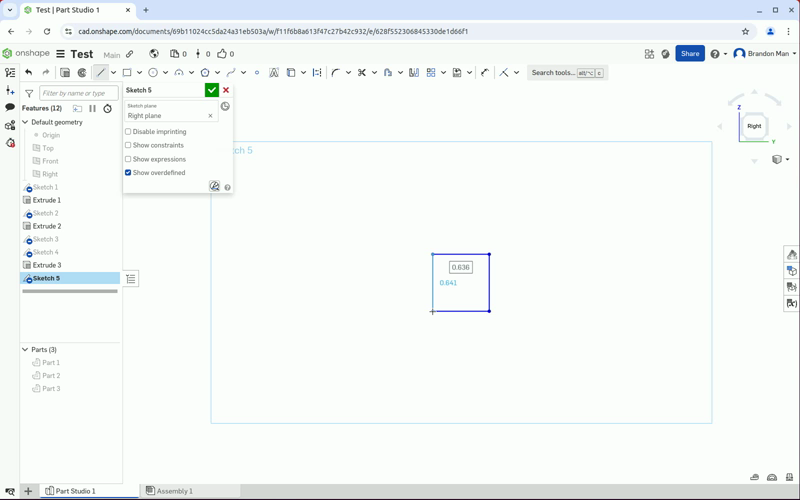
key(esc)
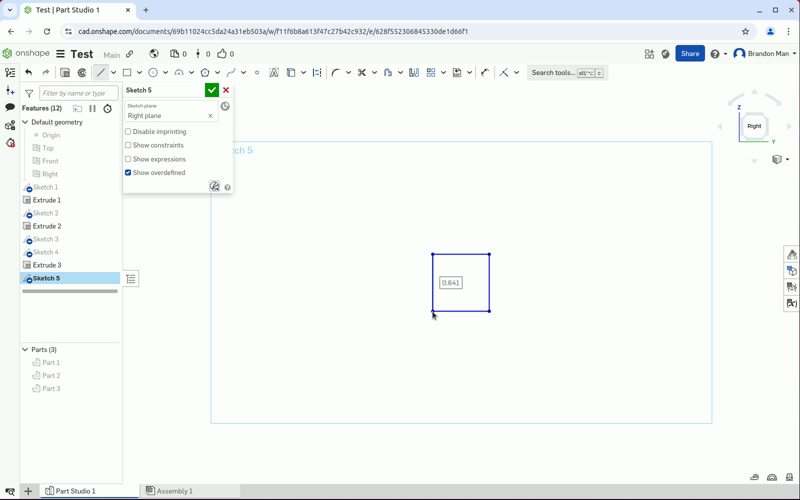
key(c)
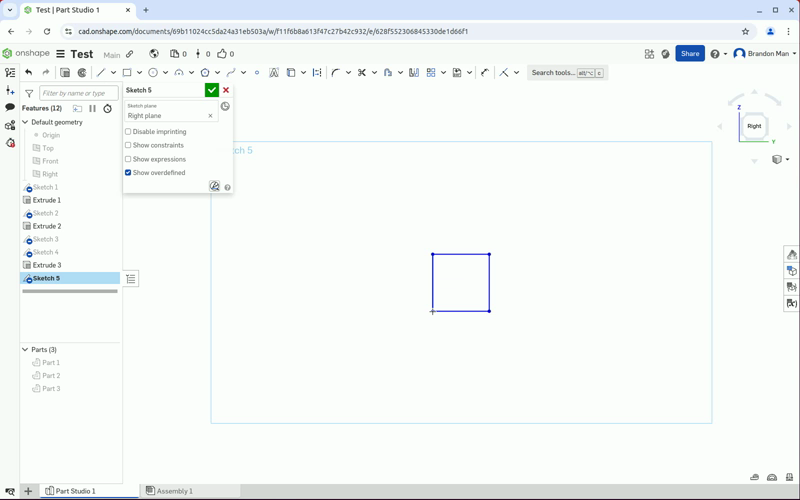
key_down(shift)
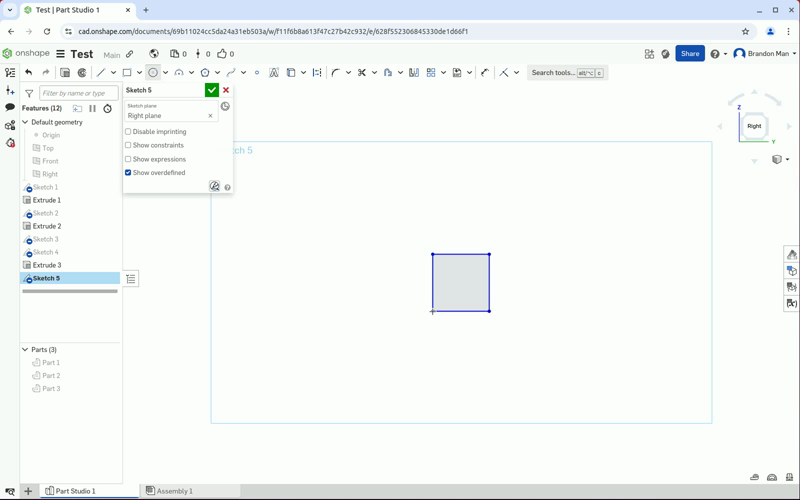
mouse_move(461, 282)
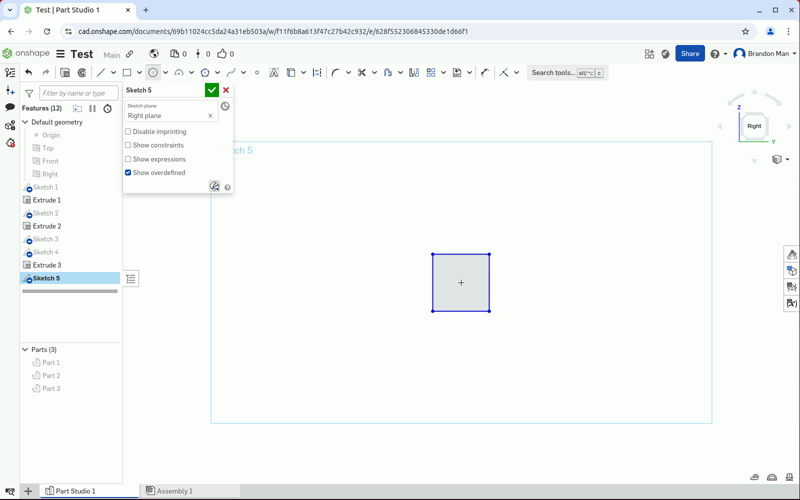
click(461, 282)
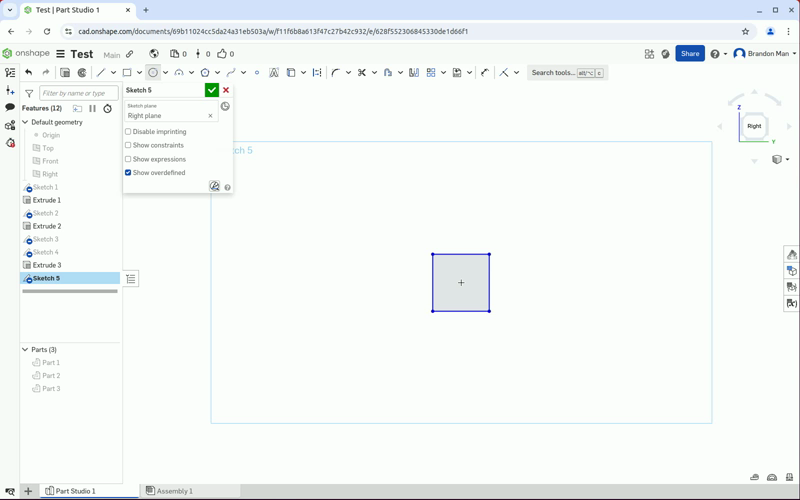
key_up(shift)
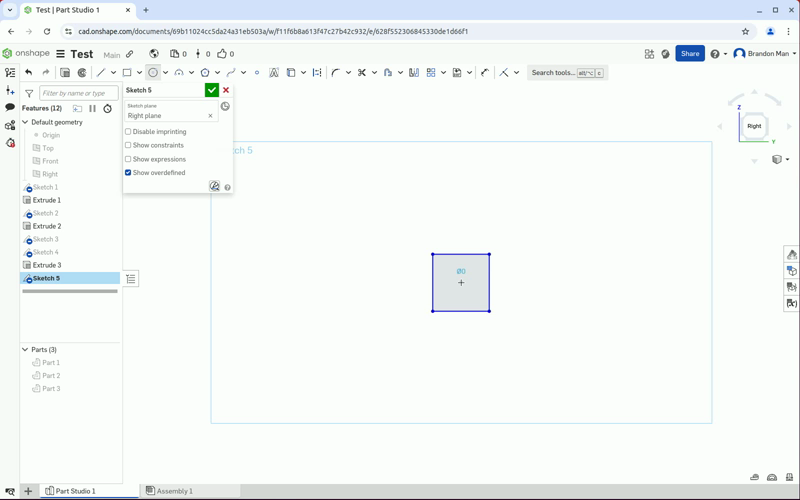
mouse_move(486, 282)
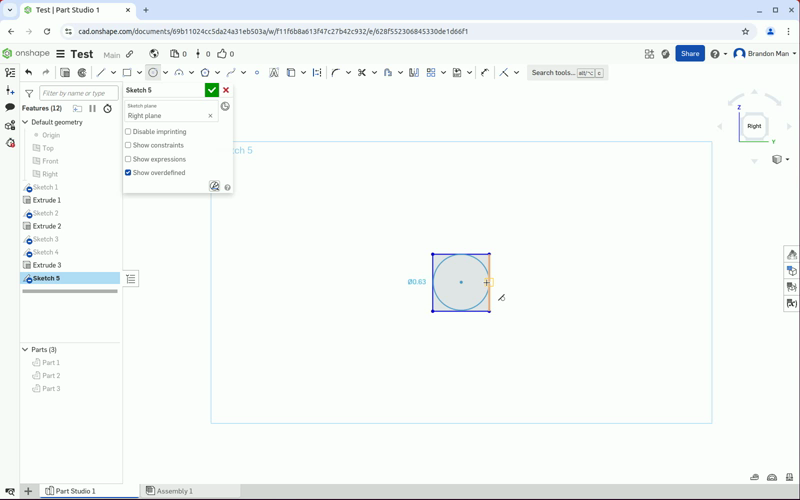
click(486, 282)
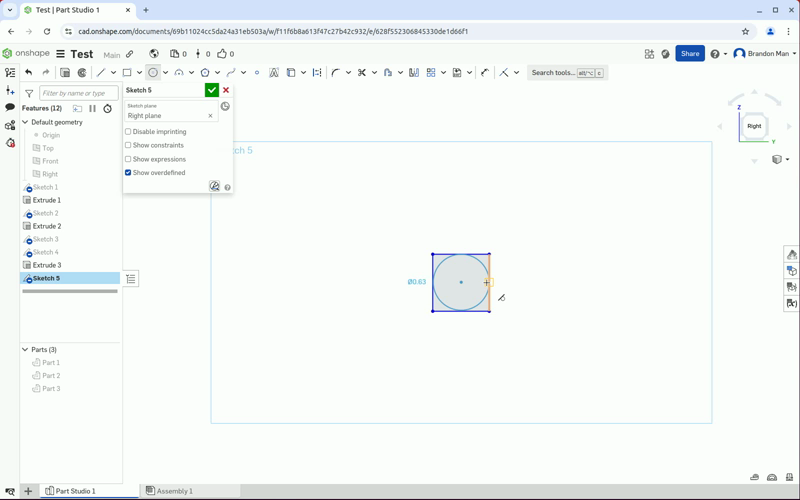
key(esc)
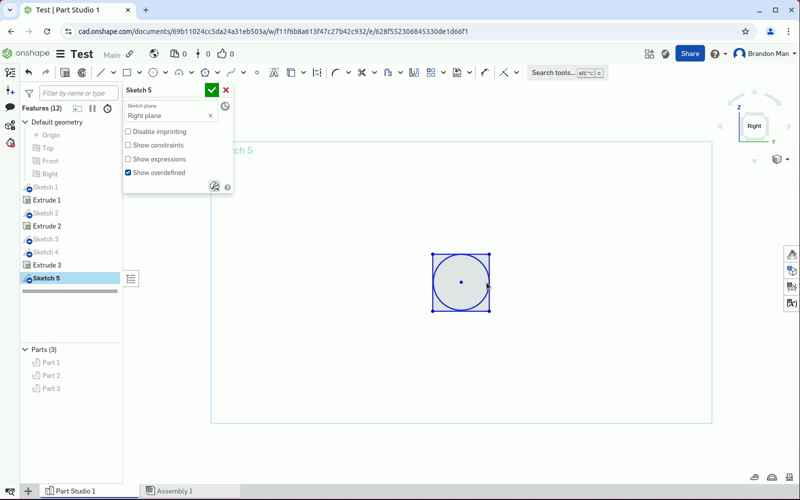
mouse_move(436, 274)
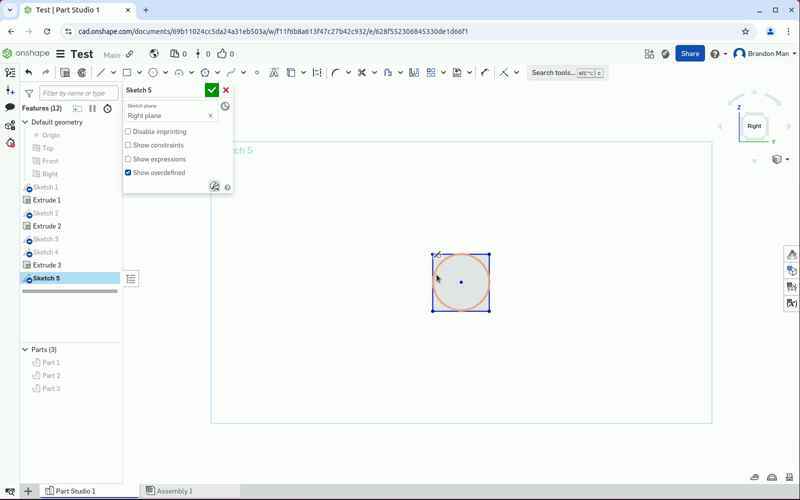
scroll(6)
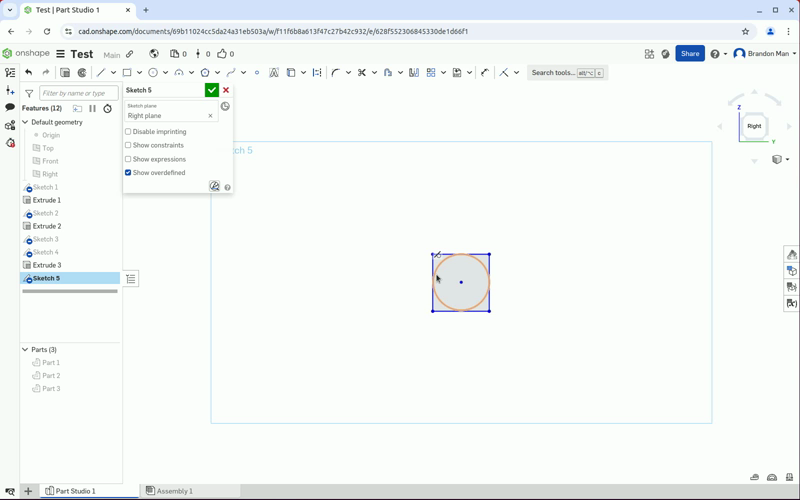
scroll(6)
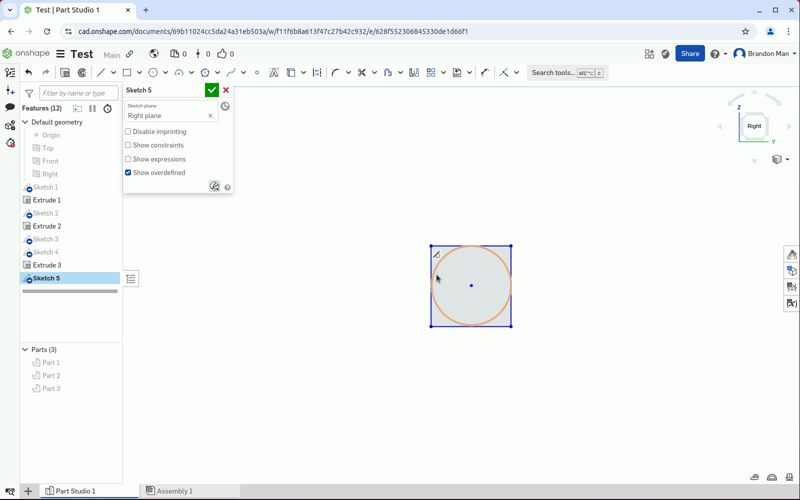
scroll(6)
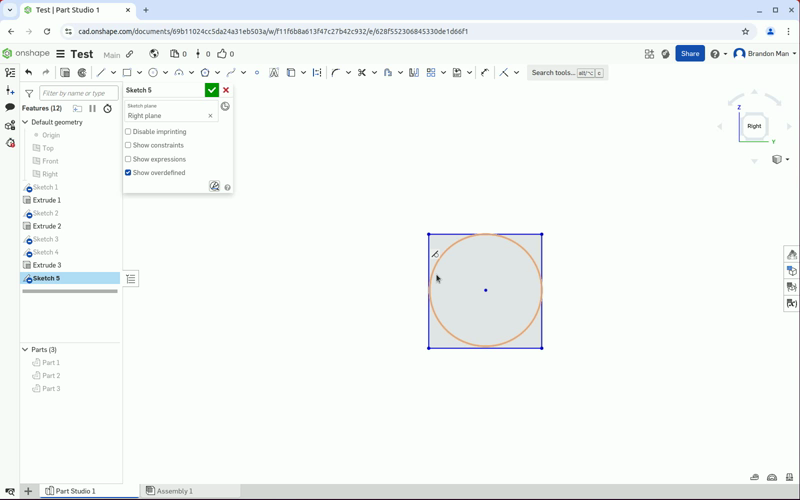
scroll(6)
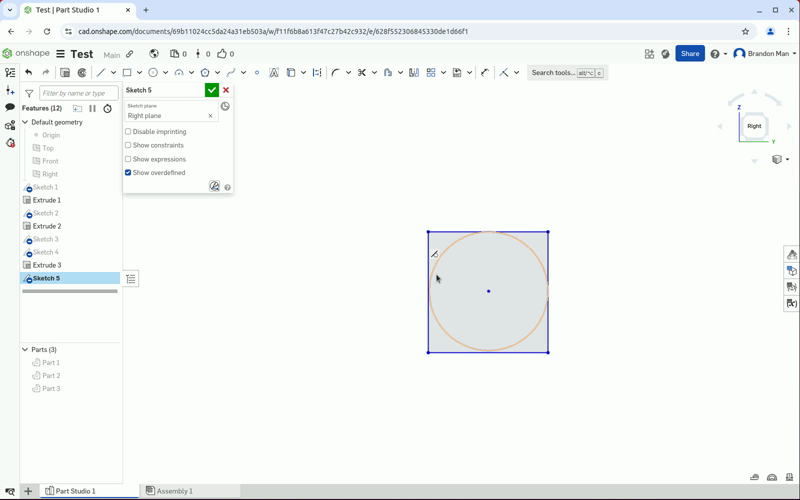
scroll(6)
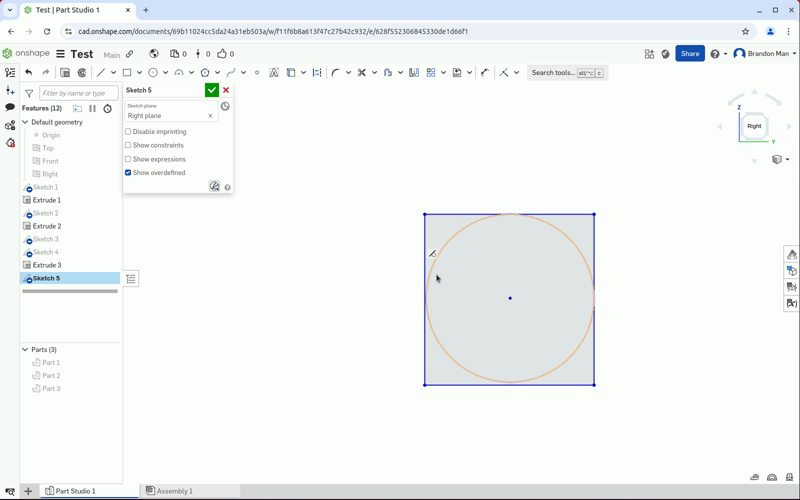
scroll(6)
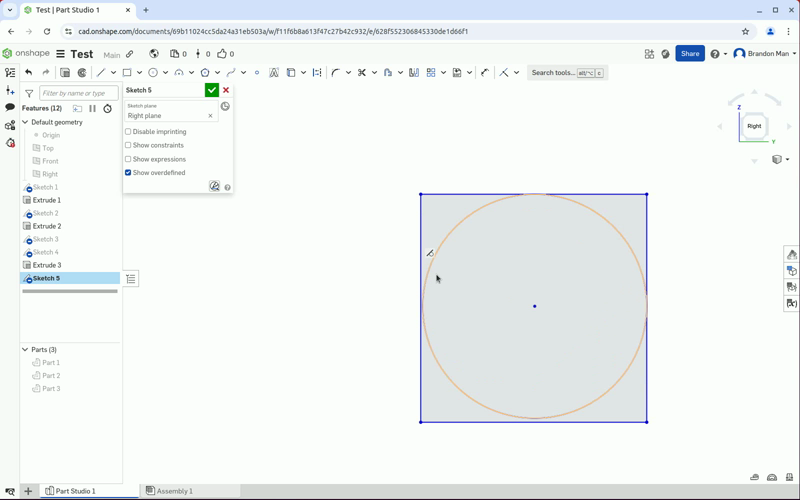
scroll(6)
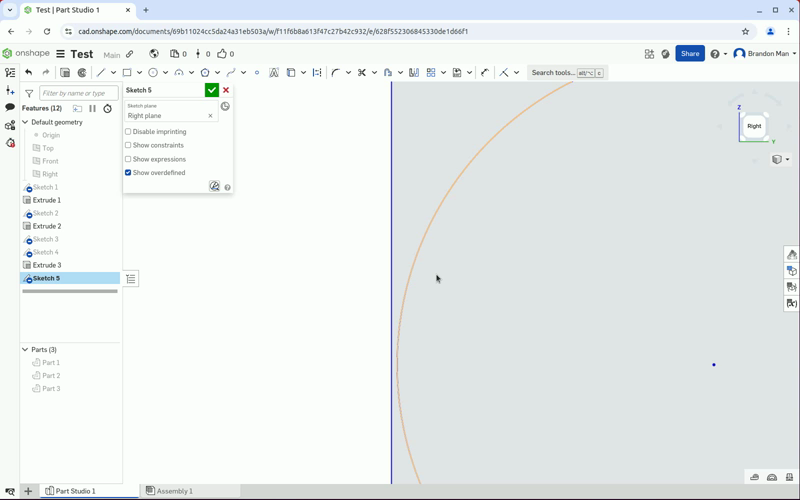
click(436, 274)
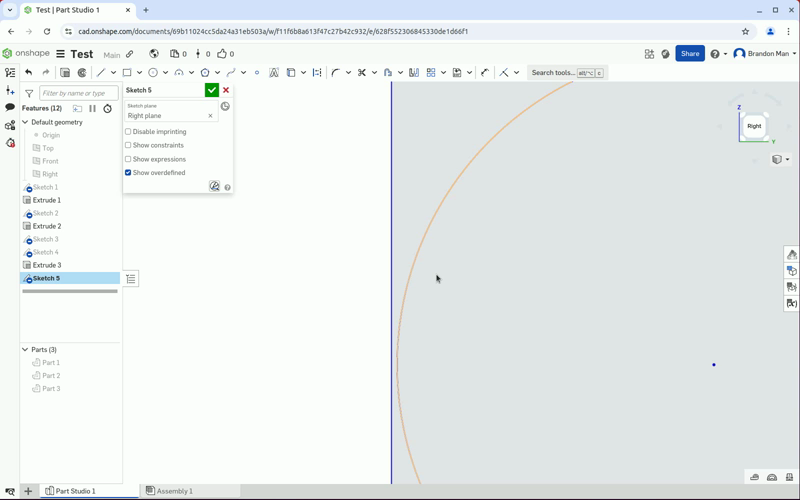
scroll(-6)
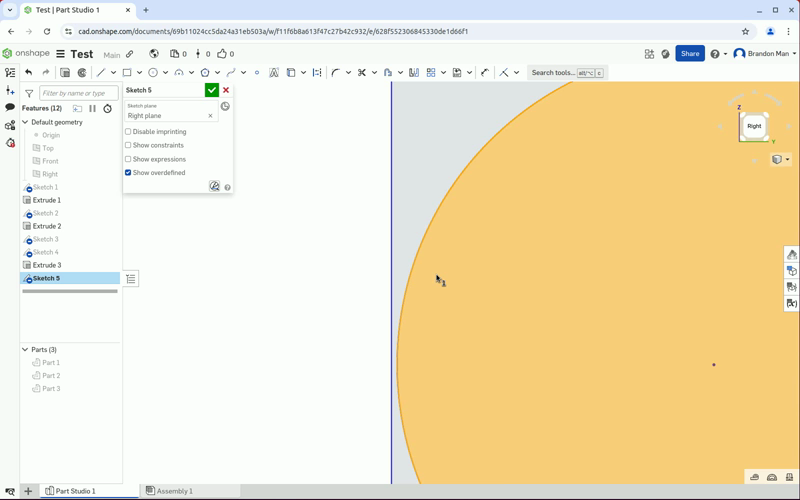
scroll(-6)
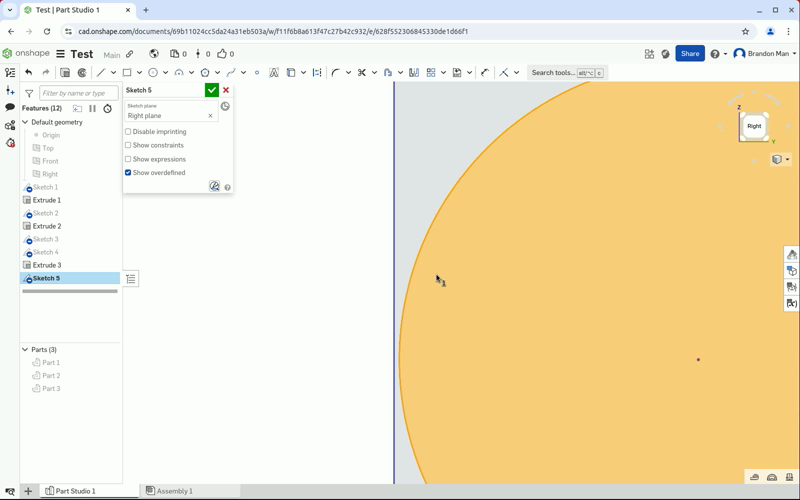
scroll(-6)
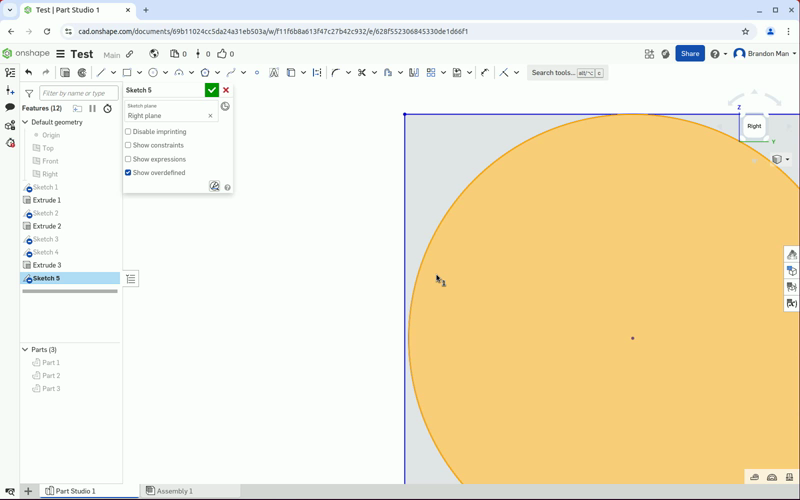
scroll(-6)
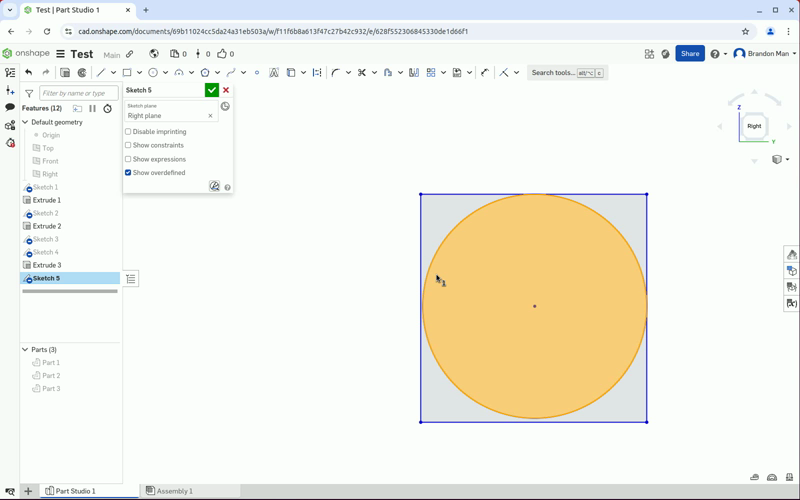
scroll(-6)
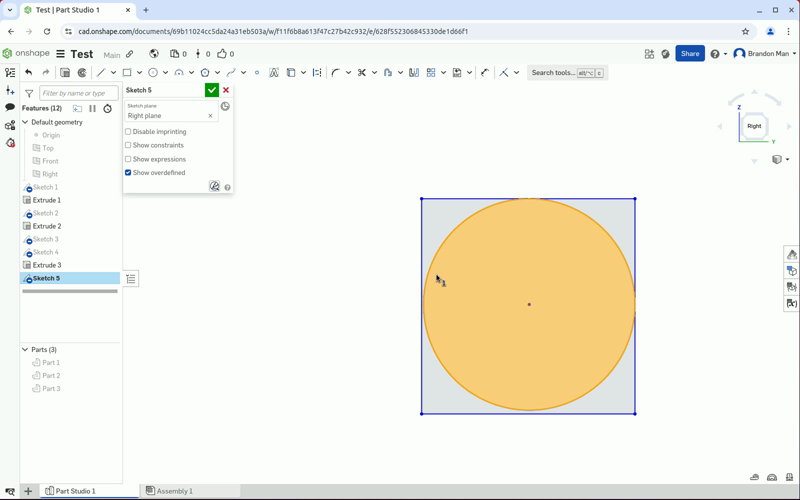
scroll(-6)
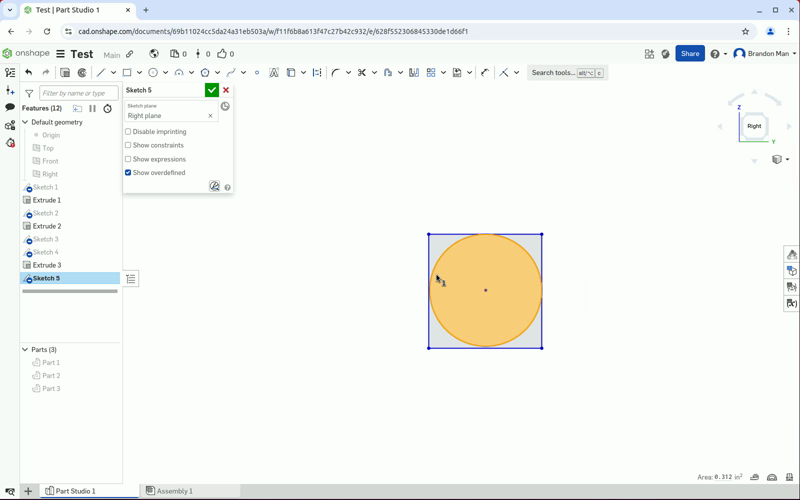
scroll(-6)
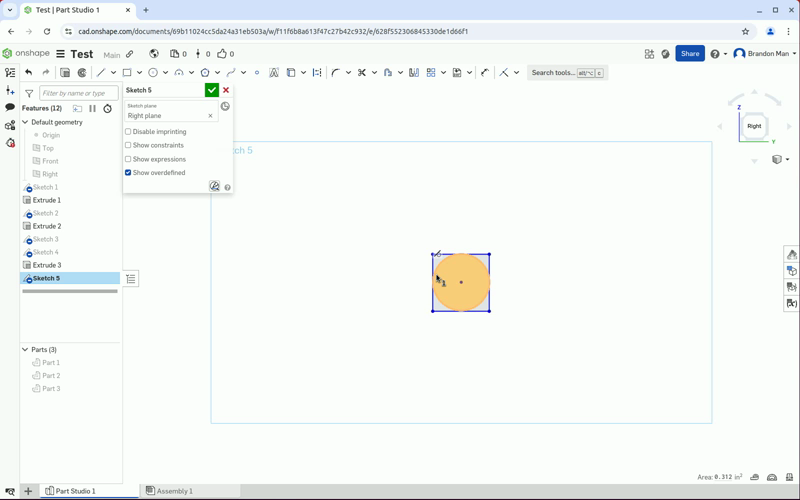
mouse_move(73, 352)
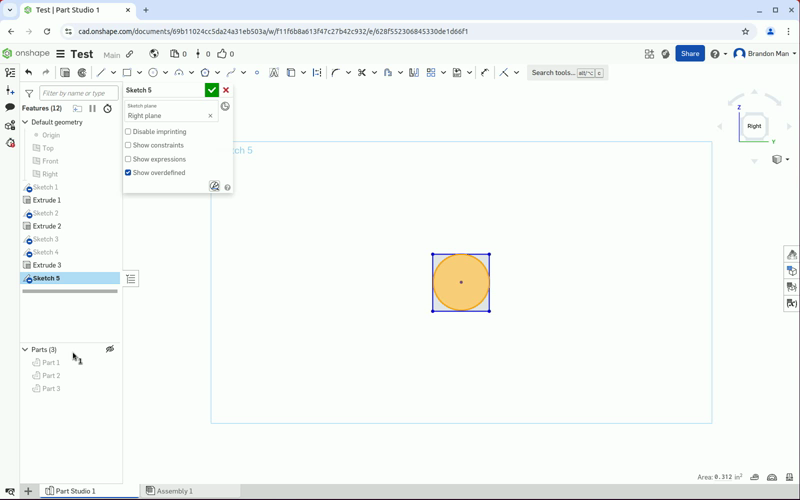
key(shift+y)
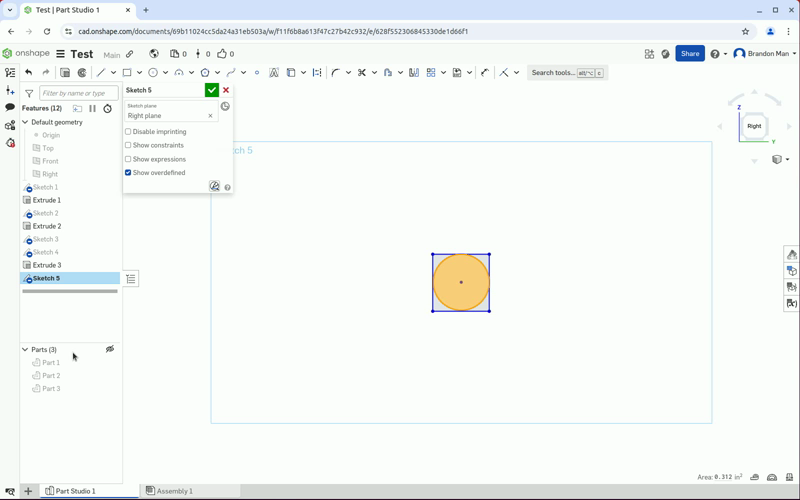
key(shift+e)
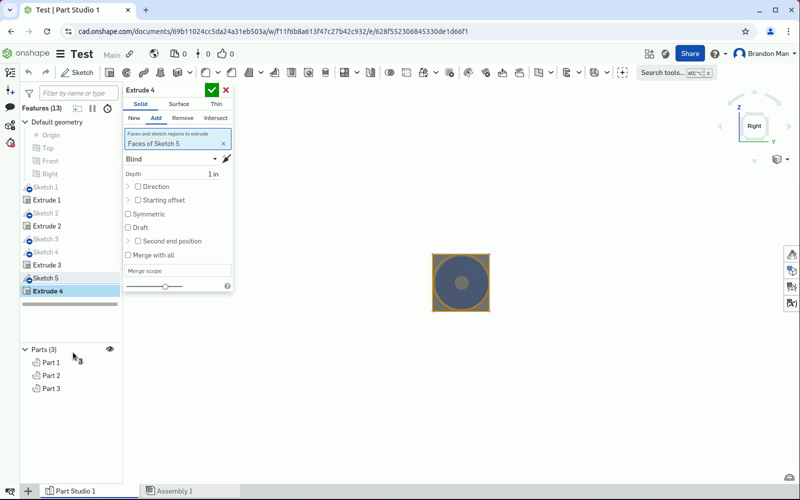
mouse_move(143, 106)
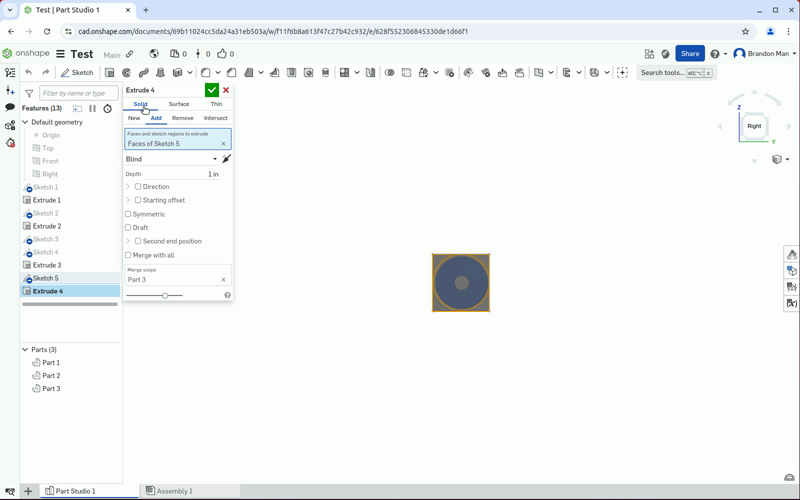
click(143, 106)
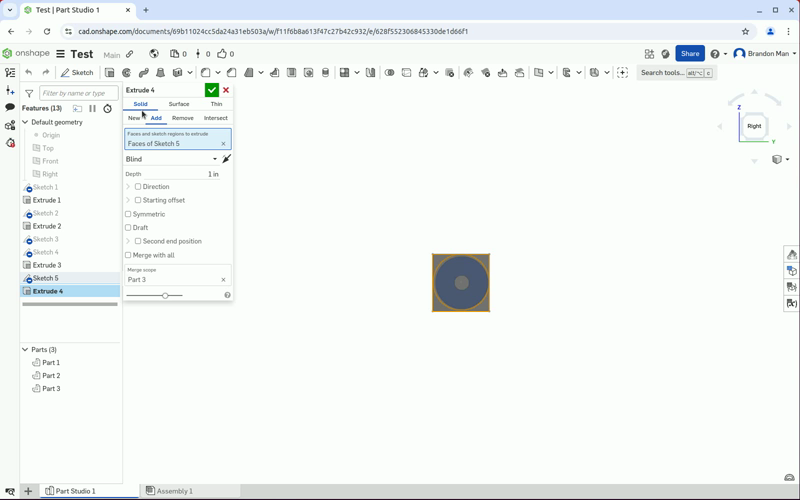
mouse_move(137, 120)
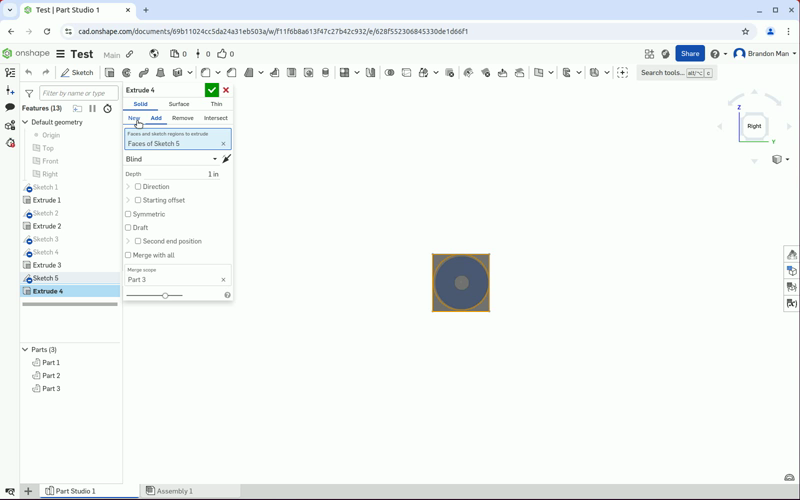
click(137, 120)
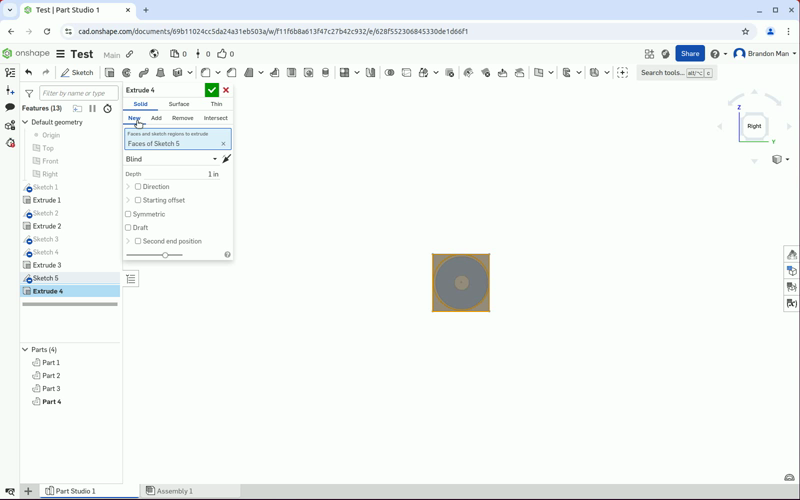
key(tab, 4)
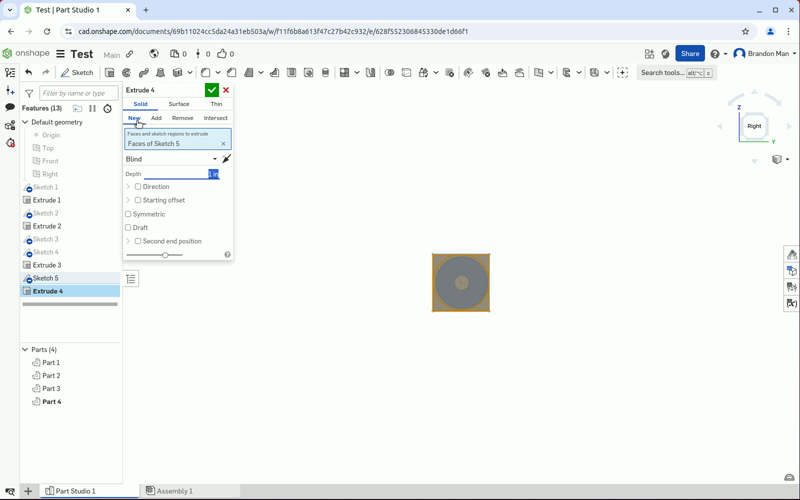
text(1.266)
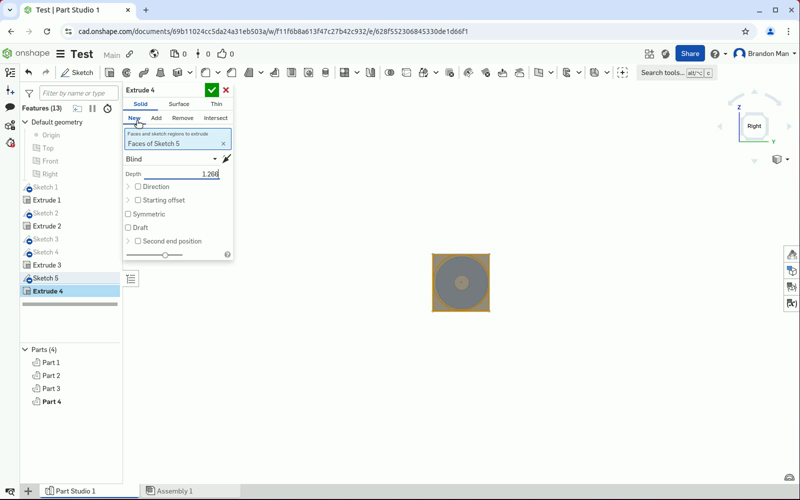
key(enter)
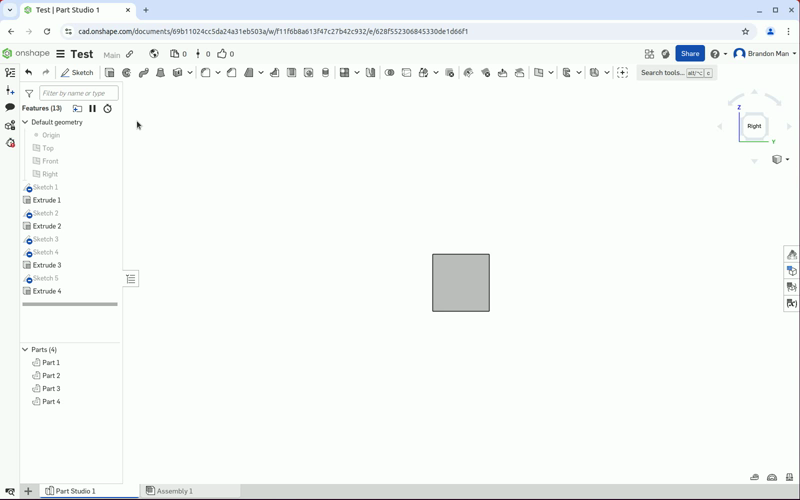
key(shift+h)
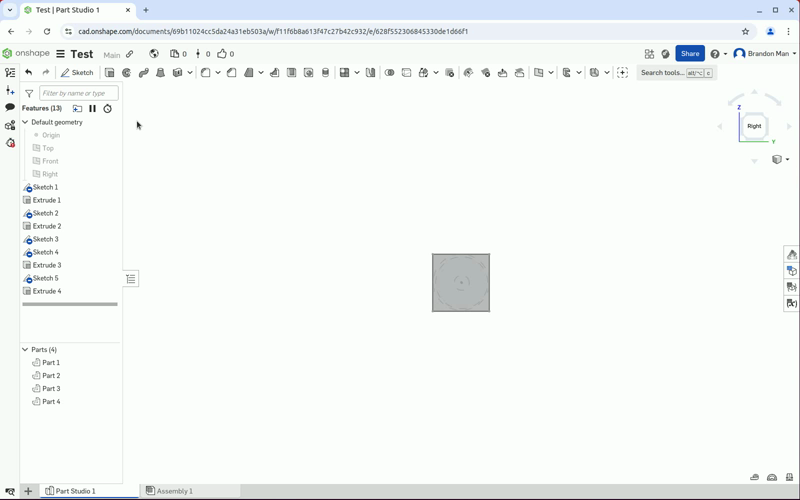
key(shift+h)
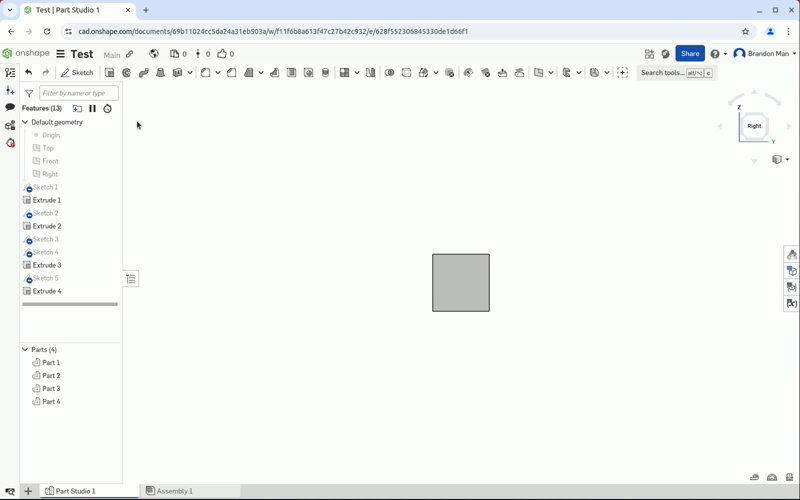
mouse_move(73, 189)
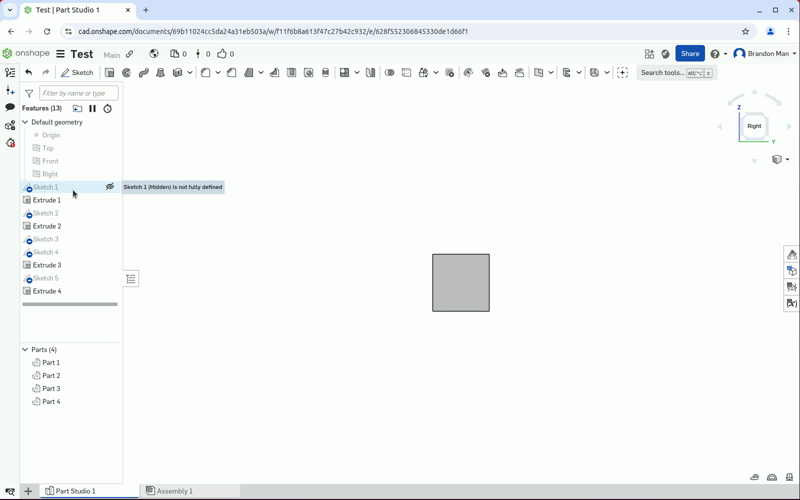
click(73, 189)
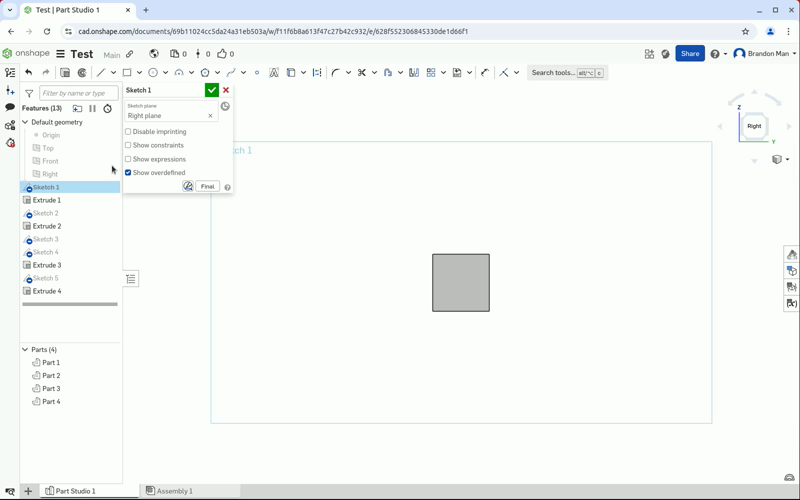
mouse_move(229, 92)
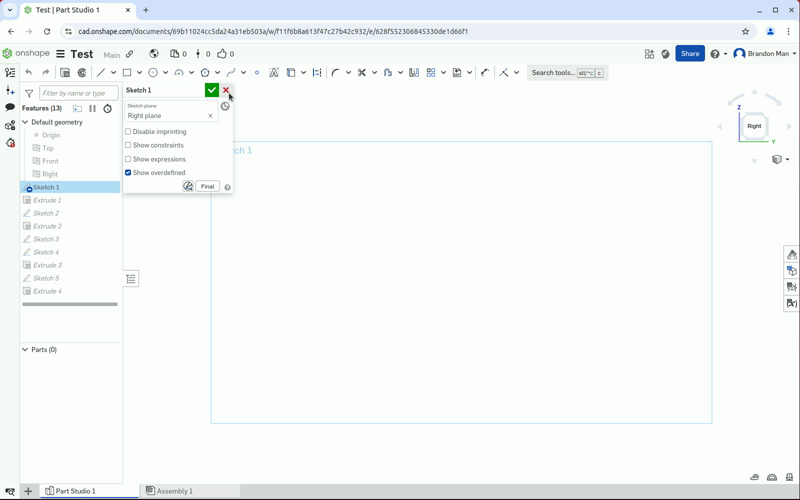
click(229, 92)
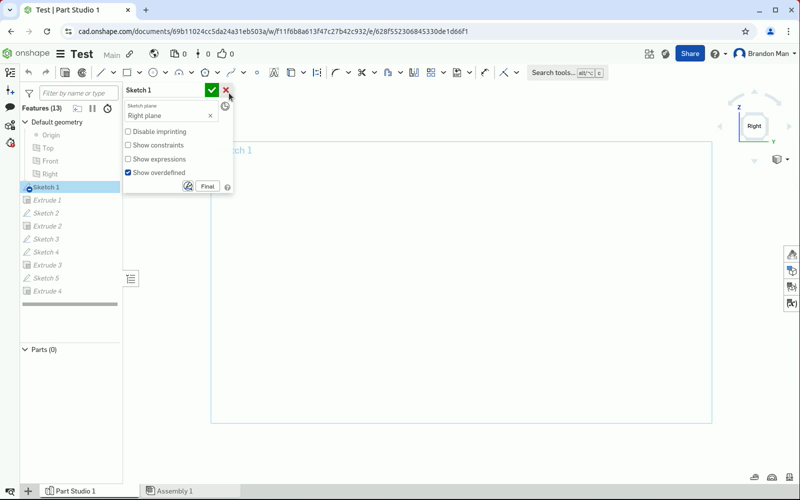
key(shift+s)
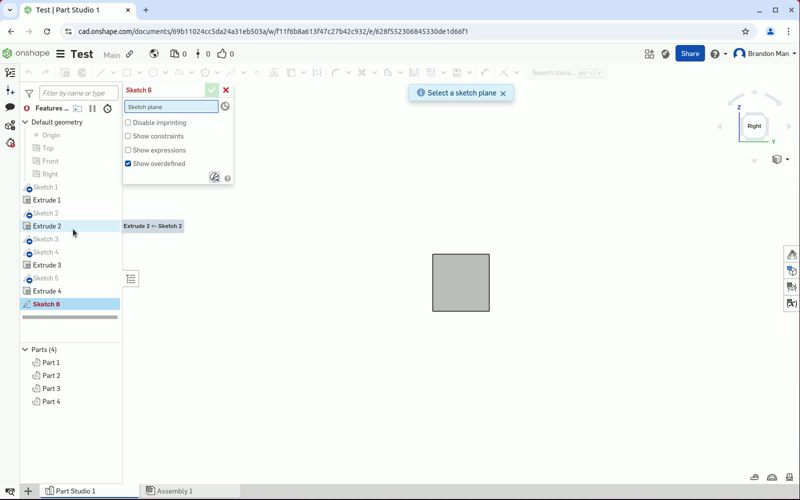
scroll(3)
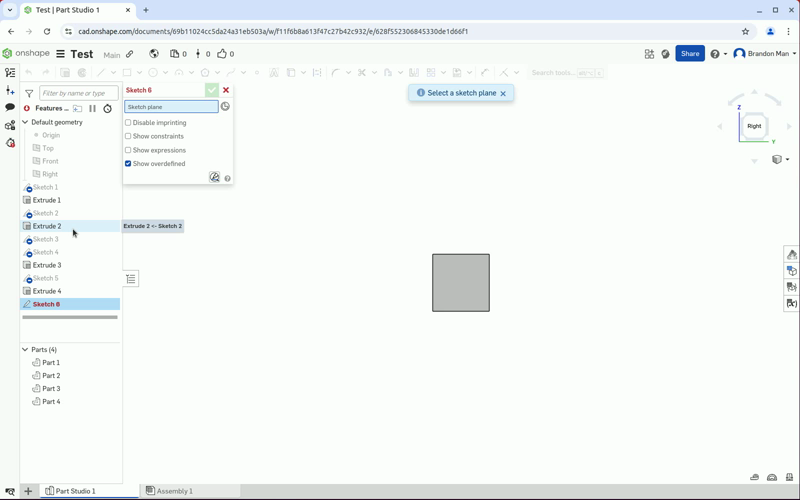
mouse_move(73, 176)
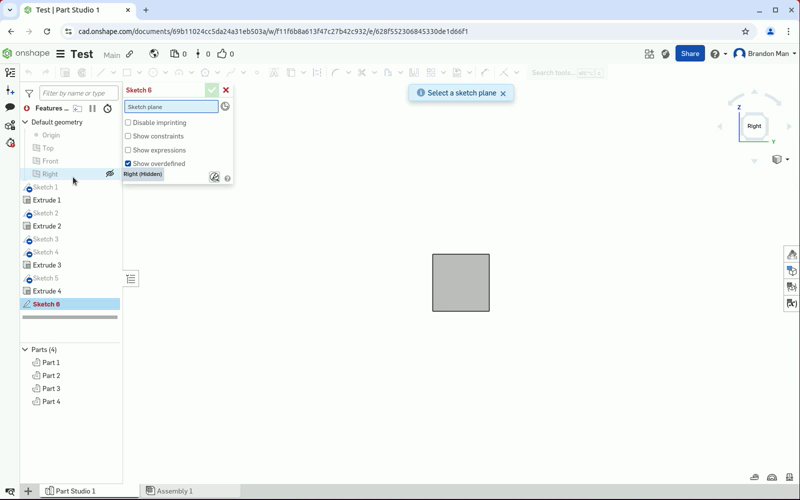
click(73, 176)
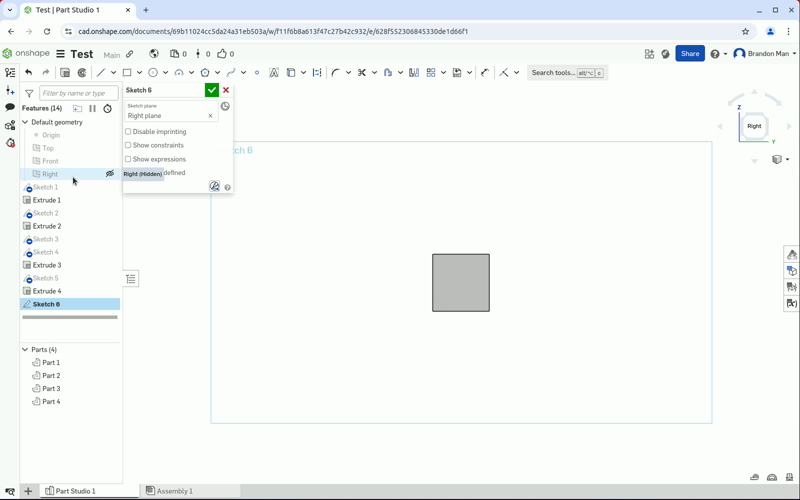
mouse_move(73, 352)
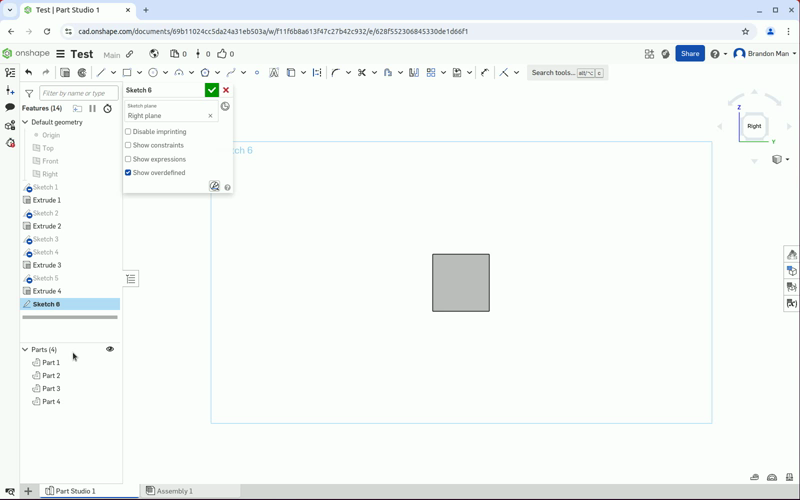
key(y)
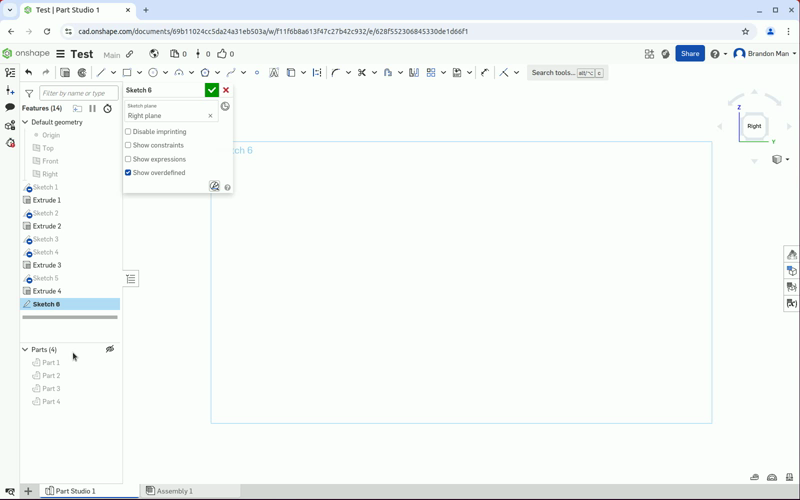
key(l)
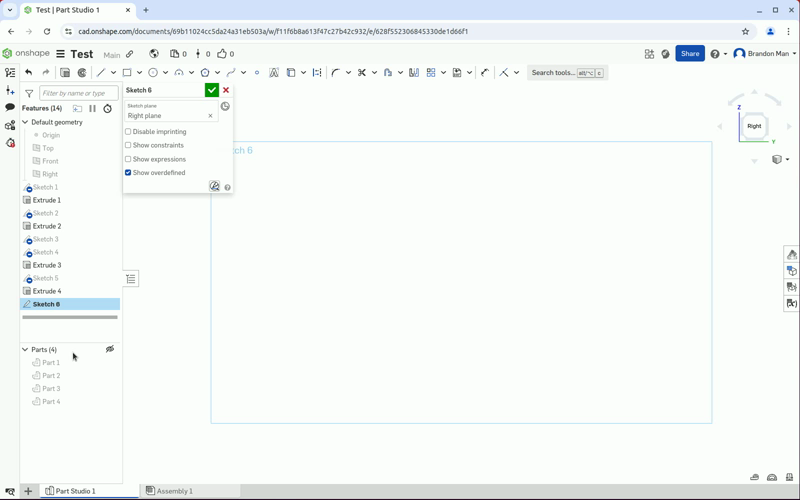
key_down(shift)
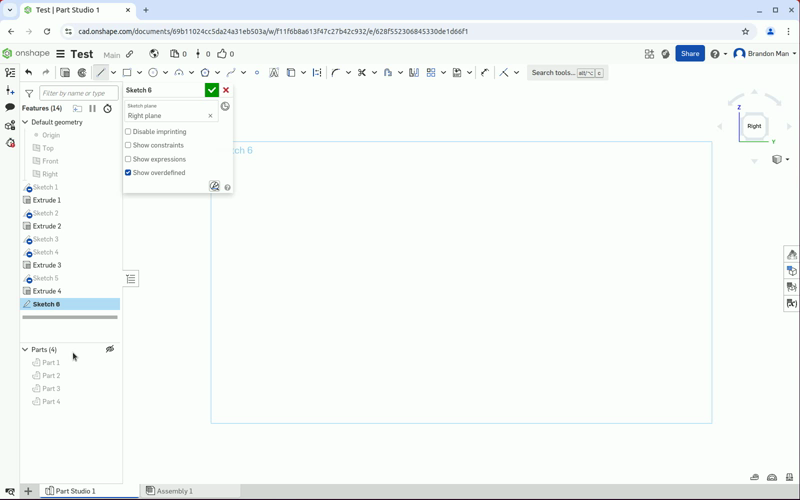
mouse_move(432, 316)
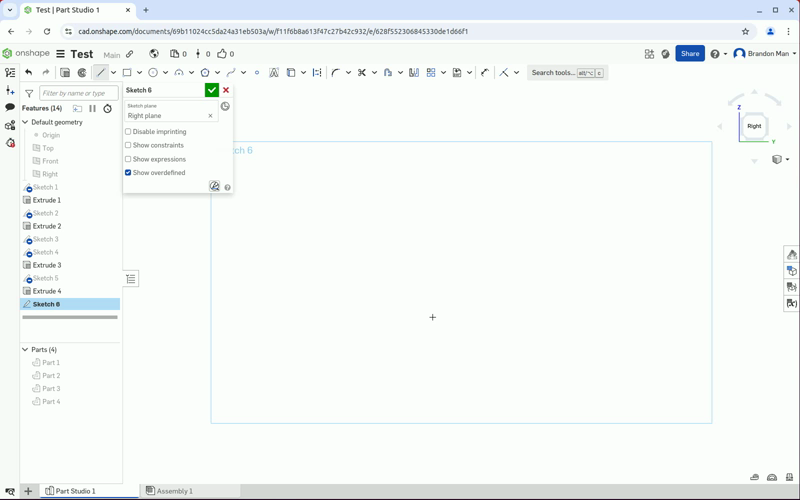
click(432, 316)
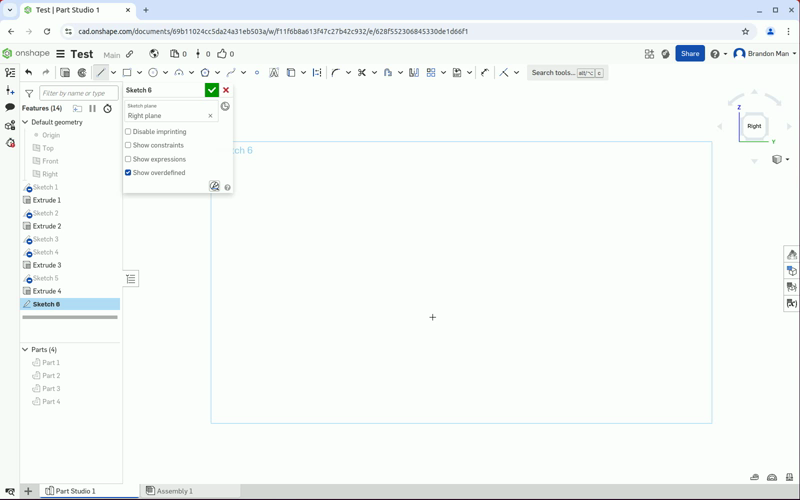
key_up(shift)
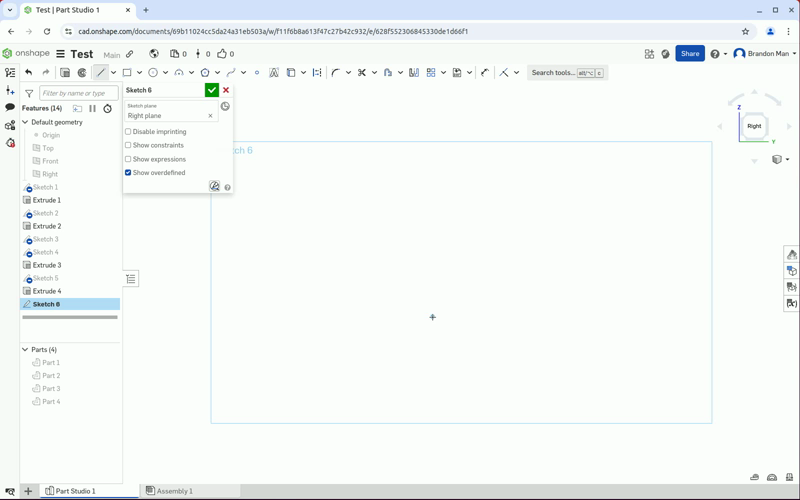
key_down(shift)
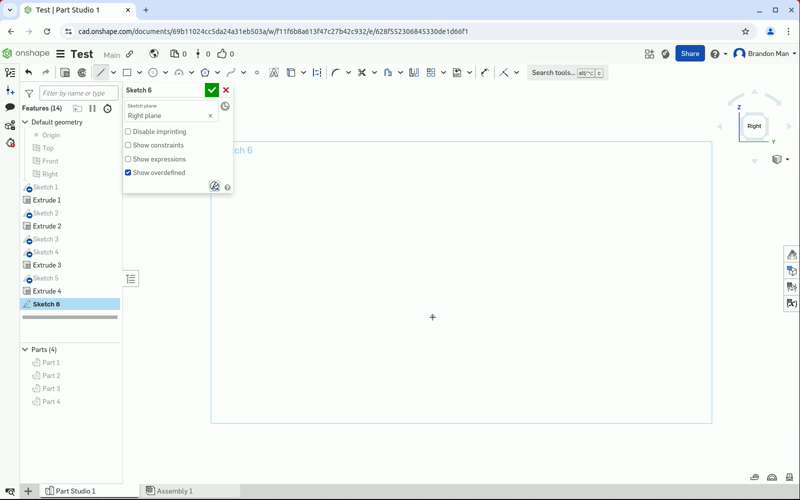
mouse_move(462, 316)
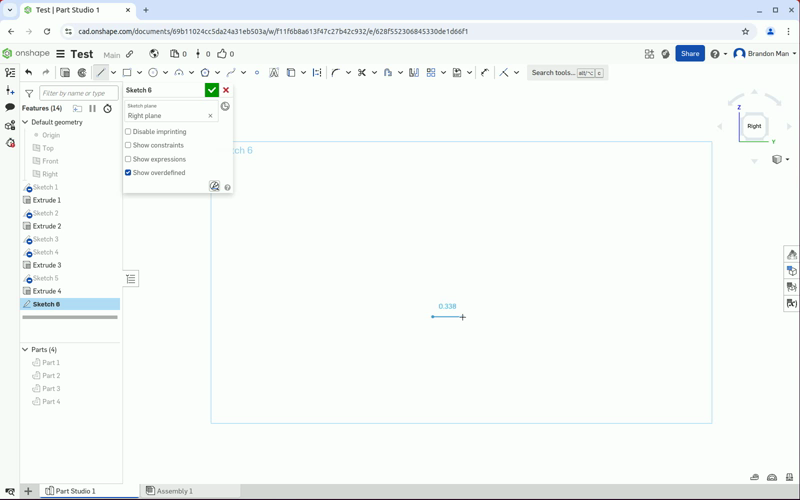
mouse_move(489, 316)
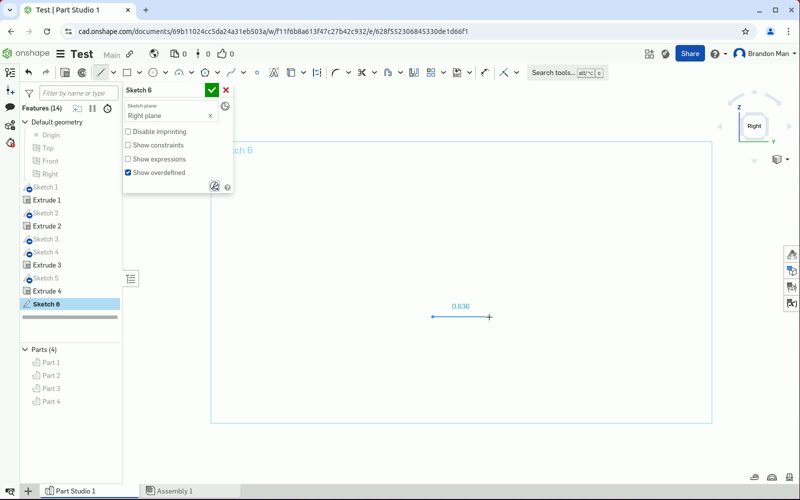
click(489, 316)
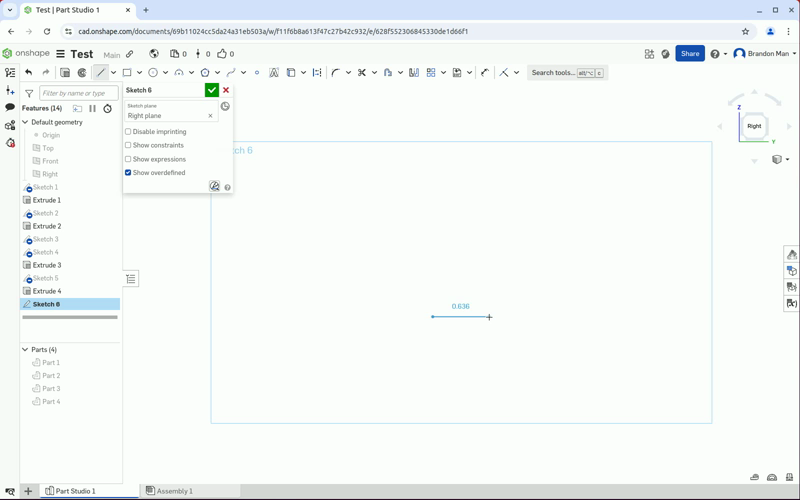
key_up(shift)
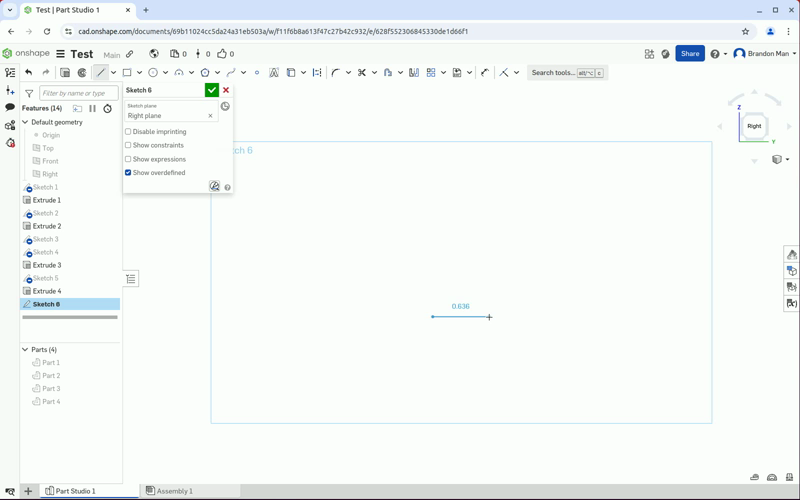
key_down(shift)
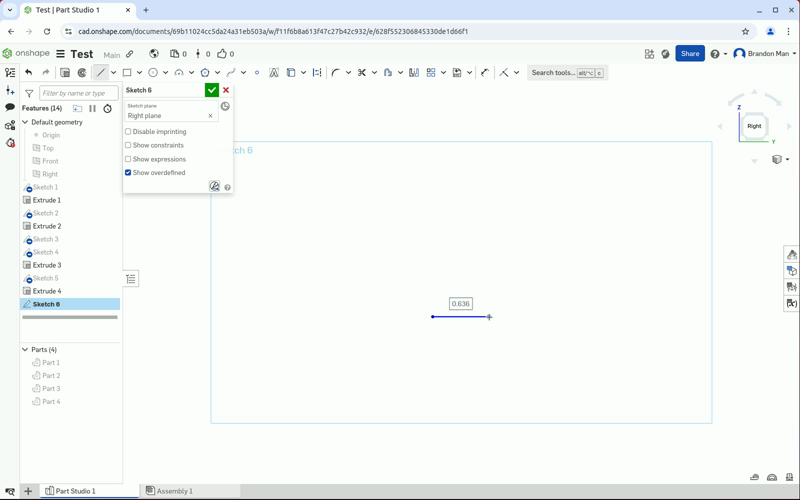
mouse_move(519, 316)
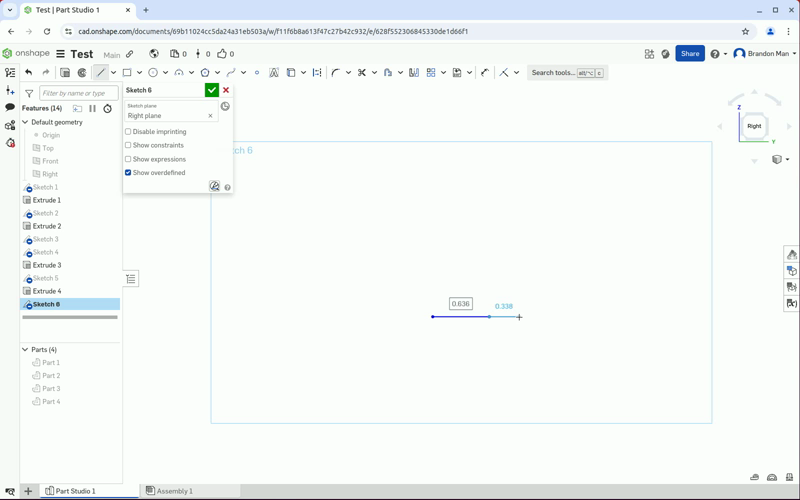
mouse_move(489, 311)
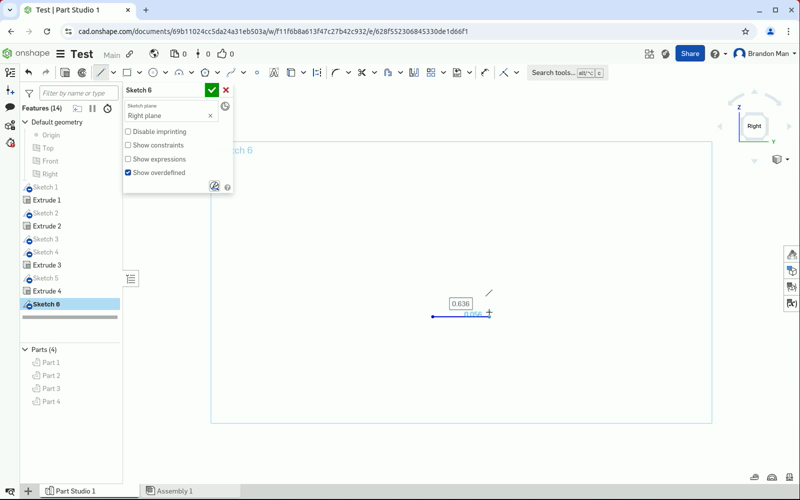
scroll(6)
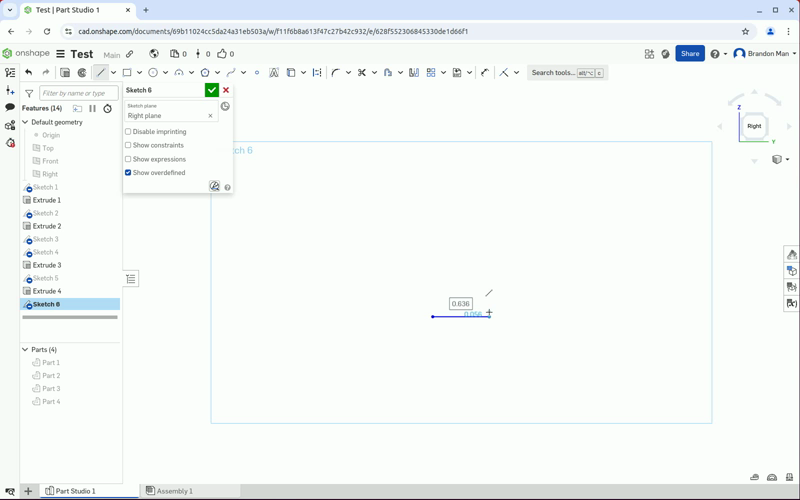
scroll(6)
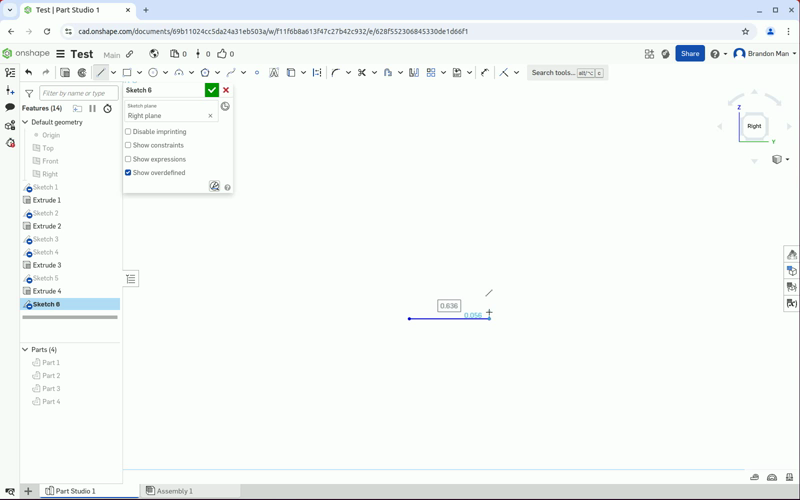
scroll(6)
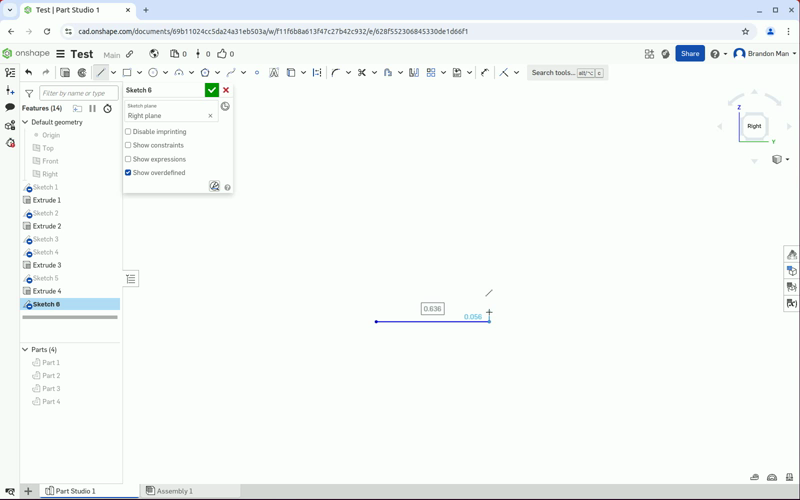
scroll(6)
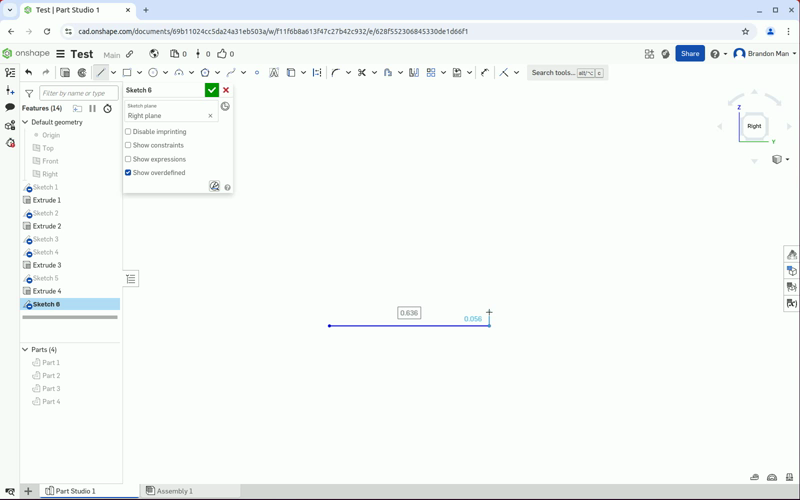
scroll(6)
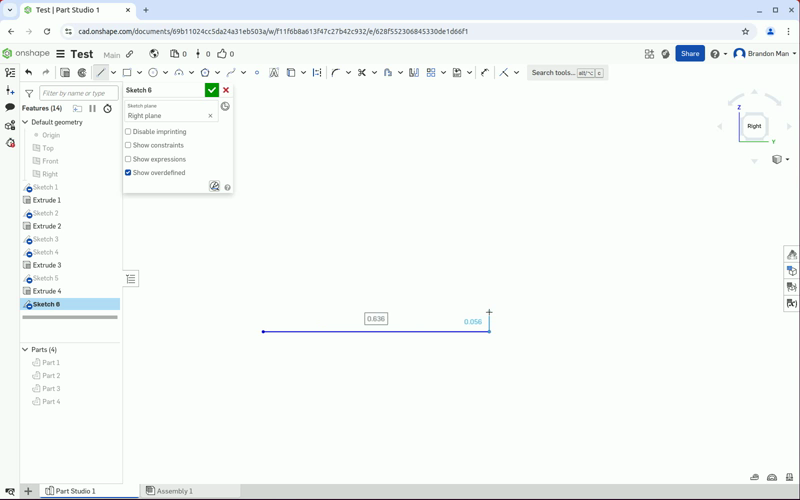
scroll(6)
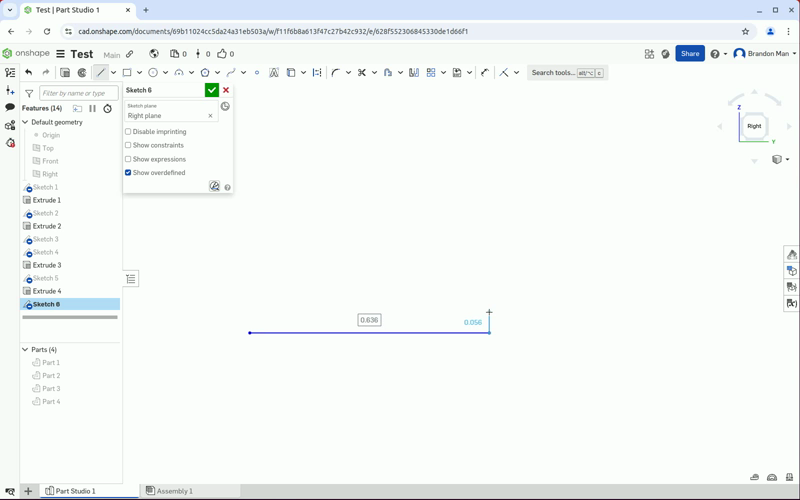
scroll(6)
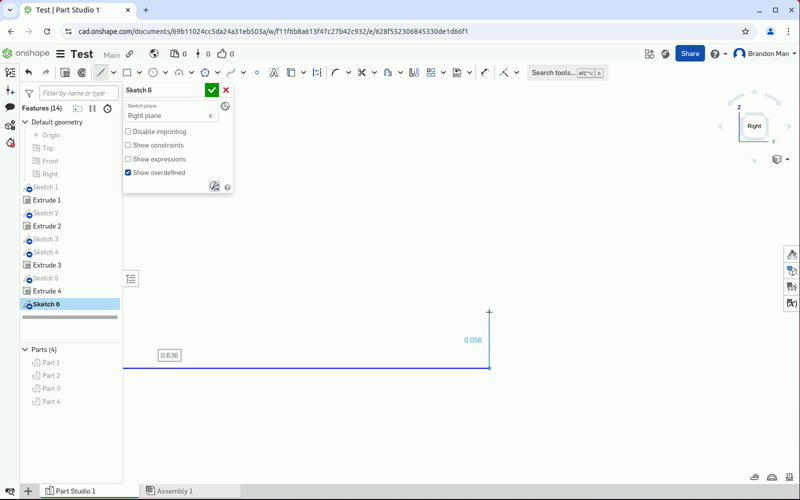
click(489, 311)
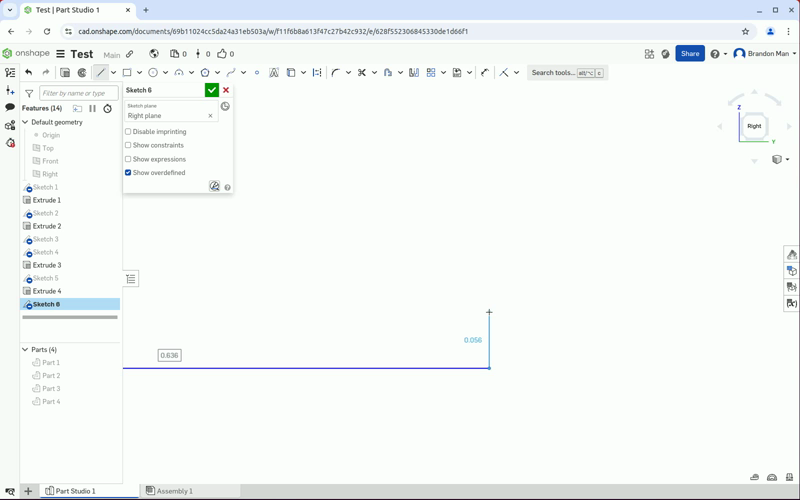
scroll(-6)
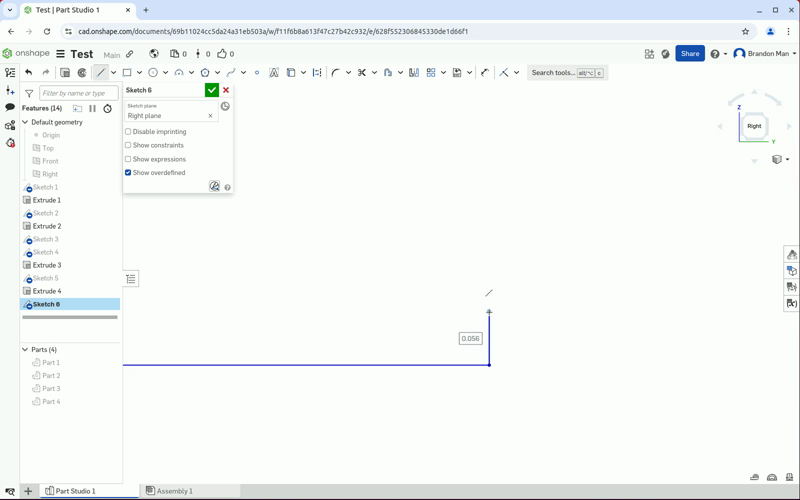
scroll(-6)
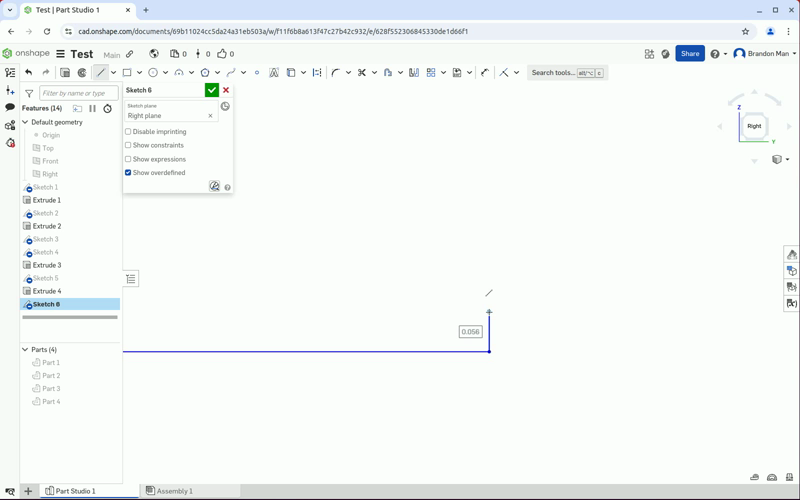
scroll(-6)
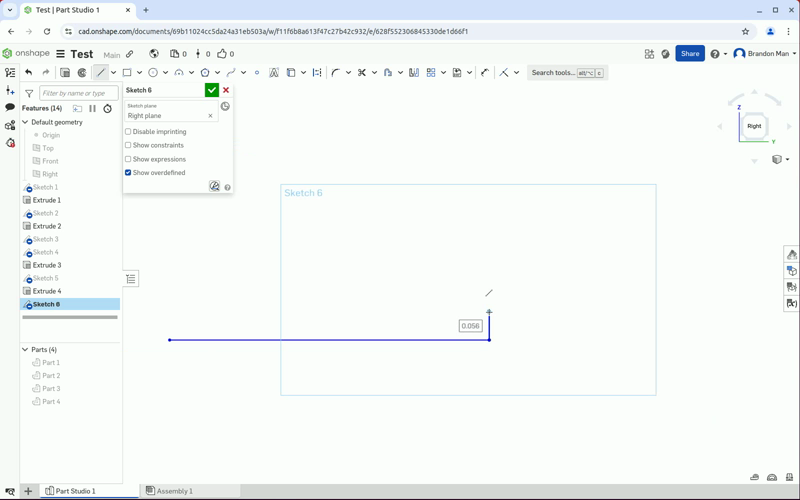
scroll(-6)
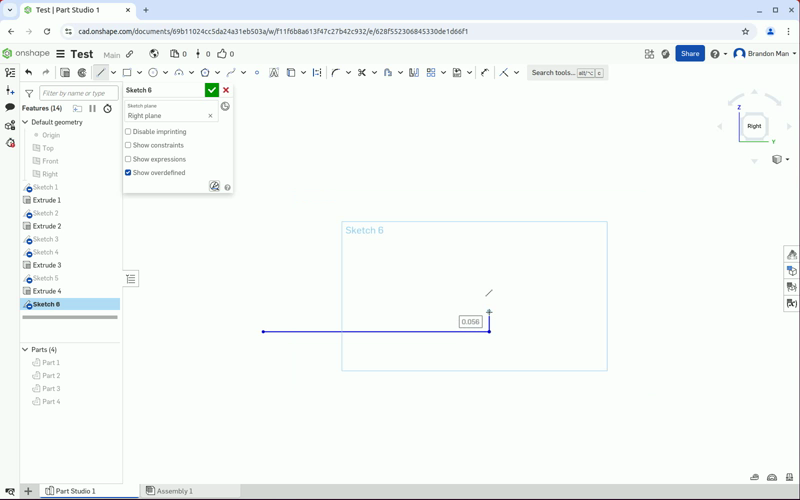
scroll(-6)
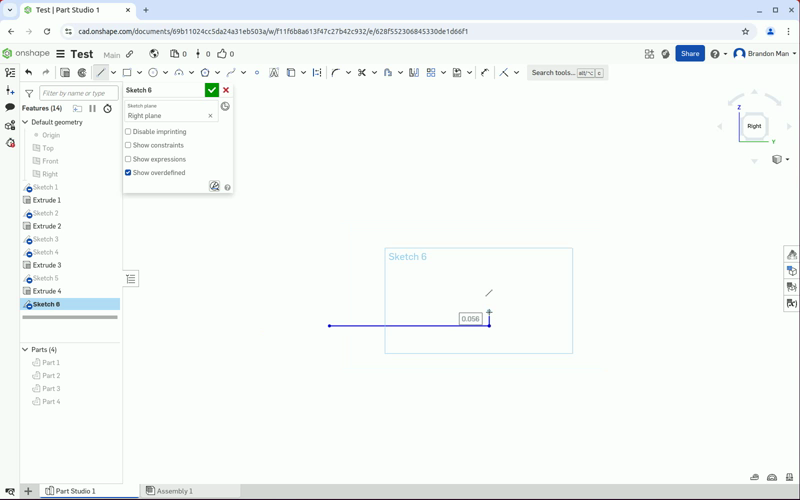
scroll(-6)
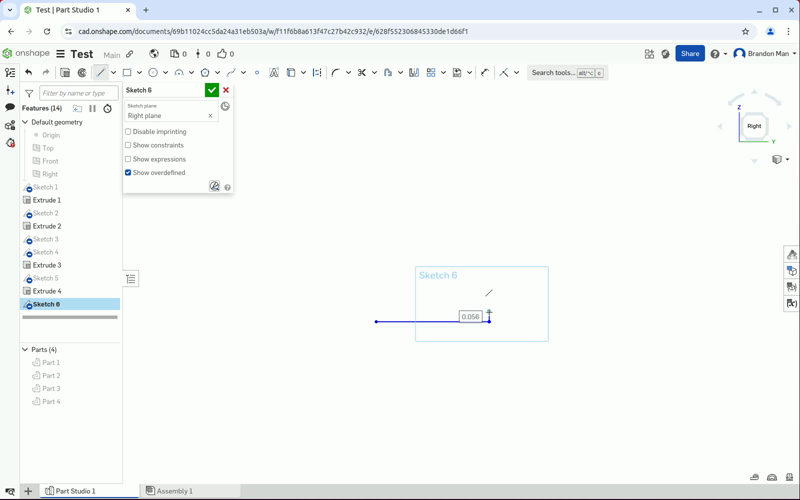
scroll(-6)
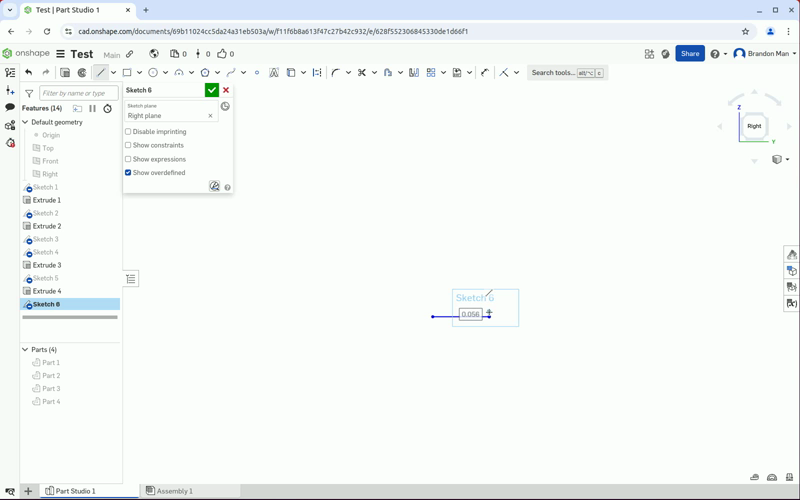
key_up(shift)
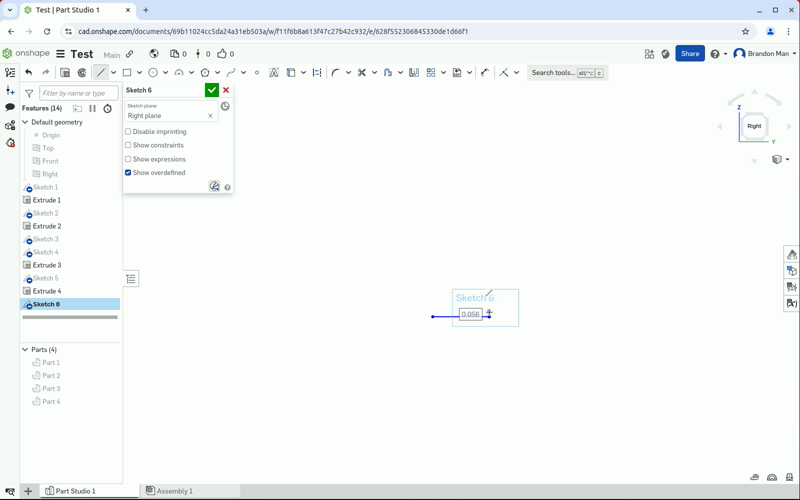
key_down(shift)
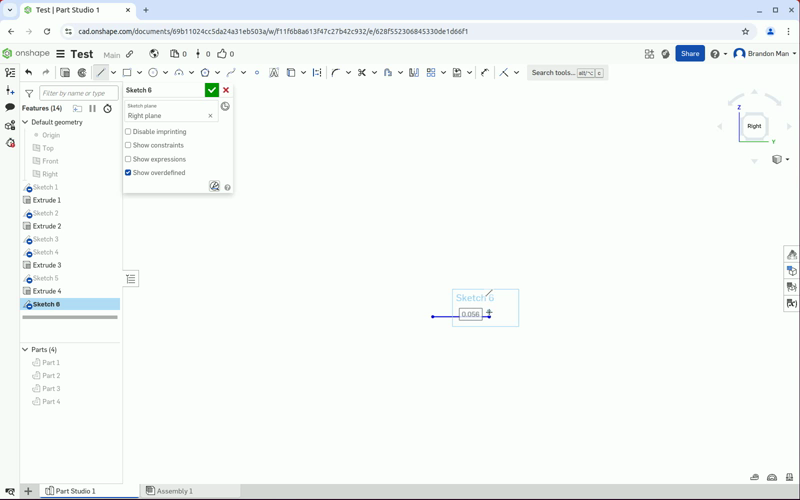
mouse_move(519, 311)
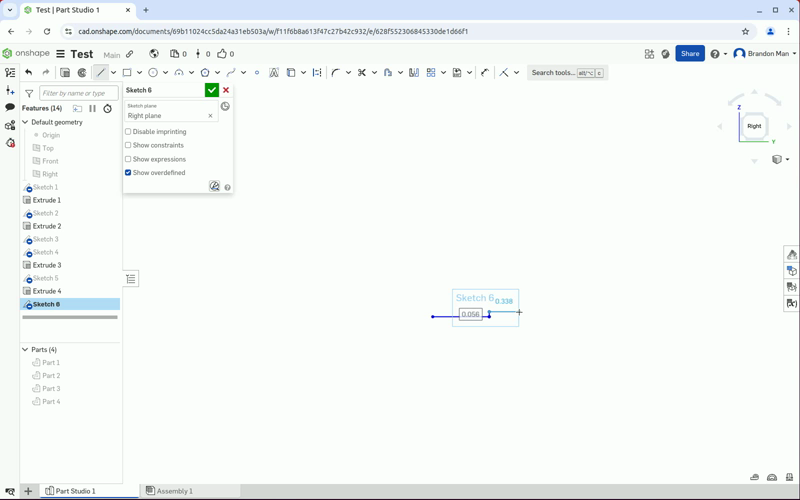
mouse_move(432, 311)
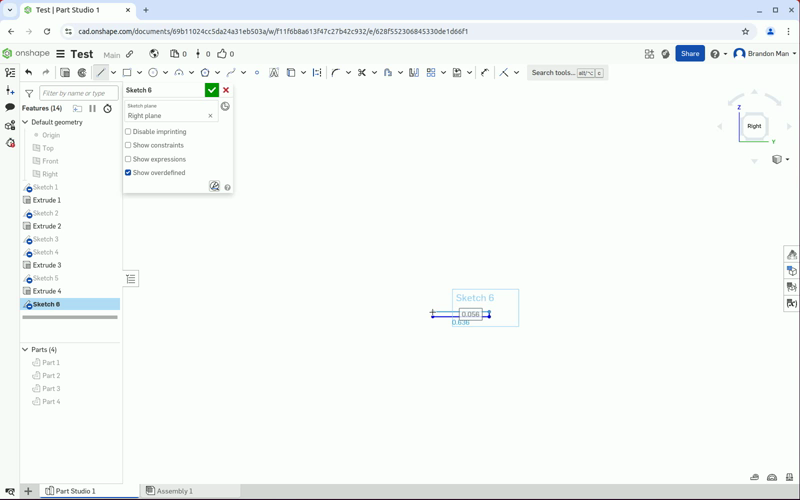
click(432, 311)
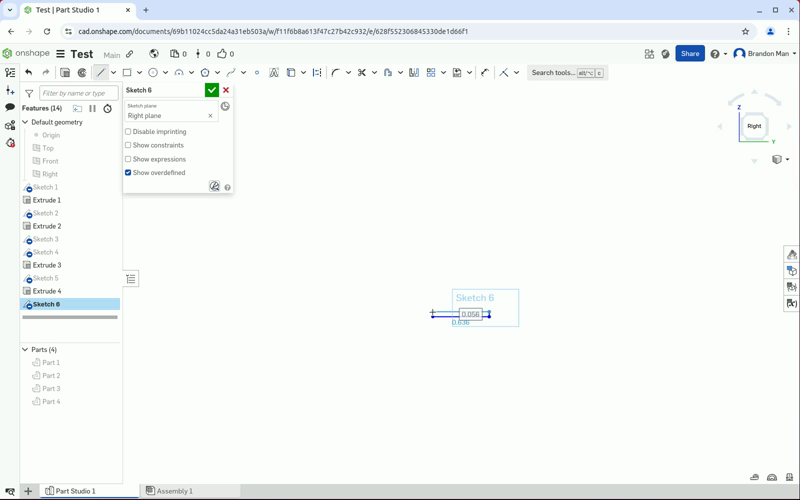
key_up(shift)
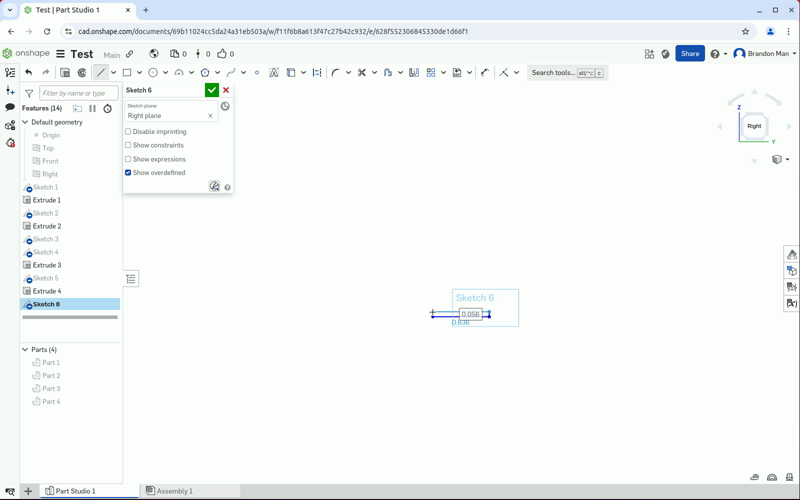
mouse_move(462, 311)
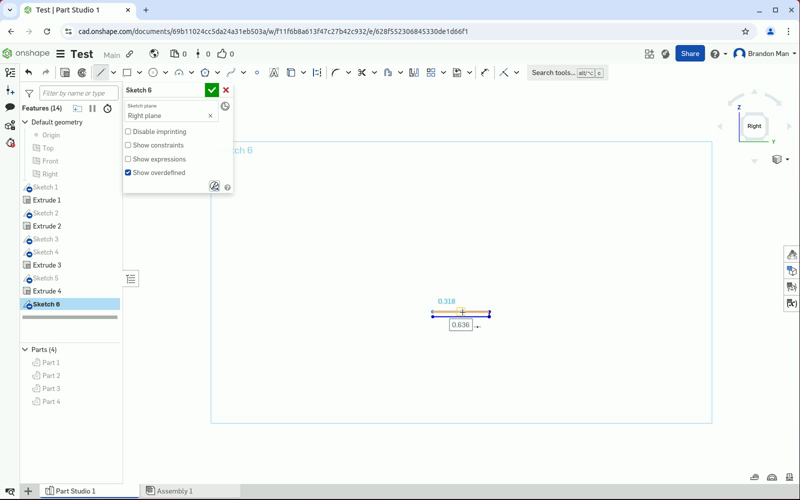
key_down(shift)
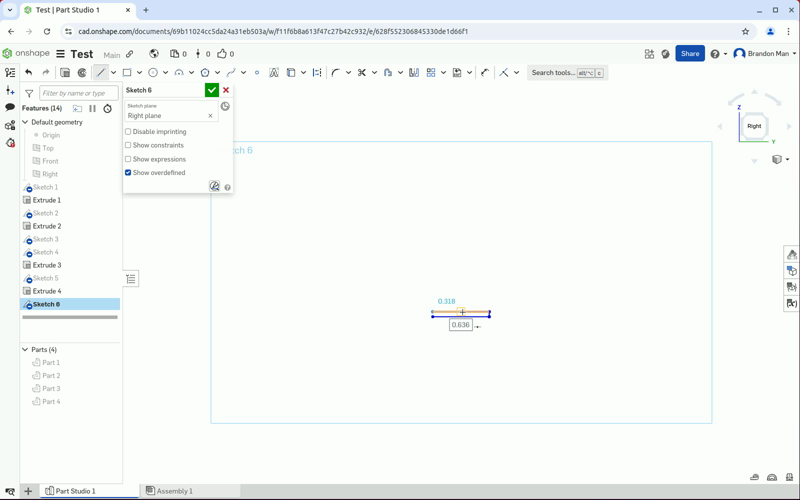
mouse_move(432, 316)
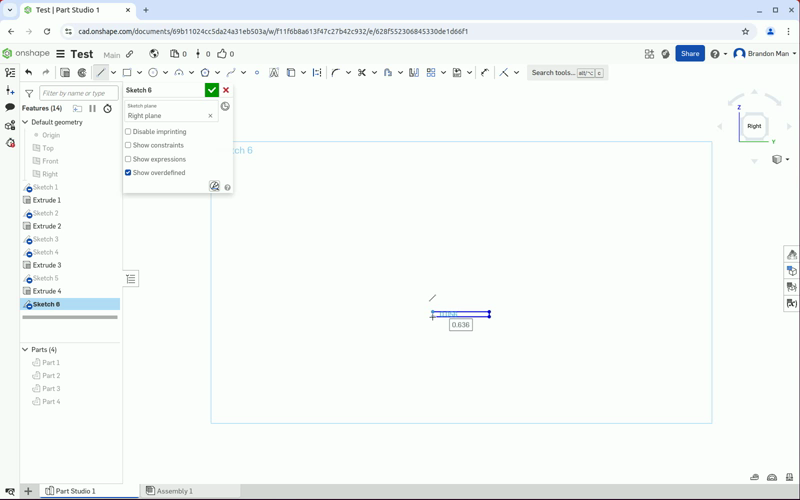
scroll(6)
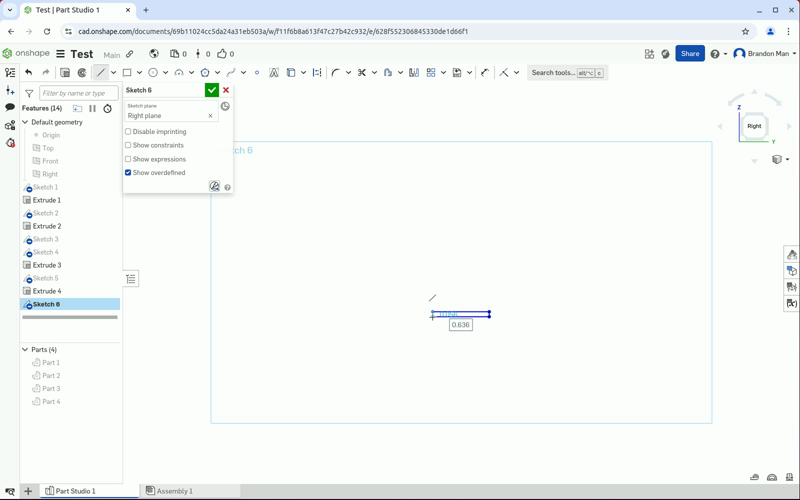
scroll(6)
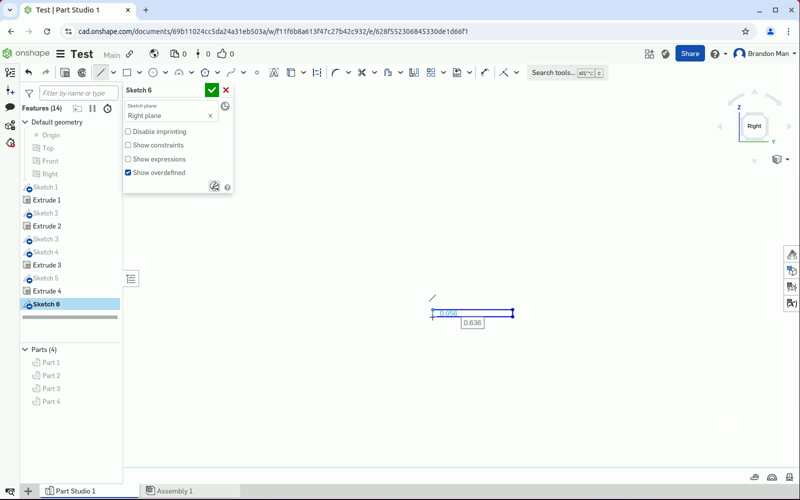
scroll(6)
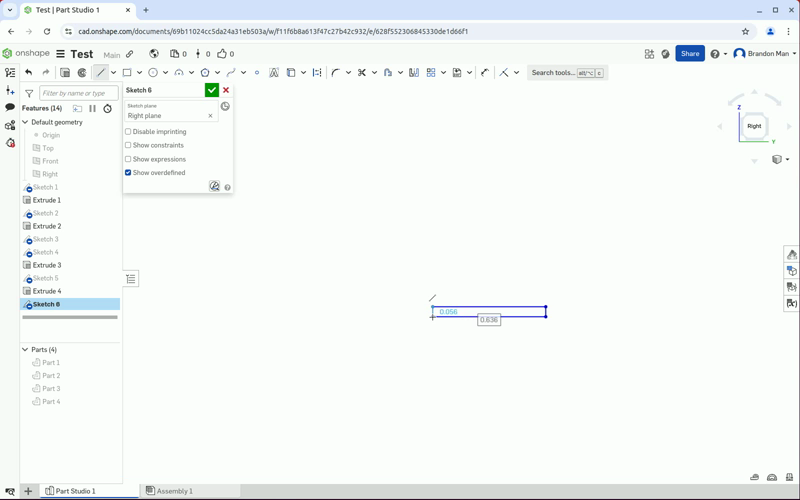
scroll(6)
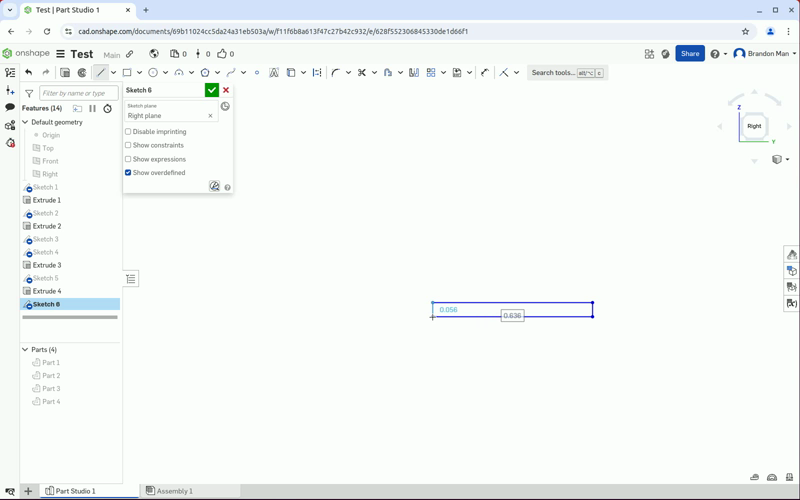
scroll(6)
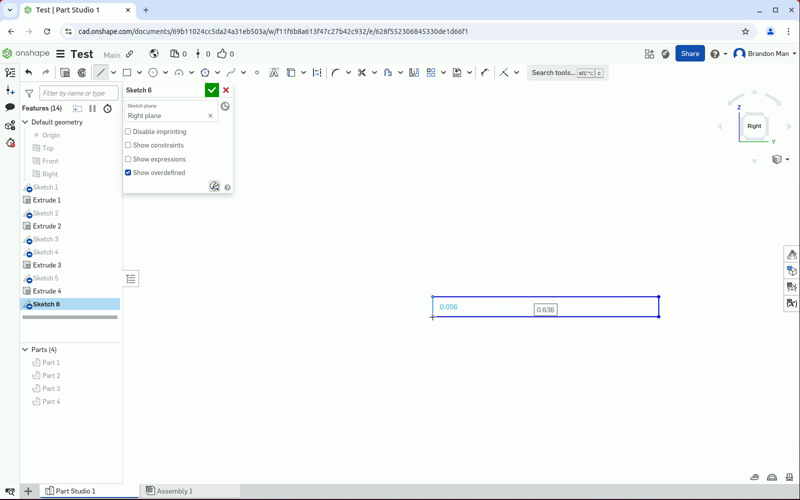
scroll(6)
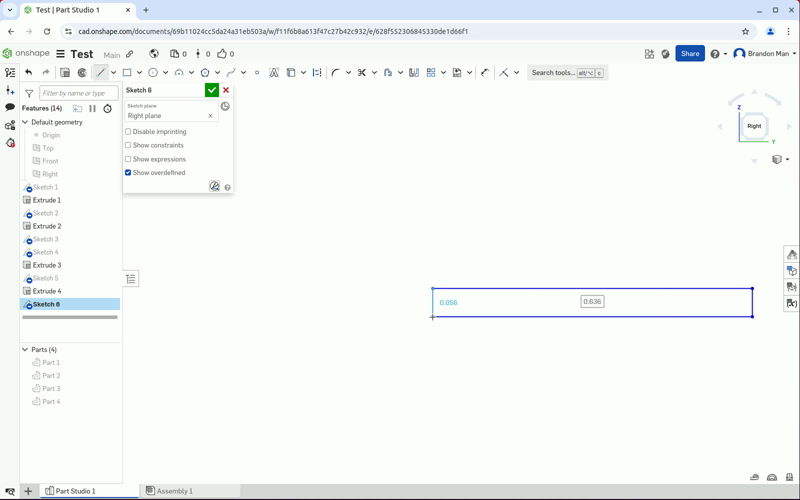
scroll(6)
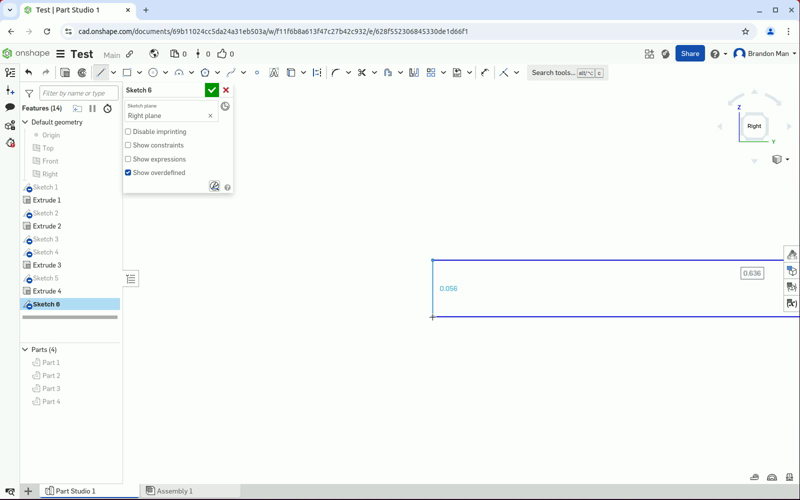
key_up(shift)
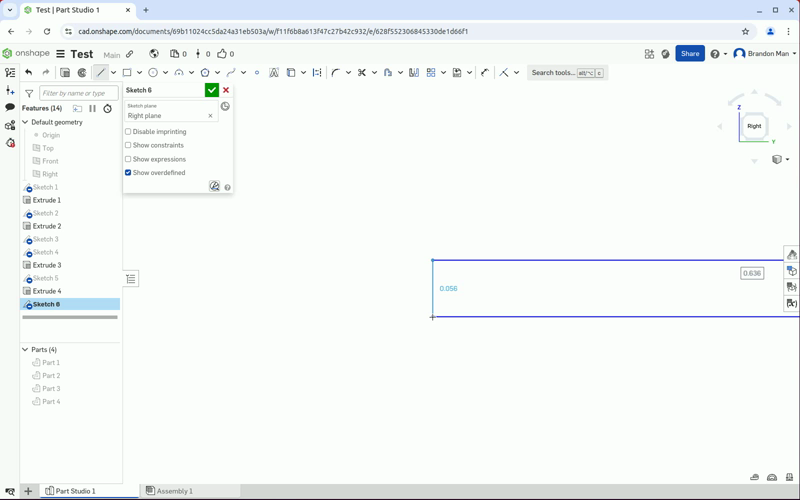
click(432, 316)
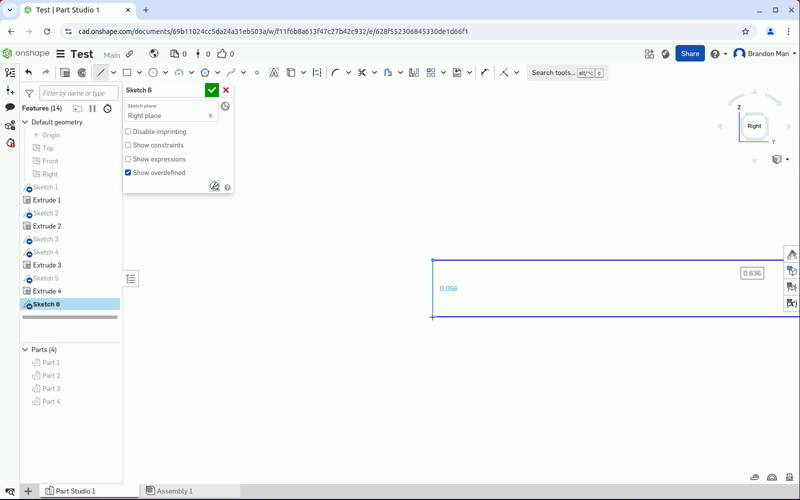
scroll(-6)
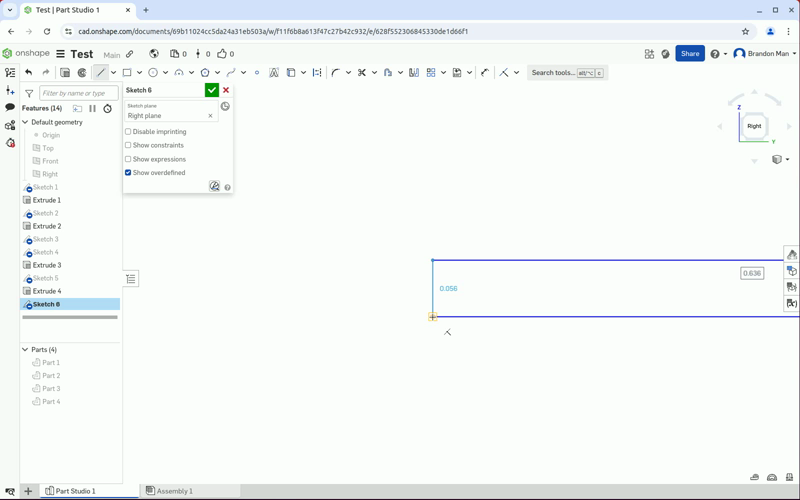
scroll(-6)
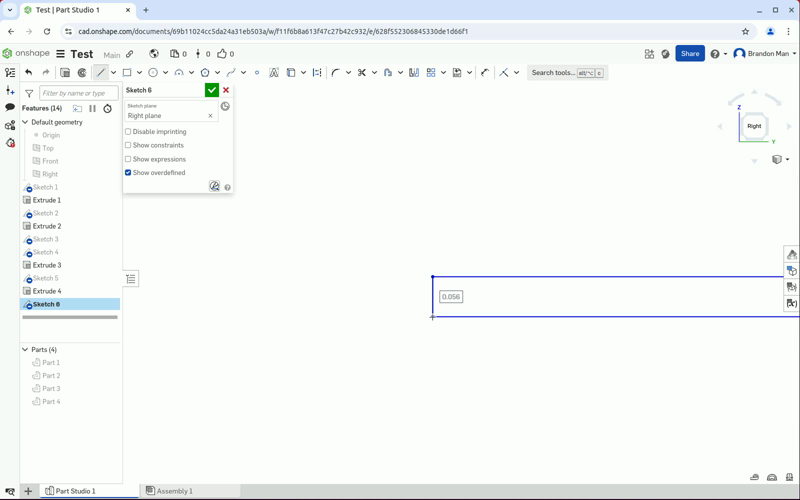
scroll(-6)
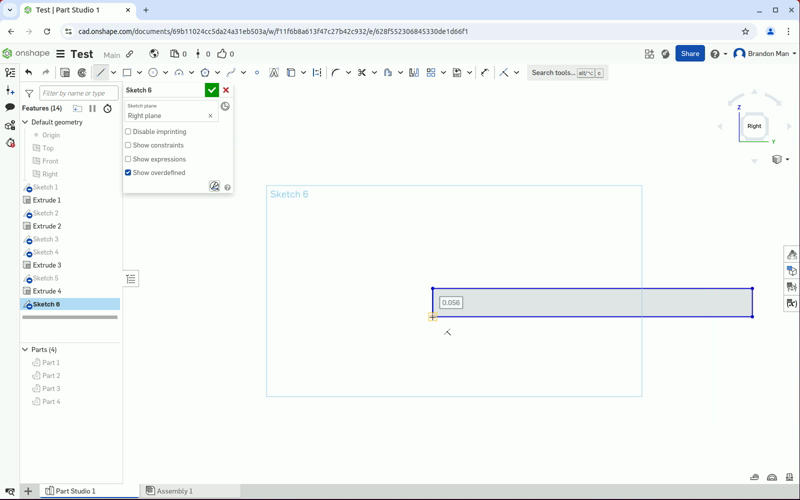
scroll(-6)
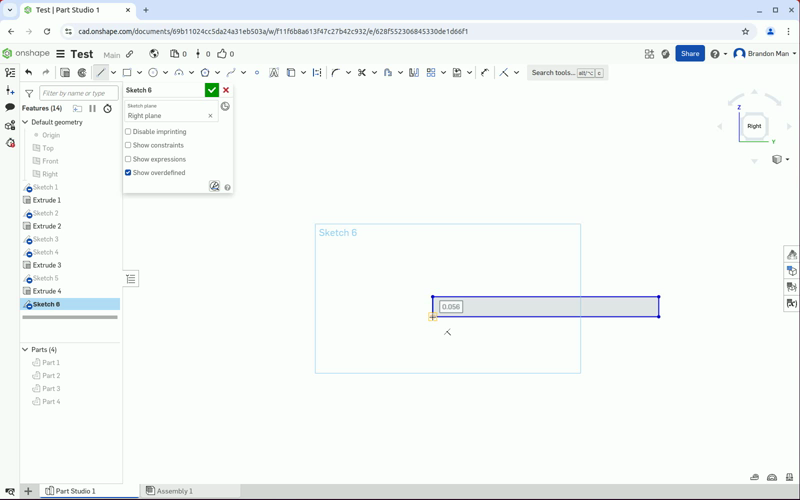
scroll(-6)
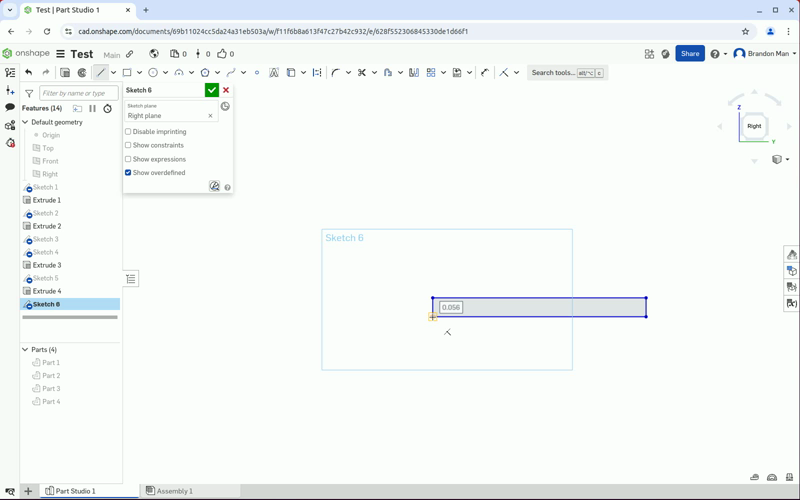
scroll(-6)
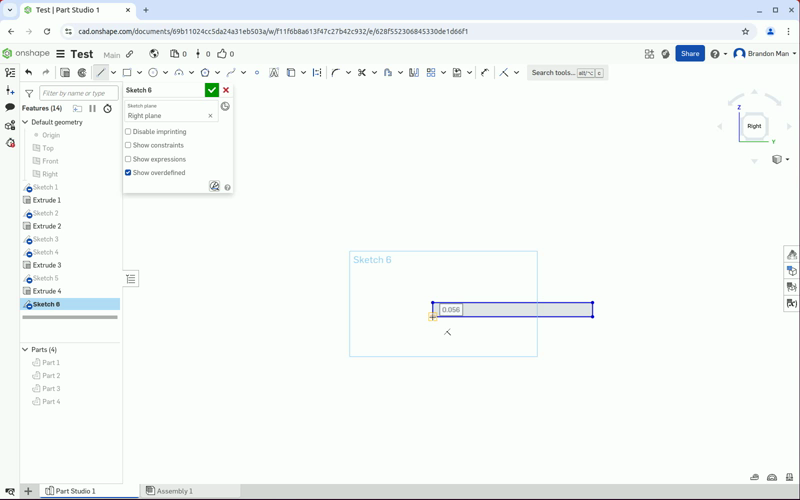
scroll(-6)
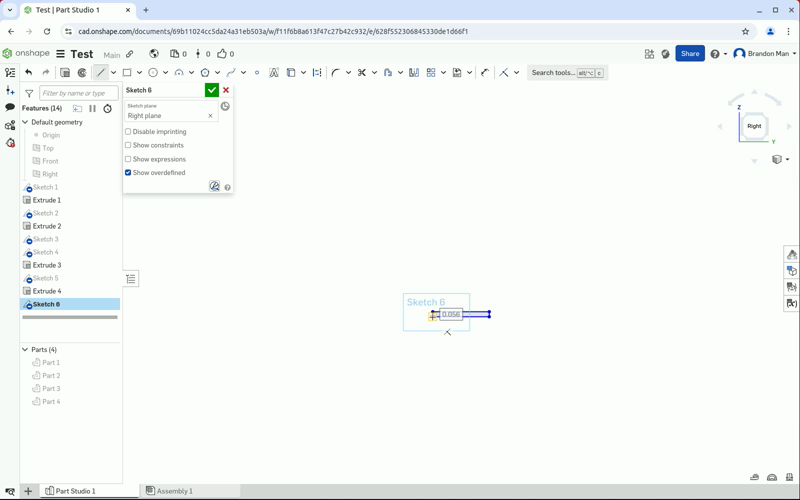
key(esc)
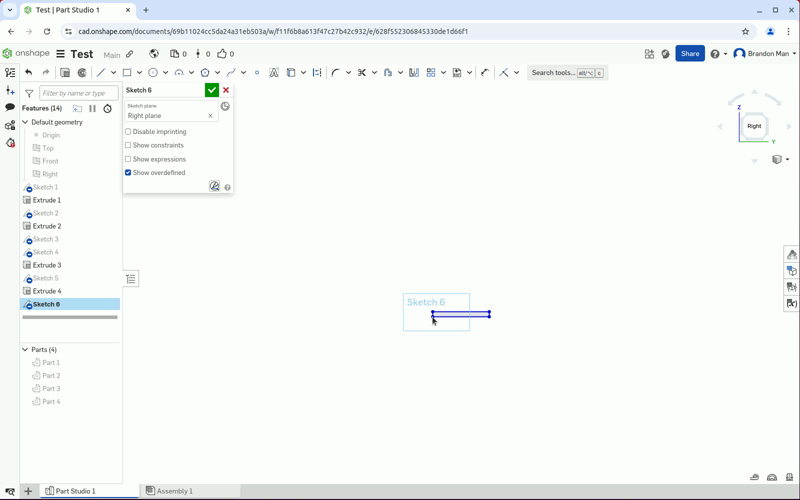
mouse_move(444, 313)
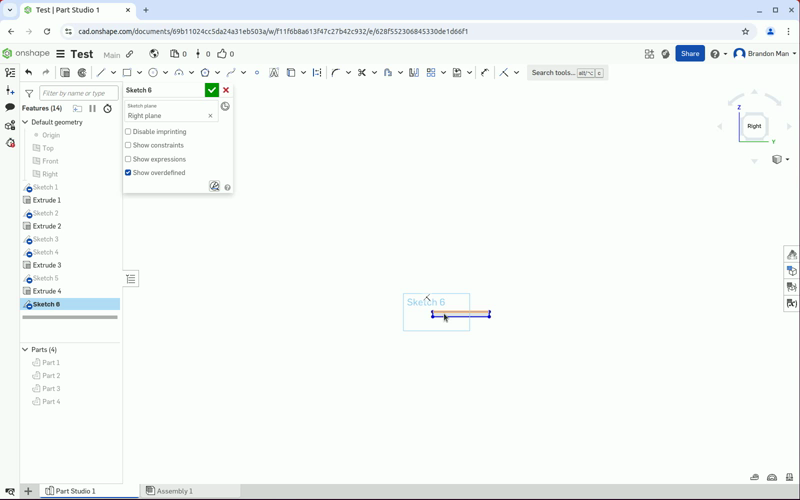
scroll(6)
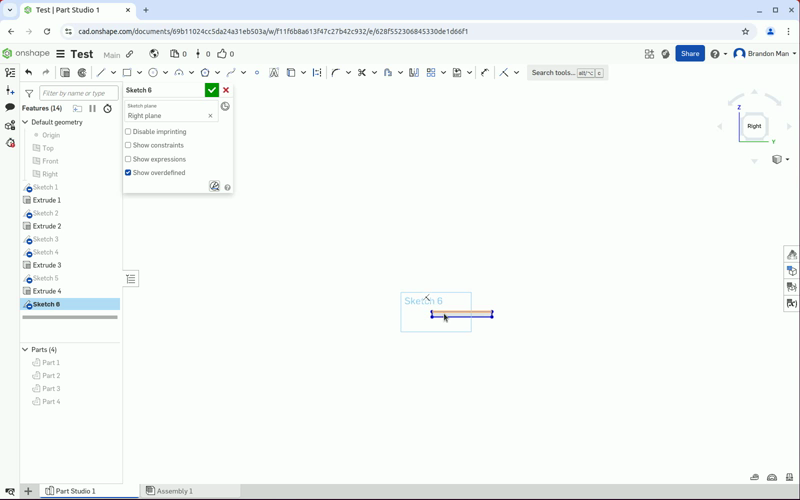
scroll(6)
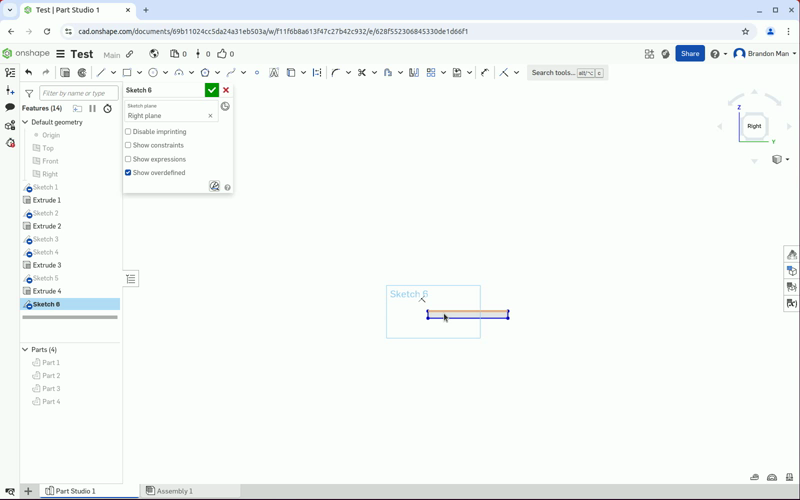
scroll(6)
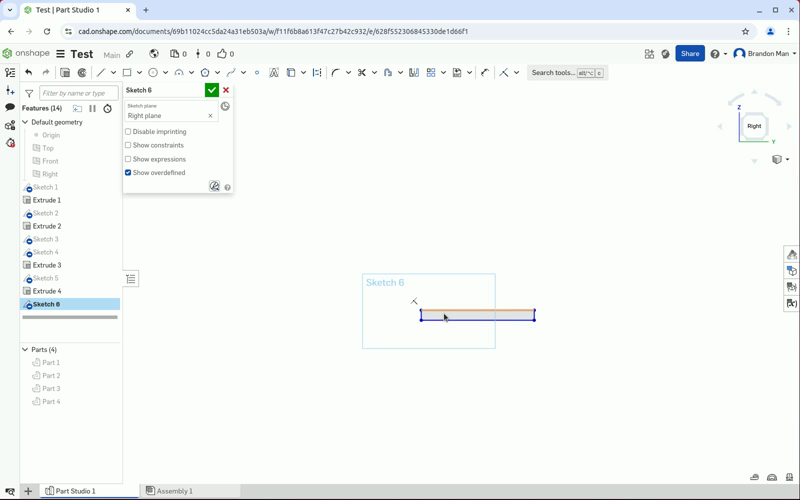
scroll(6)
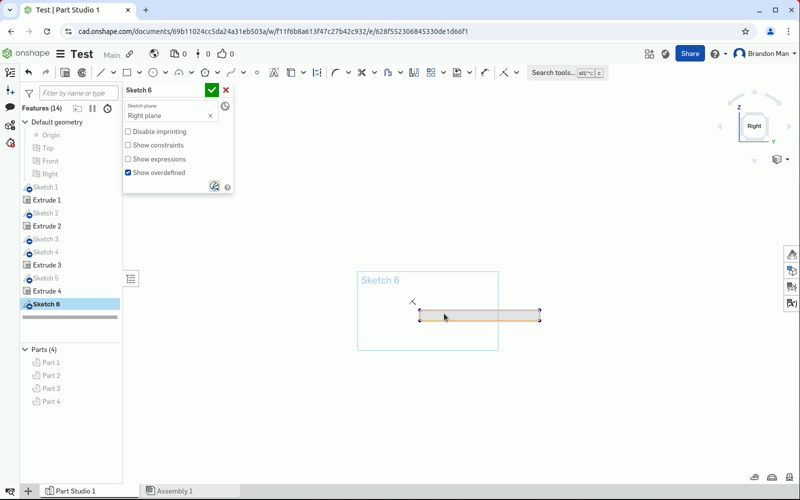
scroll(6)
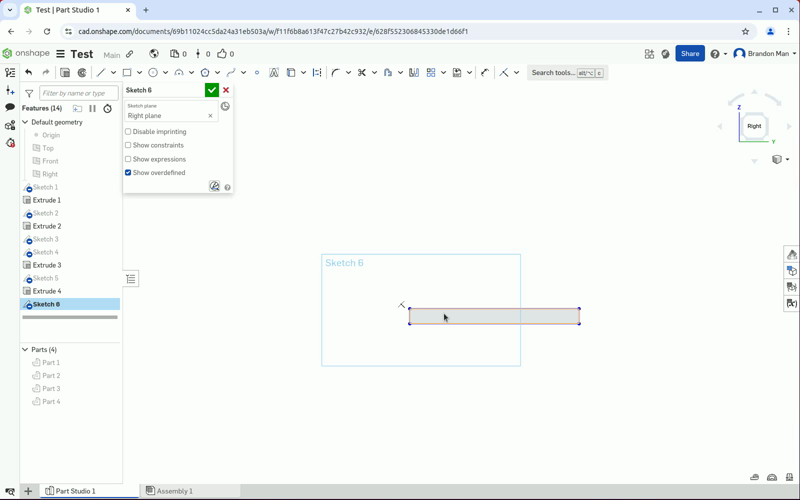
scroll(6)
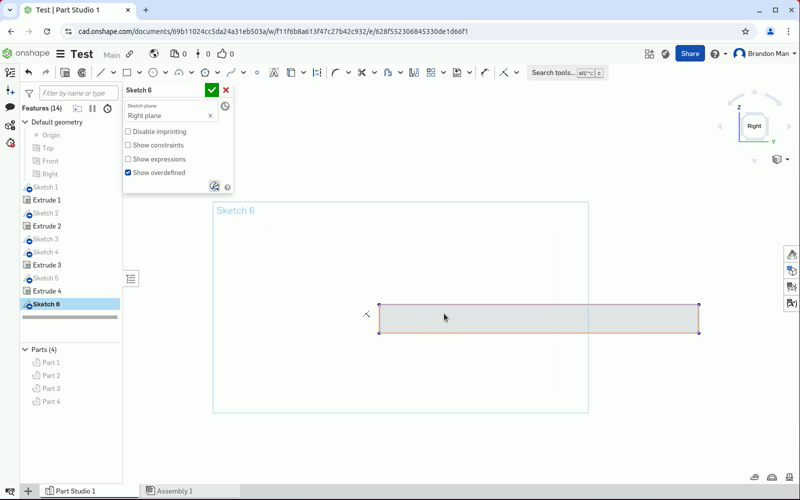
scroll(6)
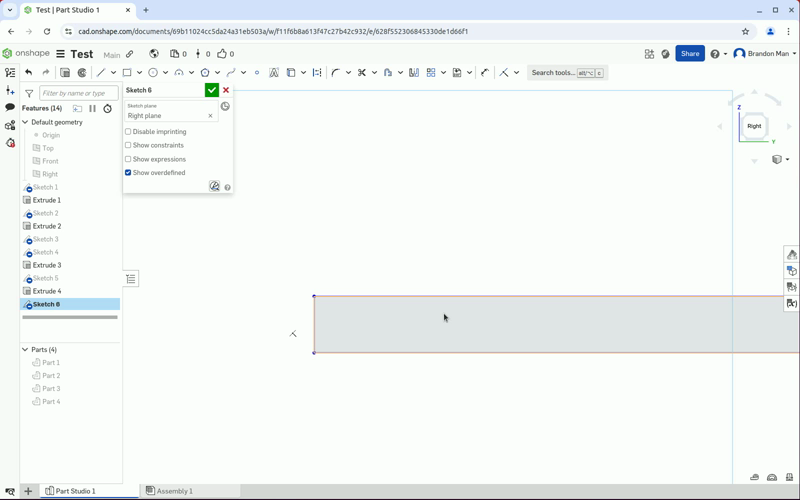
click(444, 313)
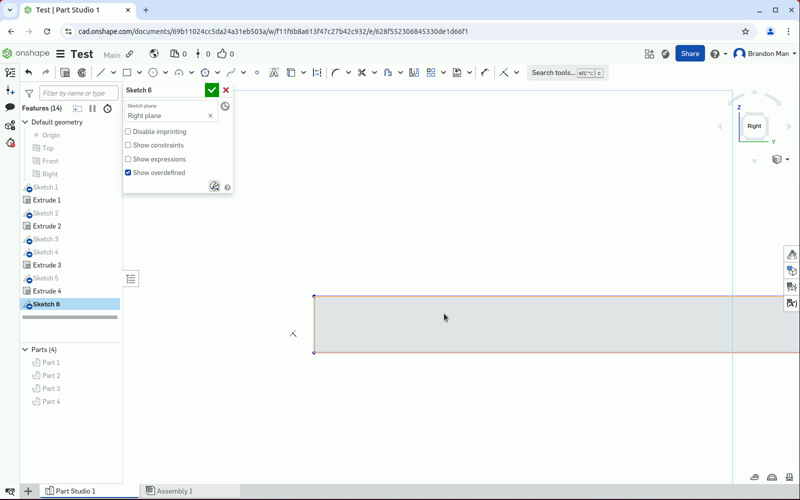
scroll(-6)
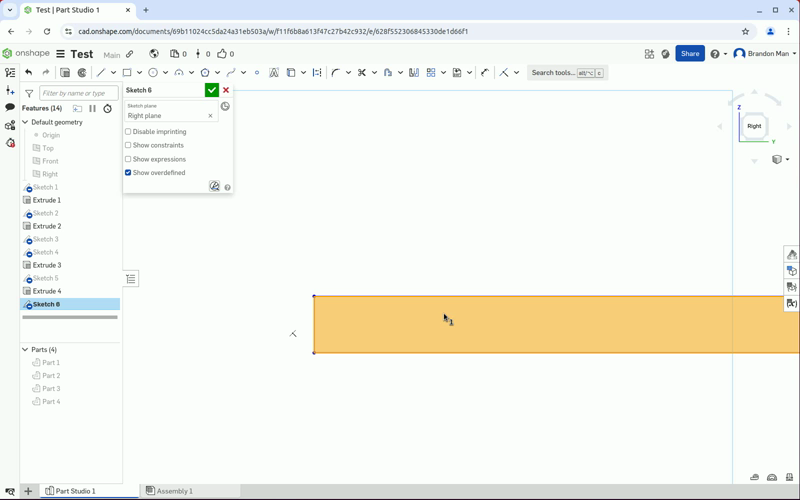
scroll(-6)
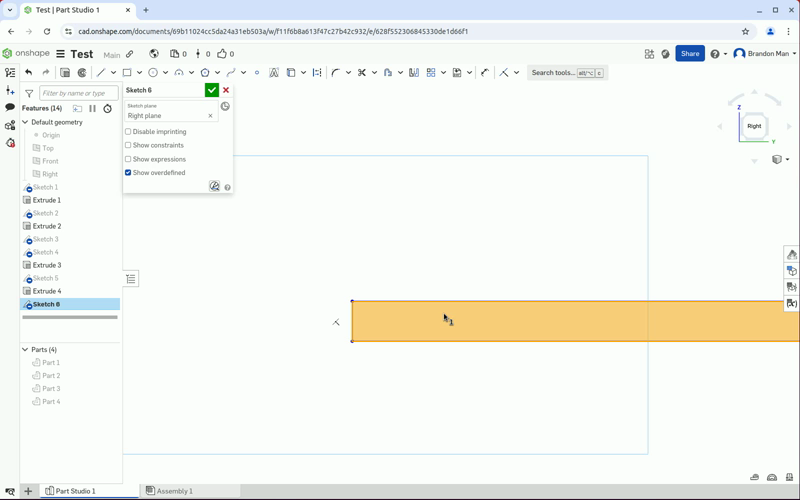
scroll(-6)
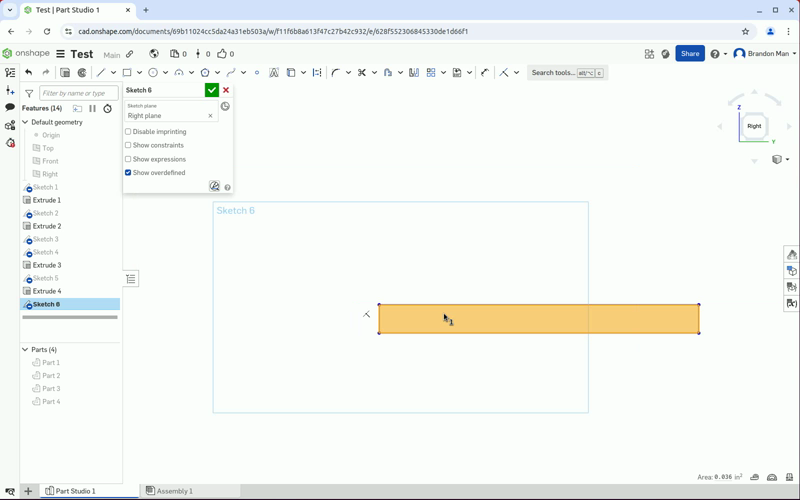
scroll(-6)
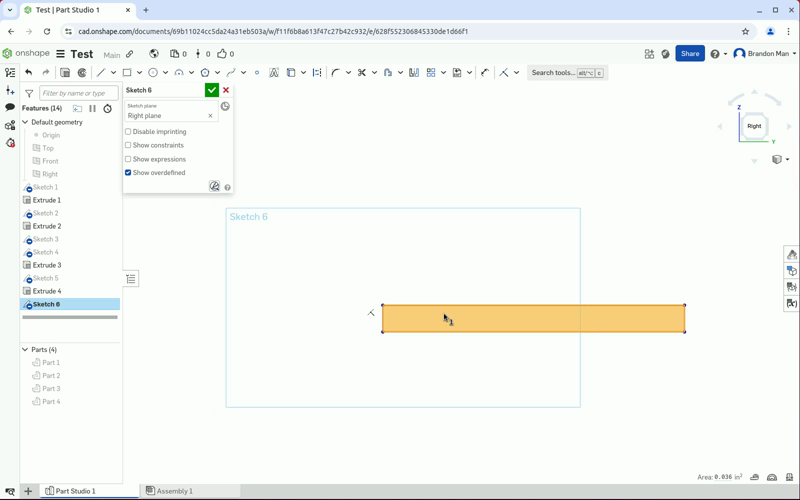
scroll(-6)
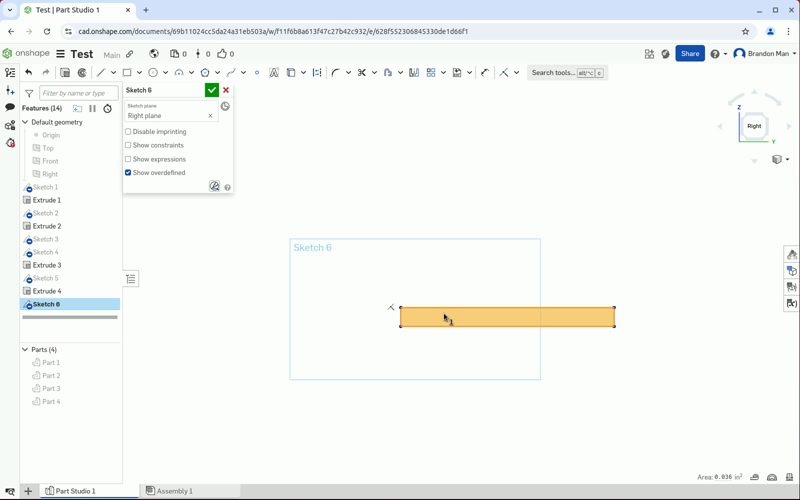
scroll(-6)
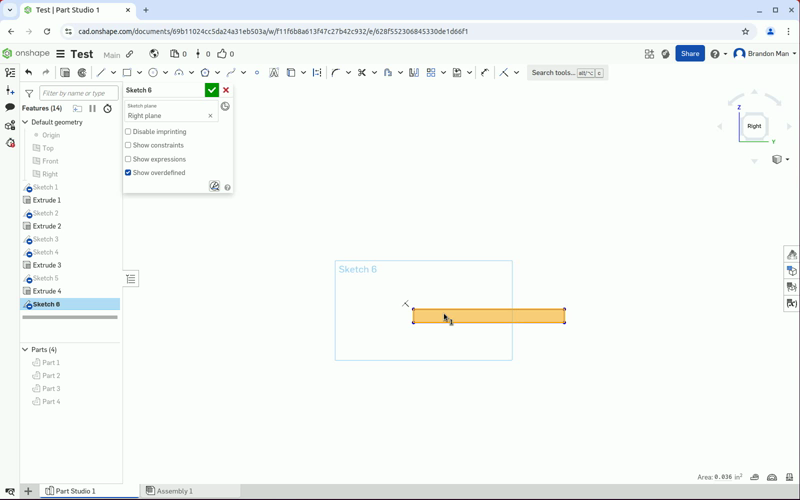
scroll(-6)
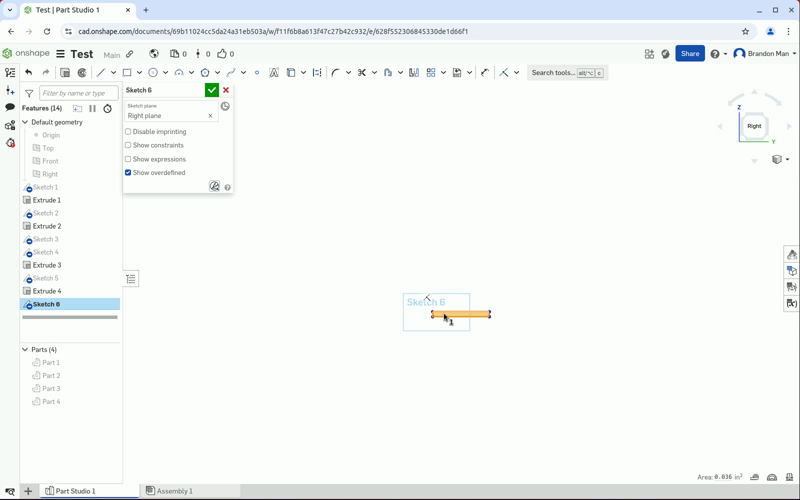
mouse_move(73, 352)
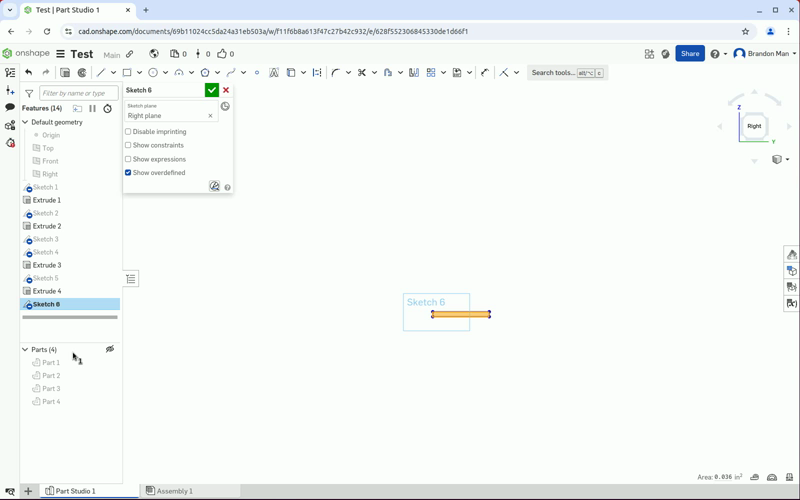
key(shift+y)
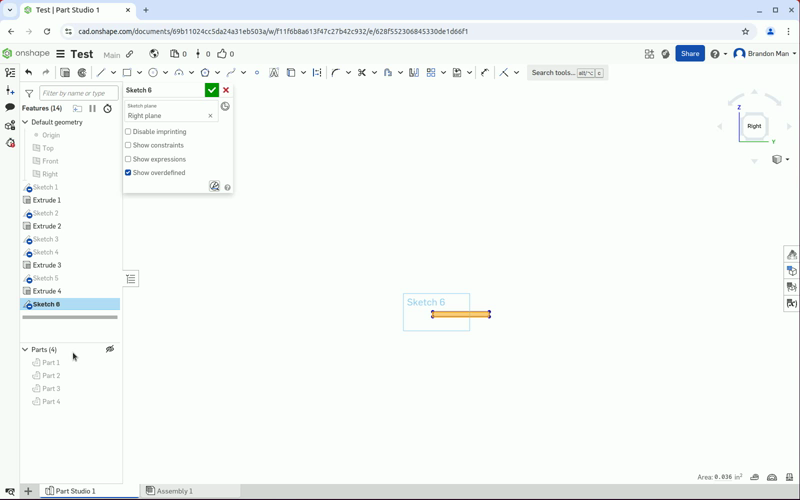
key(shift+e)
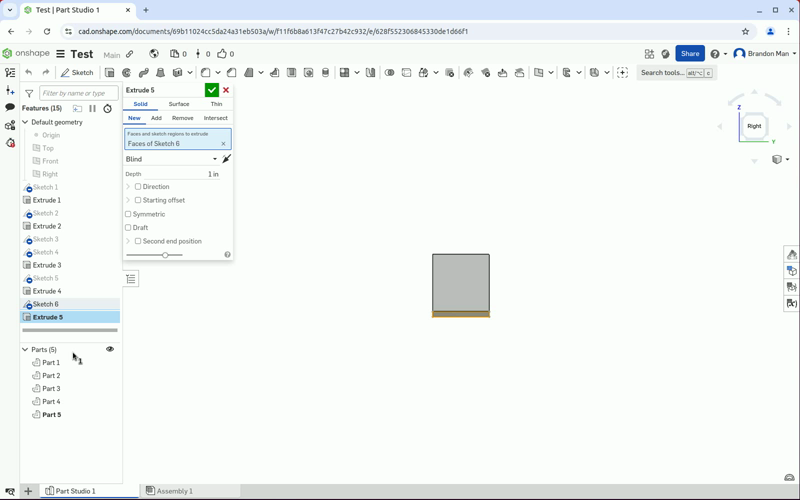
mouse_move(143, 106)
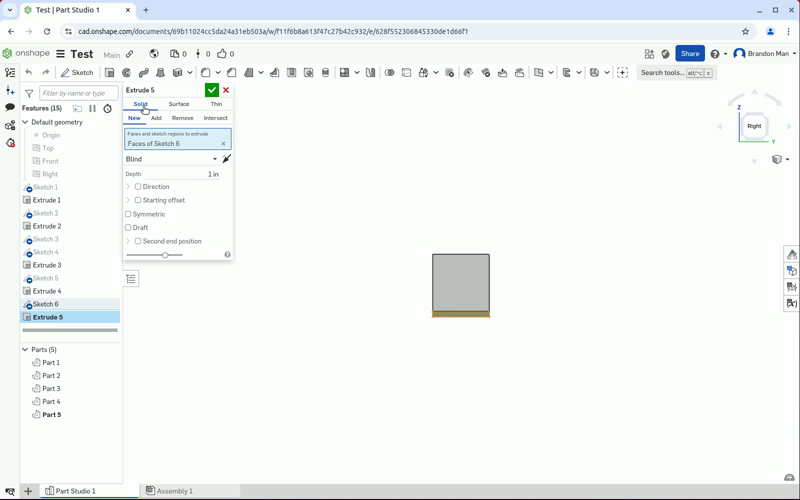
click(143, 106)
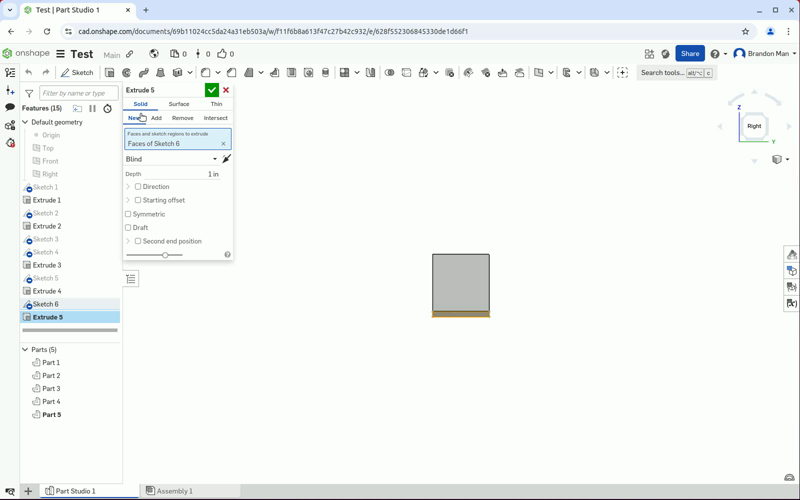
mouse_move(137, 120)
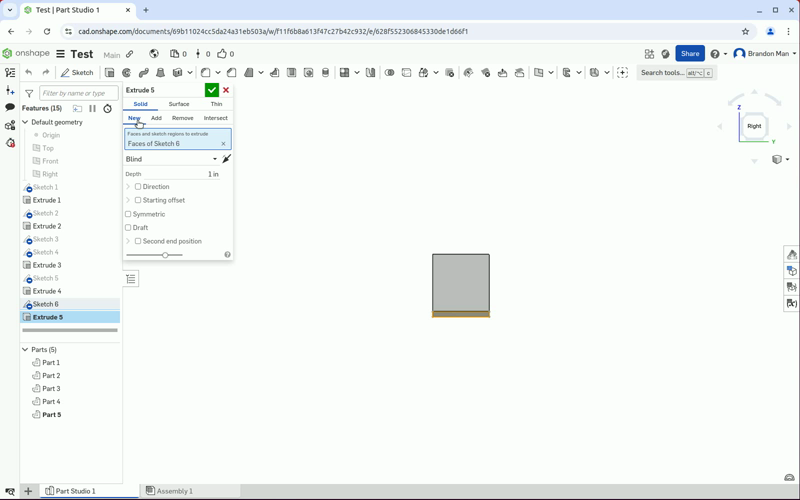
click(137, 120)
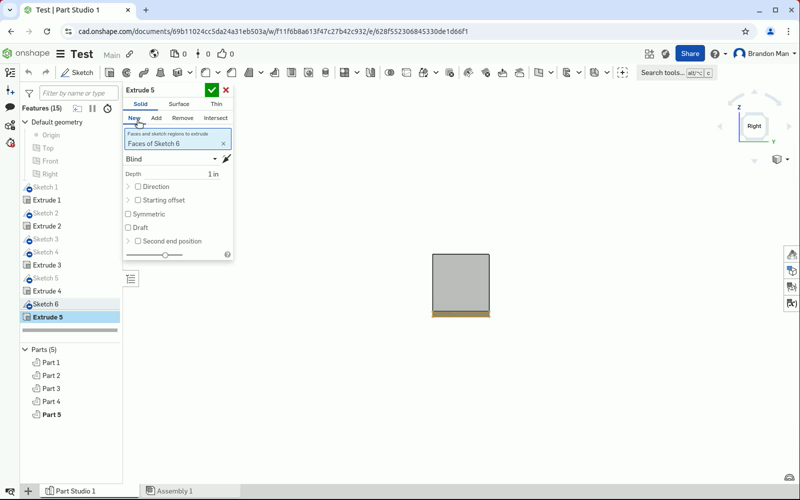
key(tab, 4)
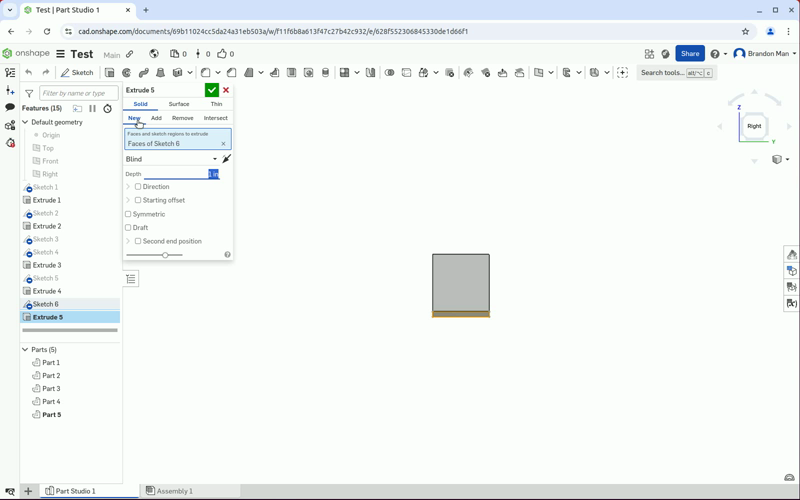
text(0.079)
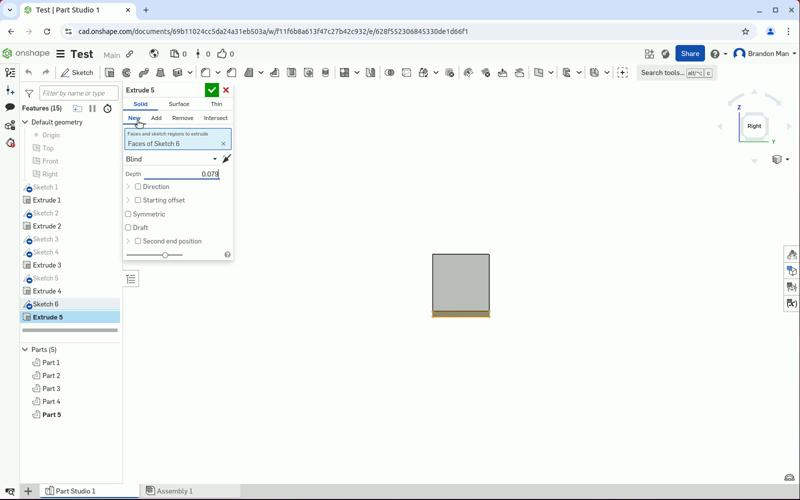
key(enter)
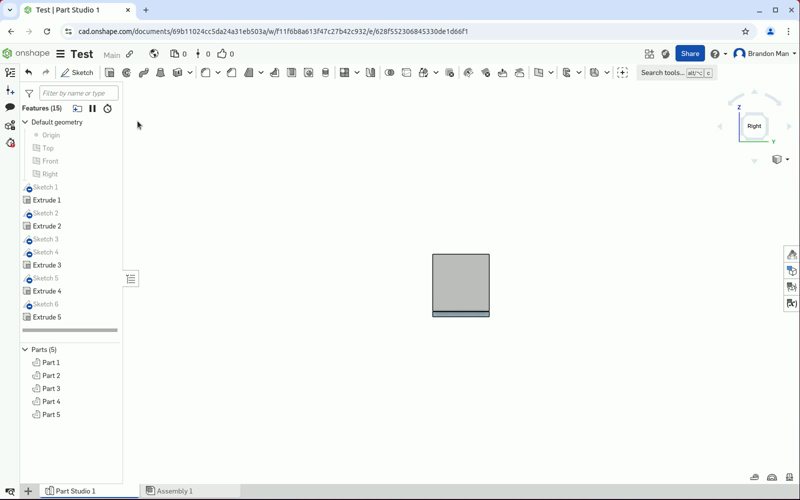
key(shift+h)
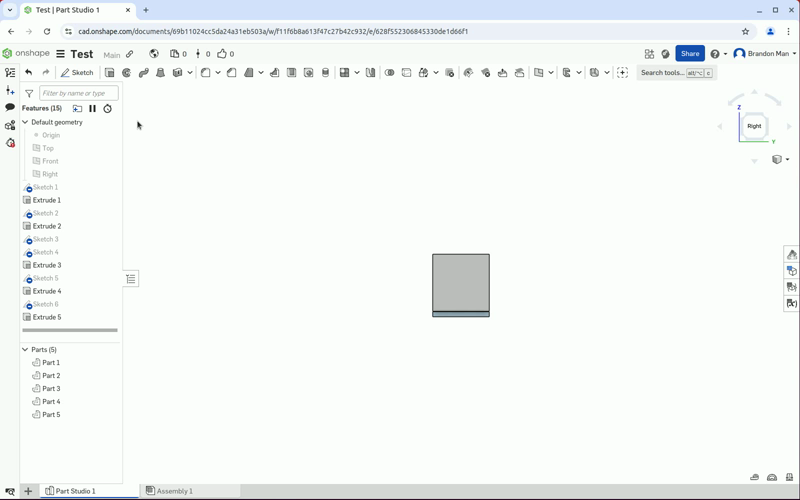
key(shift+h)
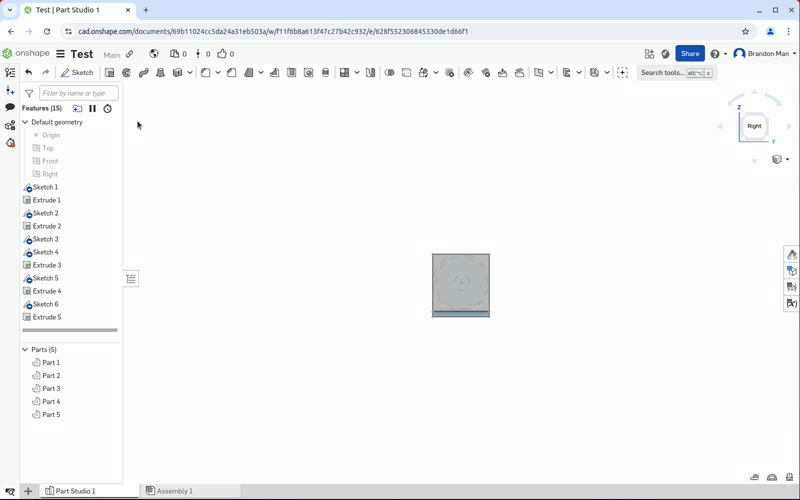
key(shift+7)
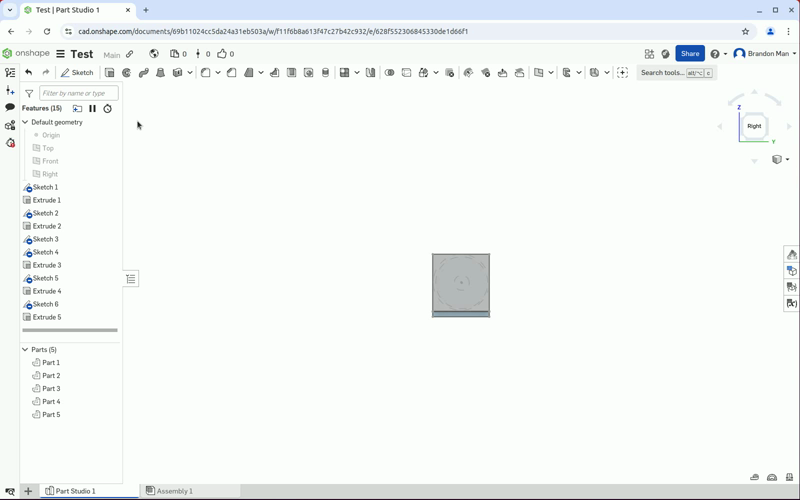
key(right, 2)
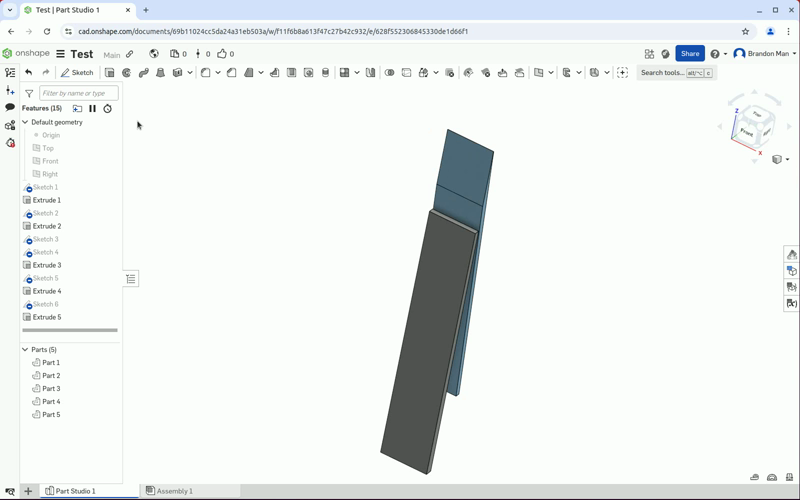
key(down, 2)
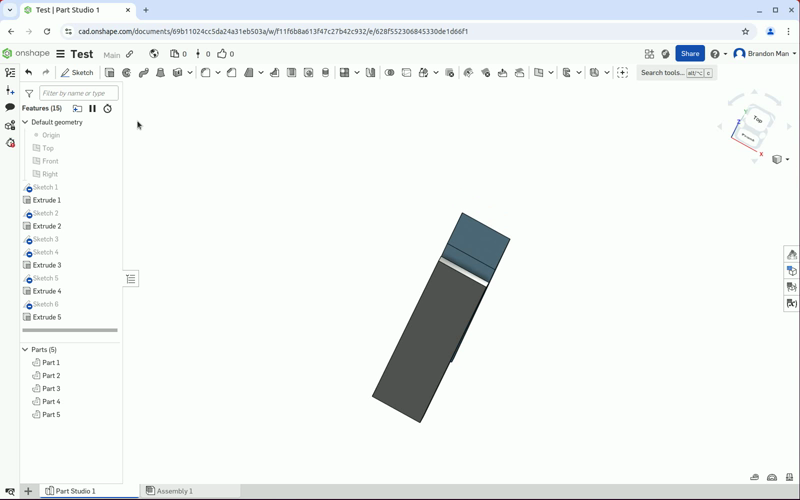
key(up, 2)
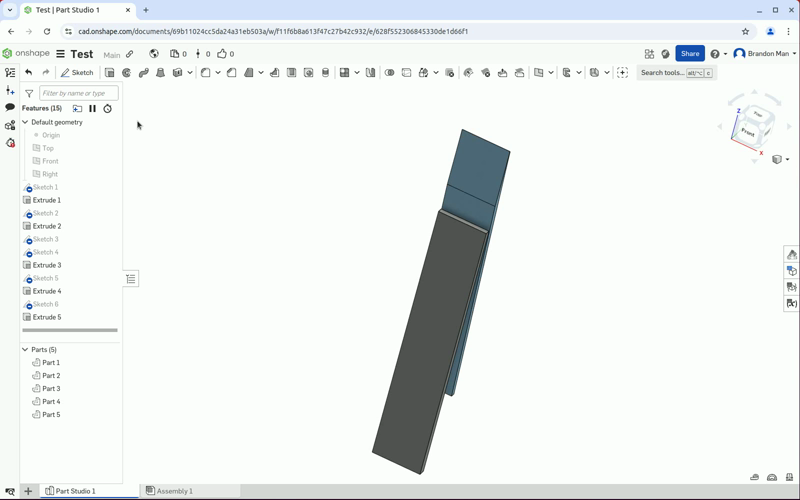
key(left, 2)
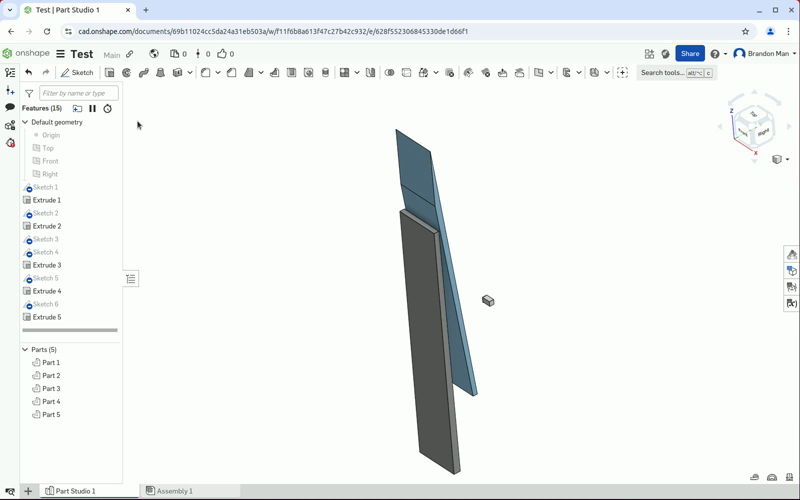
mouse_move(73, 189)
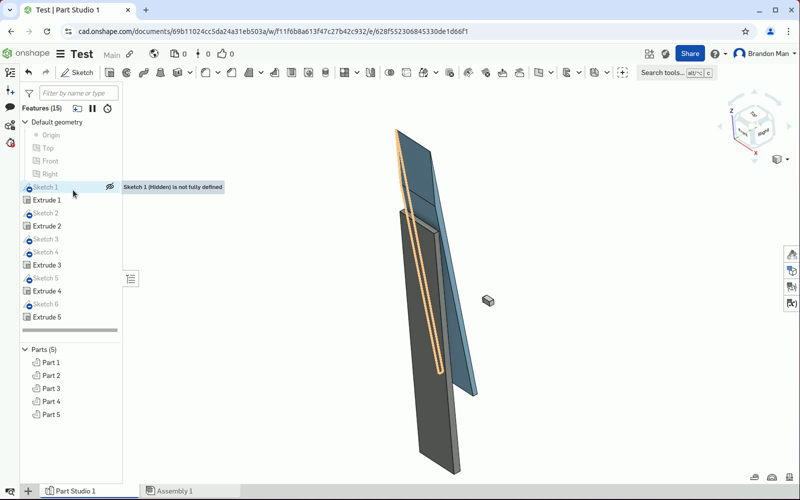
click(73, 189)